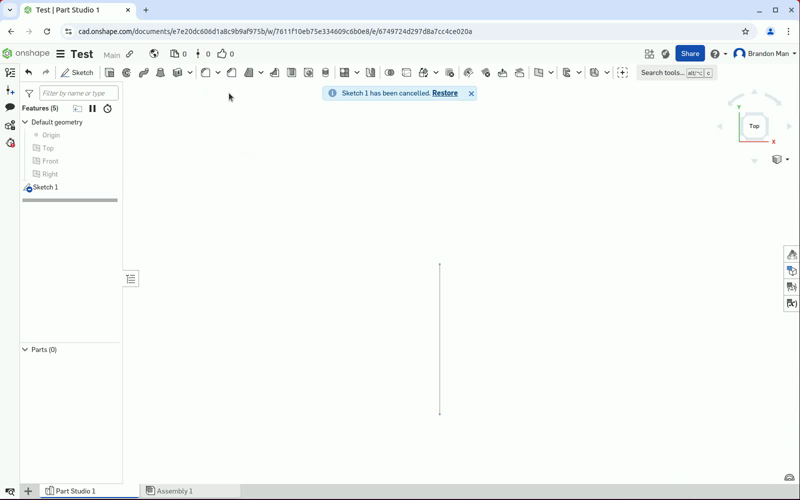
key(shift+h)
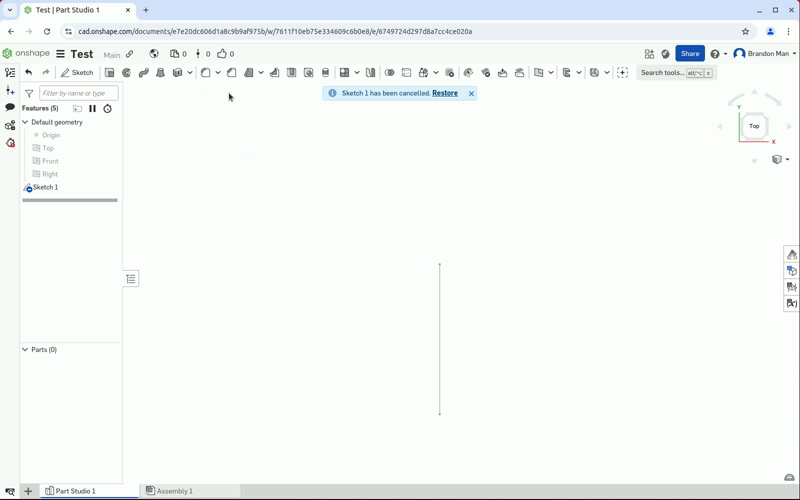
key(shift+s)
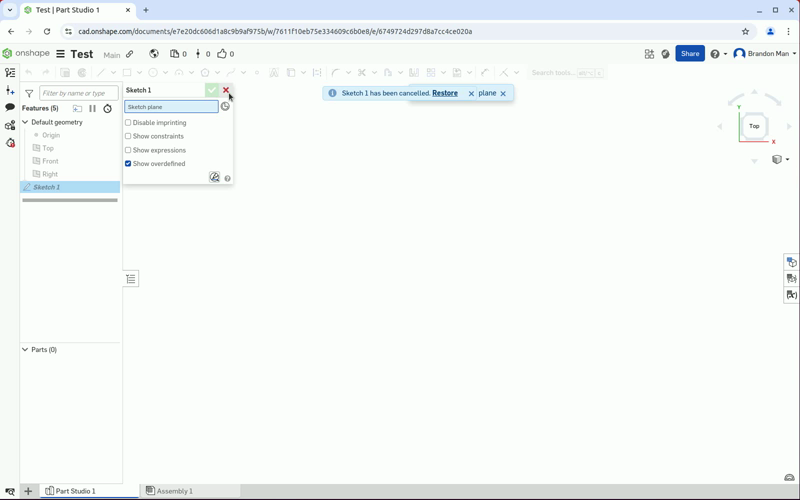
mouse_move(73, 150)
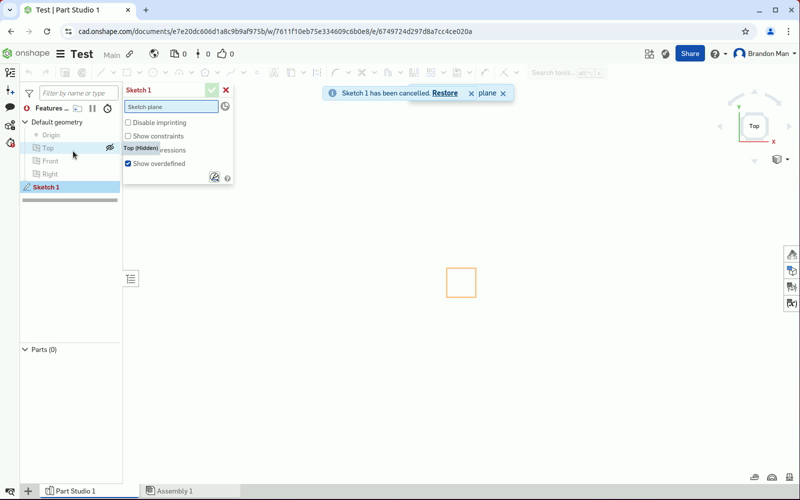
click(73, 150)
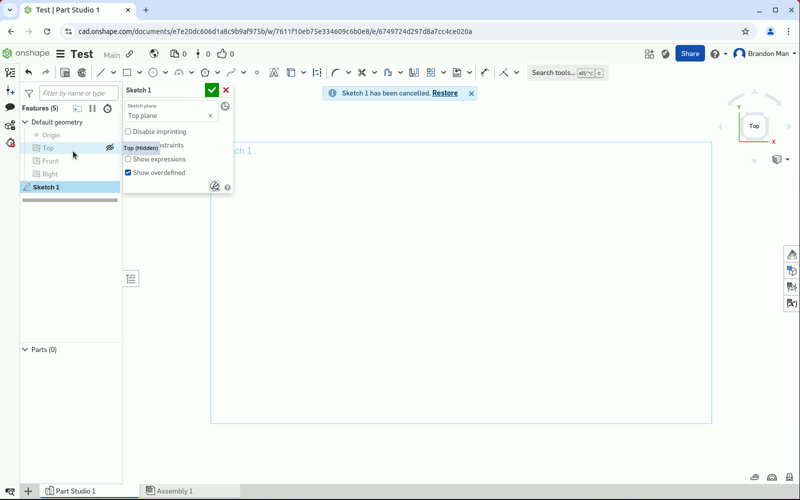
mouse_move(73, 352)
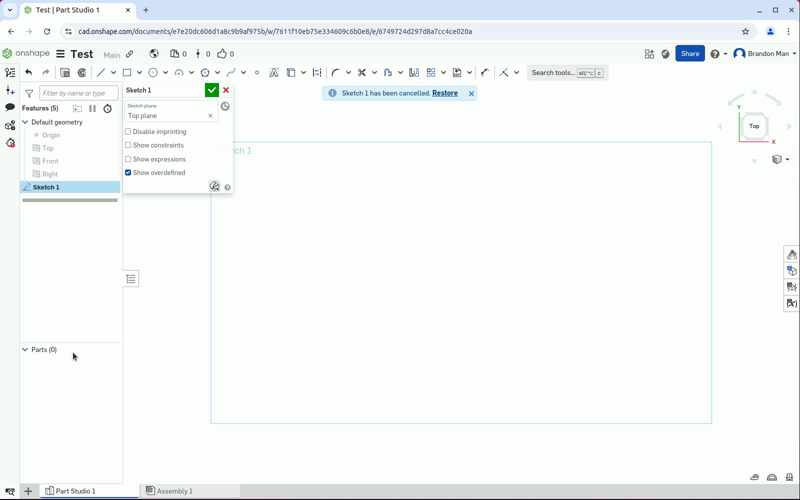
key(y)
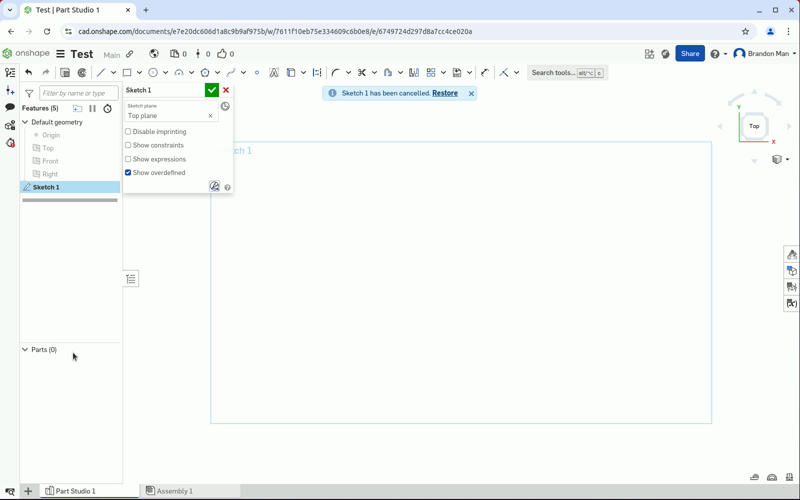
key(l)
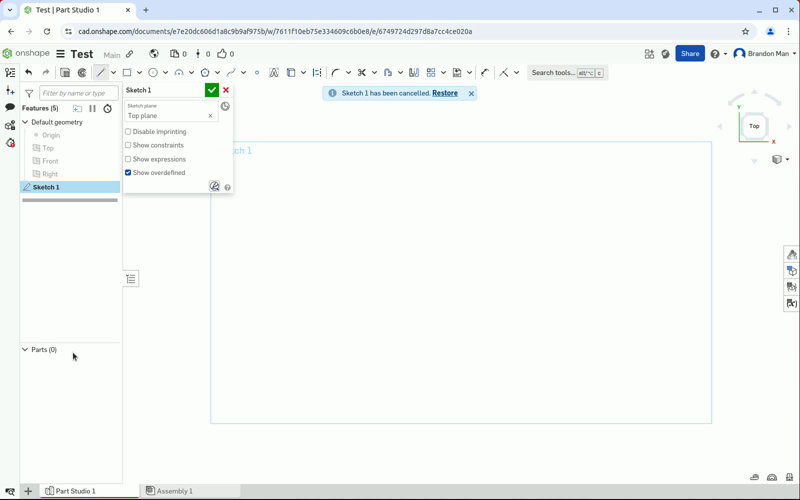
key_down(shift)
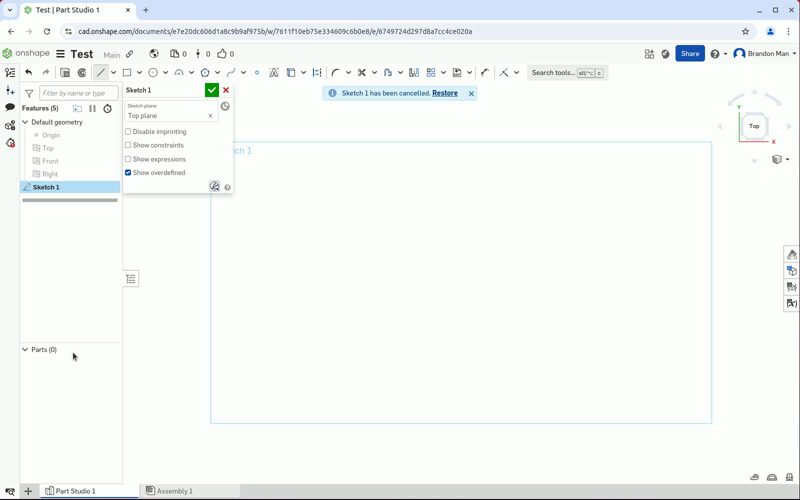
mouse_move(389, 282)
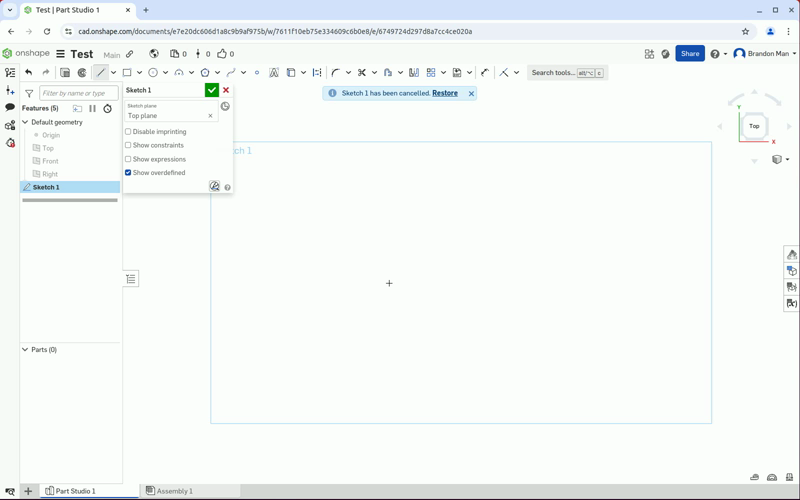
click(389, 282)
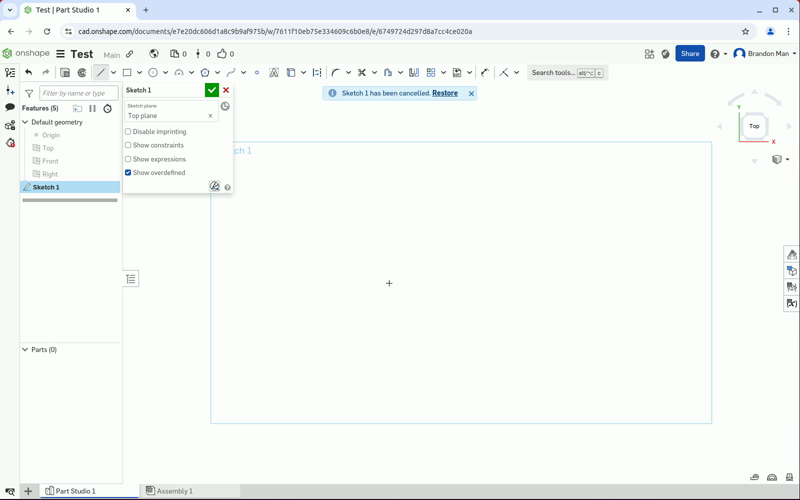
key_up(shift)
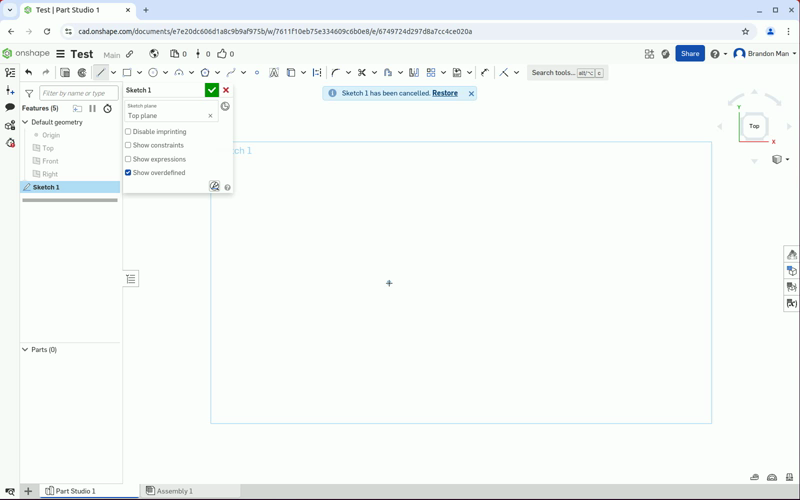
key_down(shift)
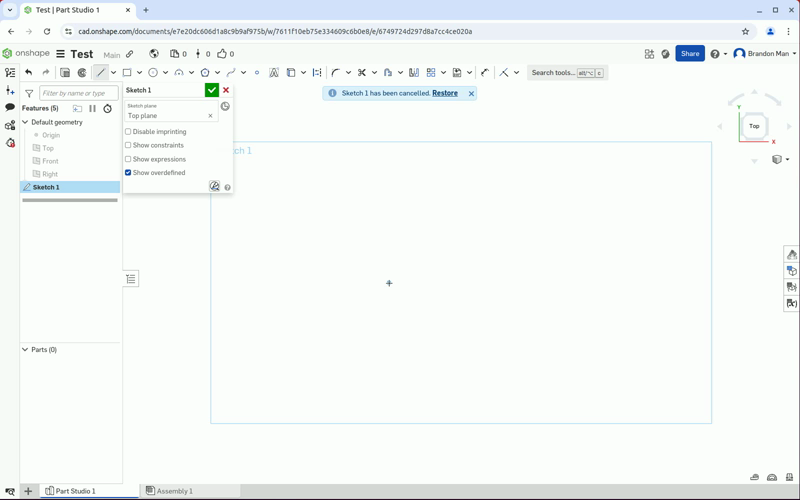
mouse_move(461, 282)
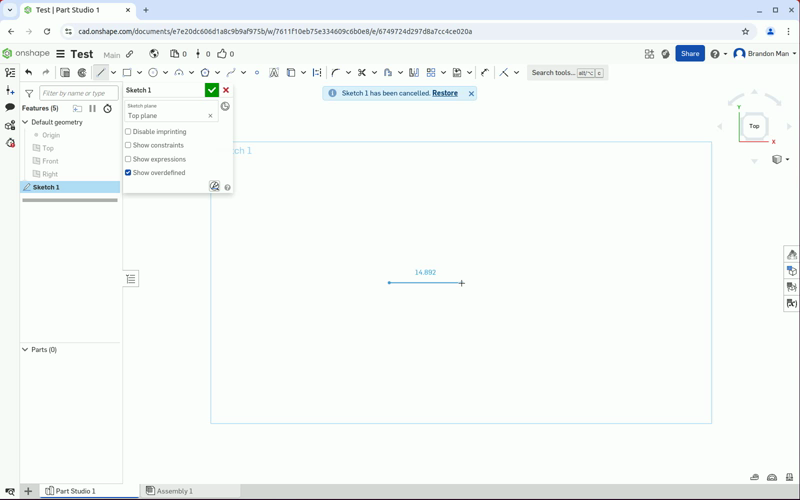
click(461, 282)
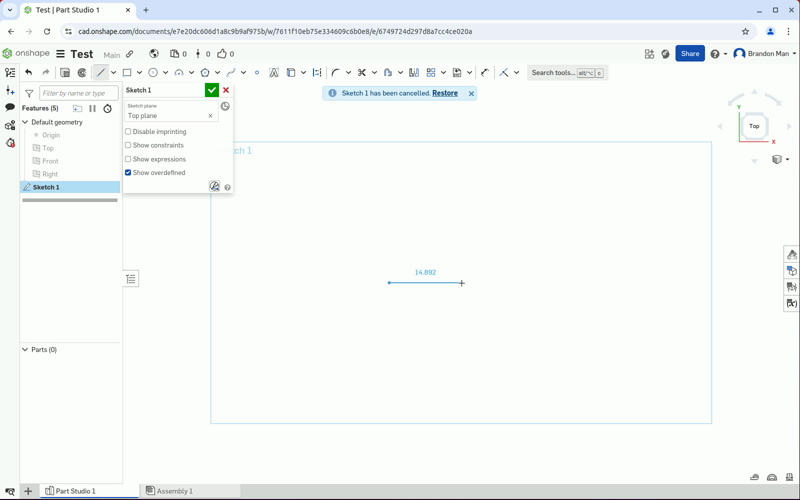
key_up(shift)
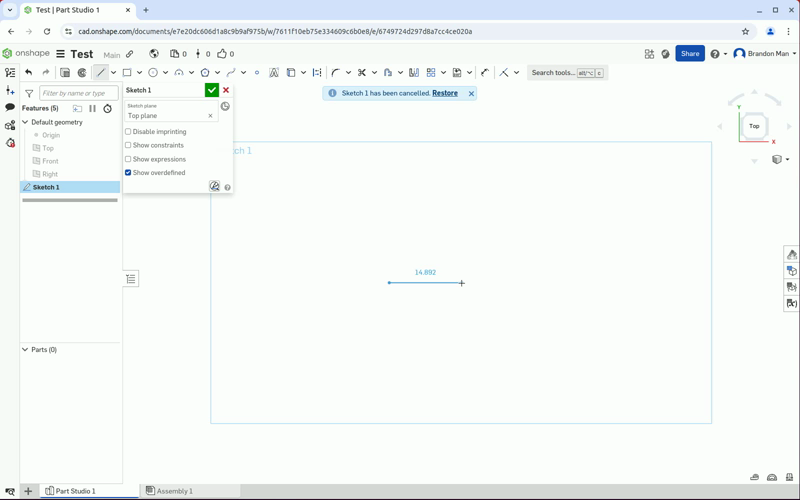
key_down(shift)
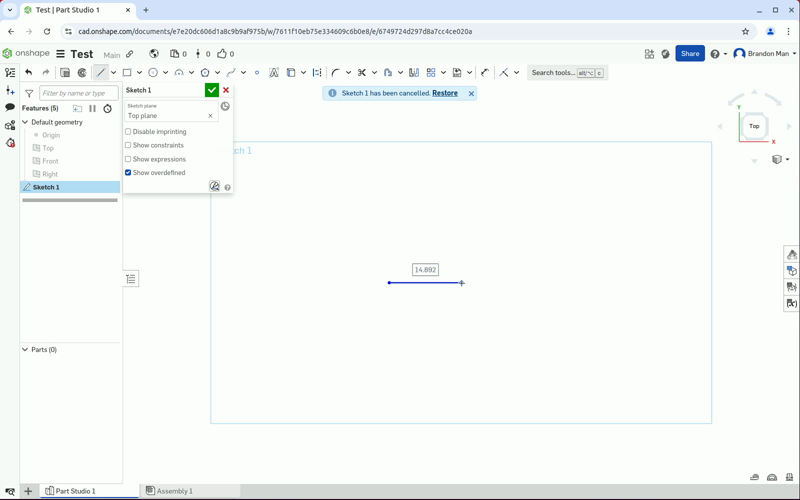
mouse_move(461, 192)
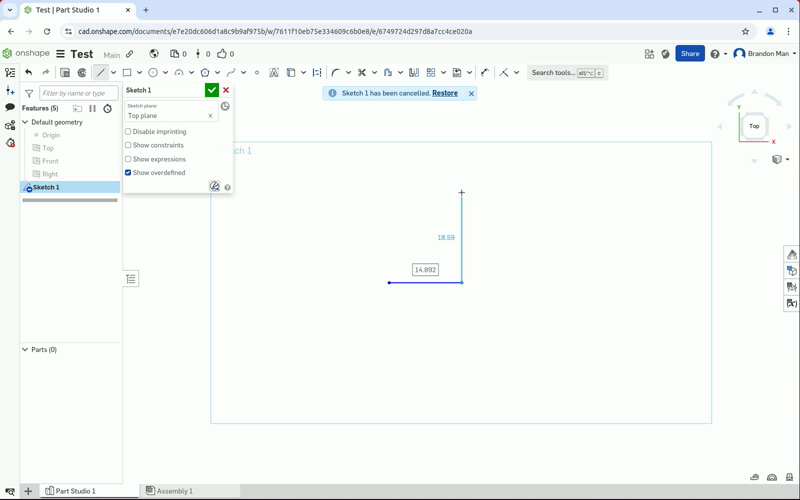
click(461, 192)
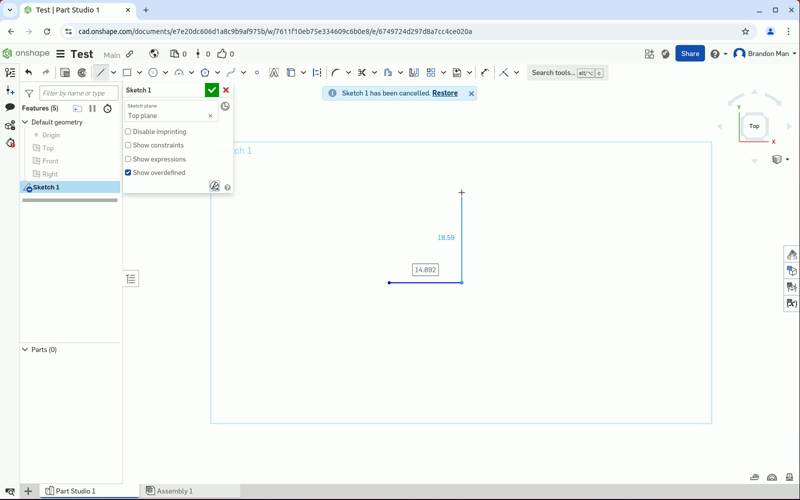
key_up(shift)
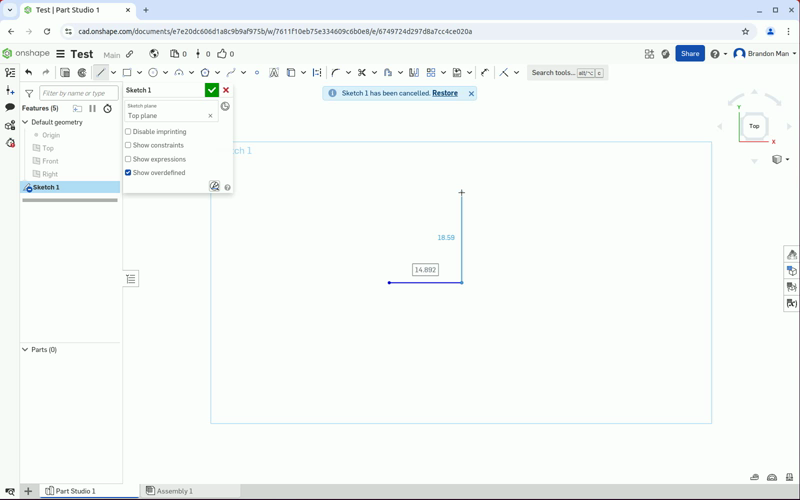
key_down(shift)
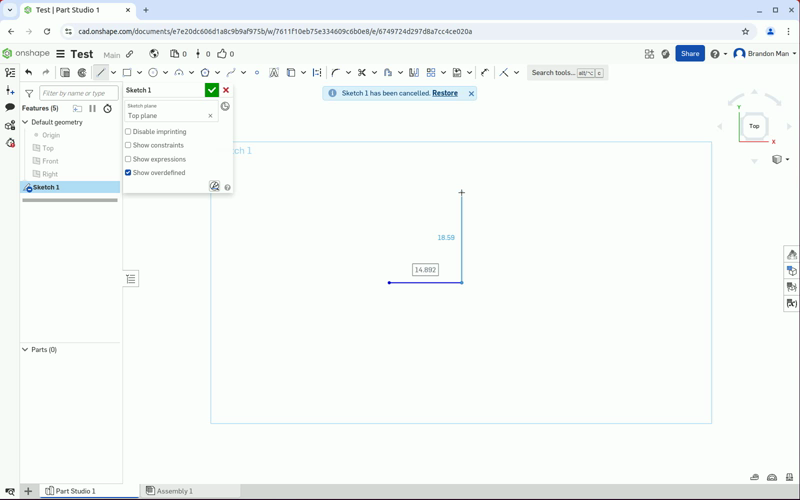
mouse_move(389, 192)
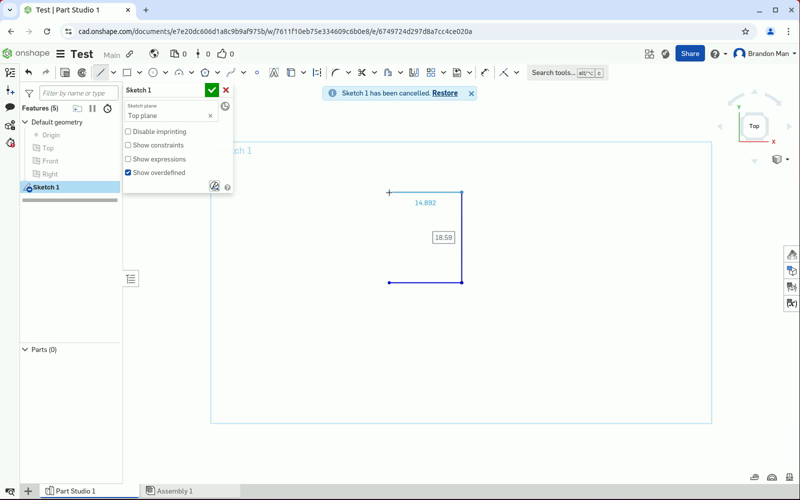
click(389, 192)
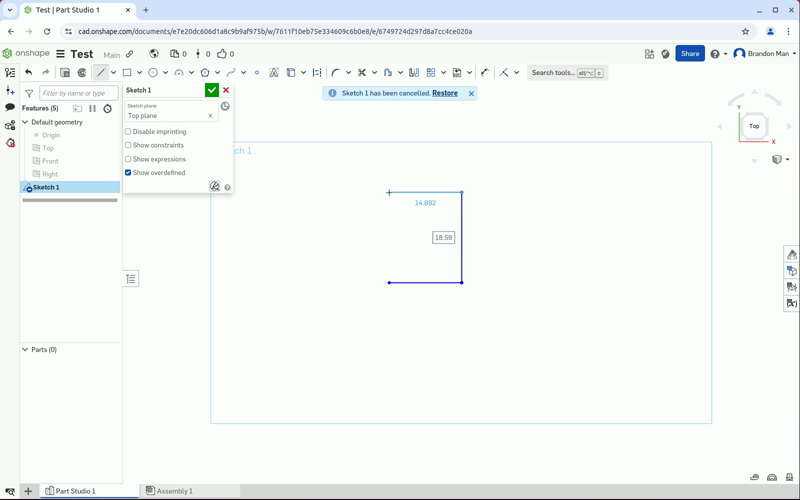
key_up(shift)
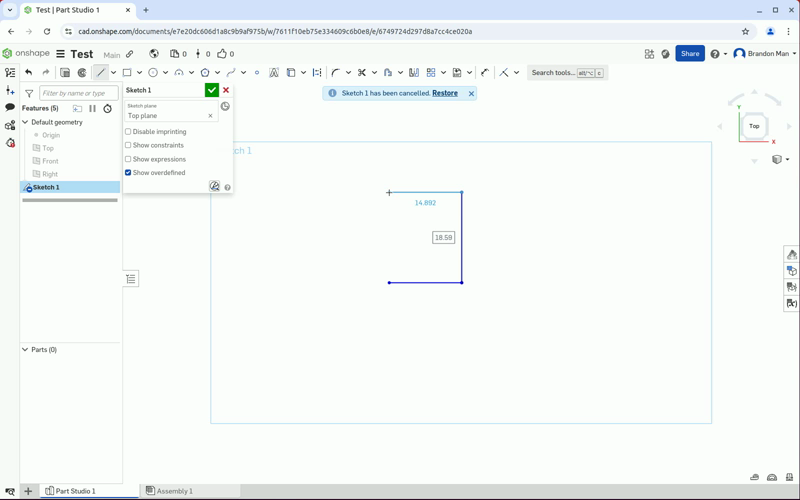
key_down(shift)
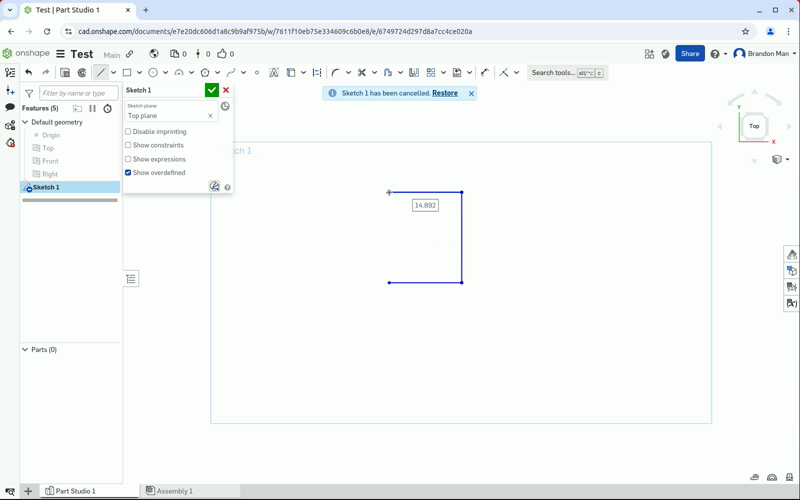
mouse_move(389, 282)
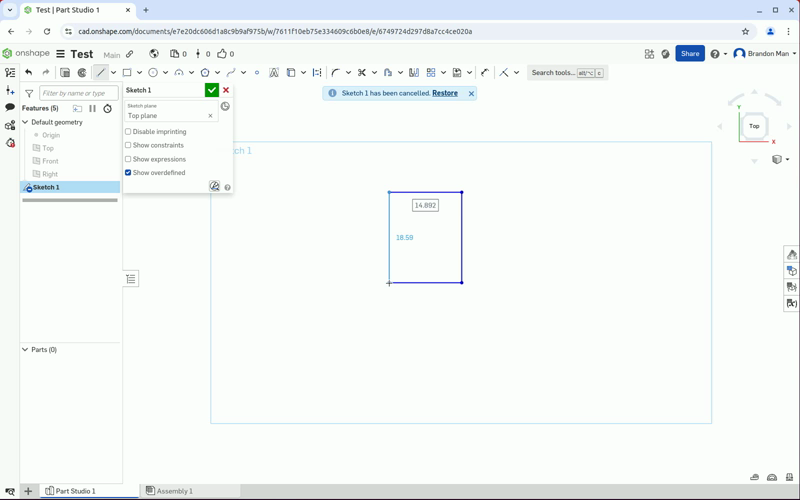
key_up(shift)
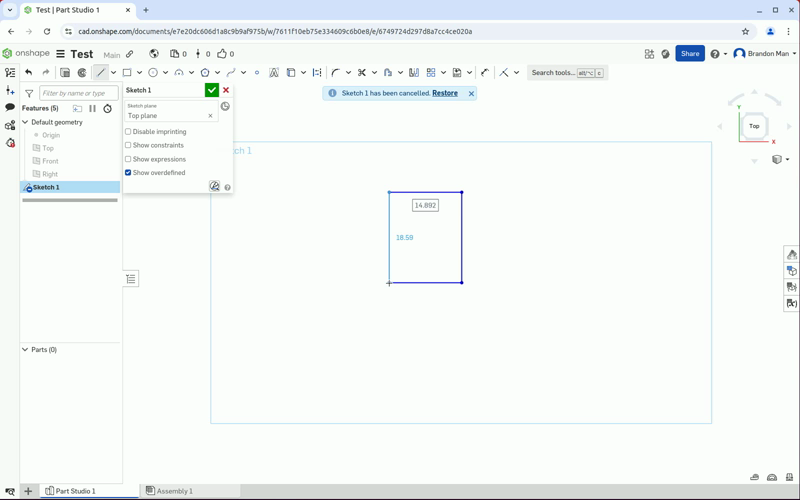
click(389, 282)
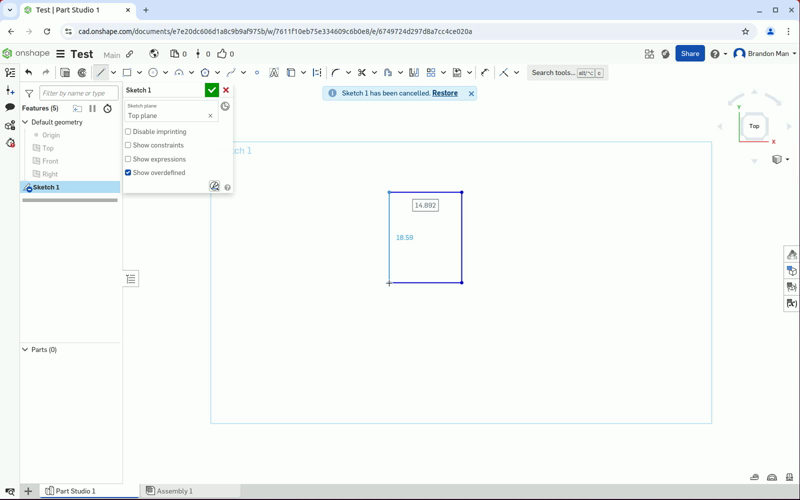
key(esc)
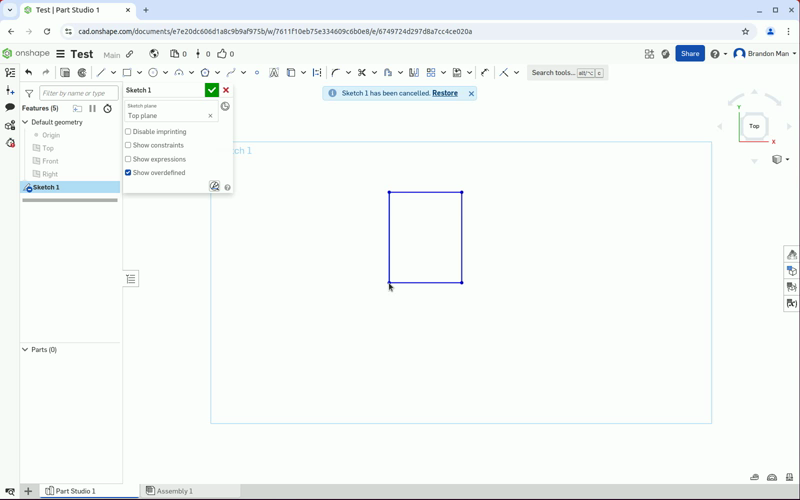
mouse_move(417, 250)
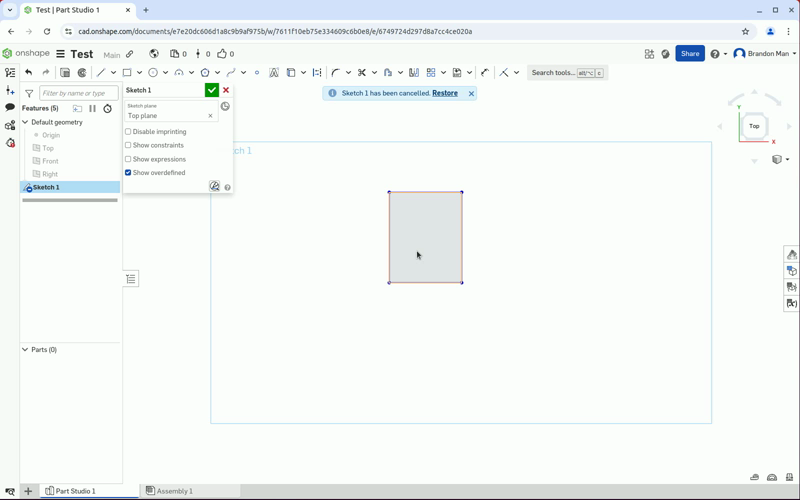
click(417, 250)
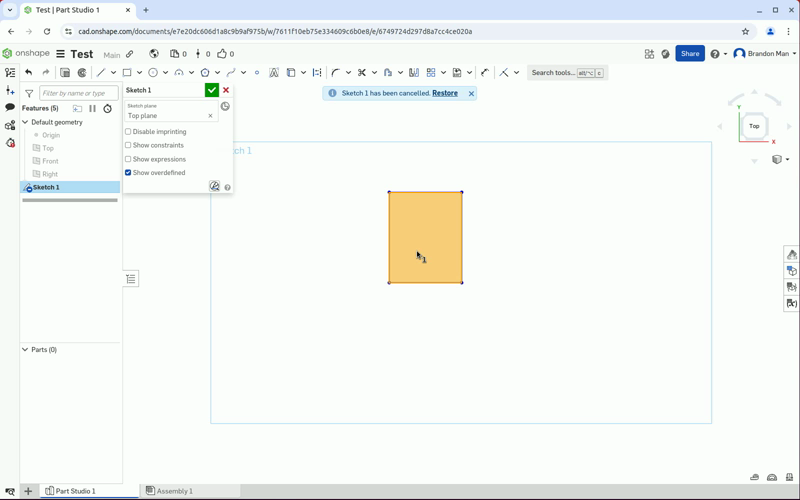
mouse_move(73, 352)
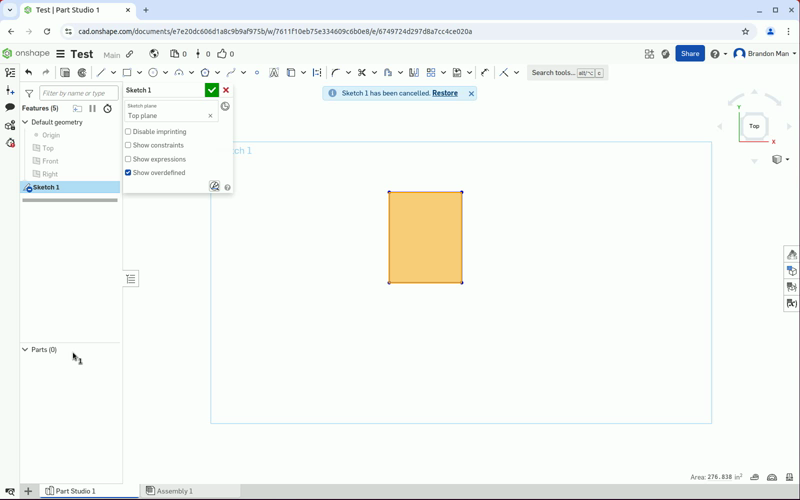
key(shift+y)
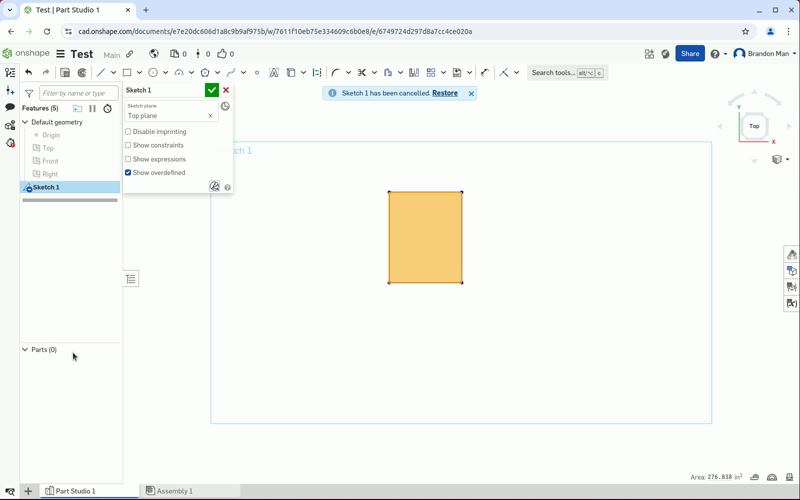
key(shift+e)
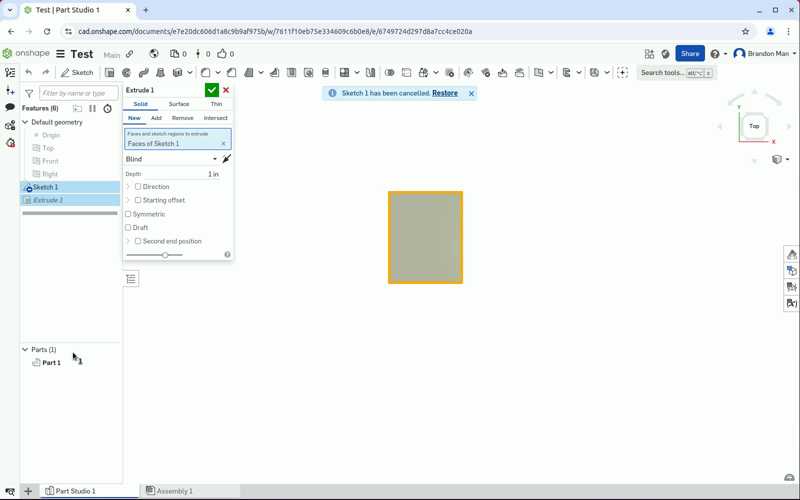
mouse_move(143, 106)
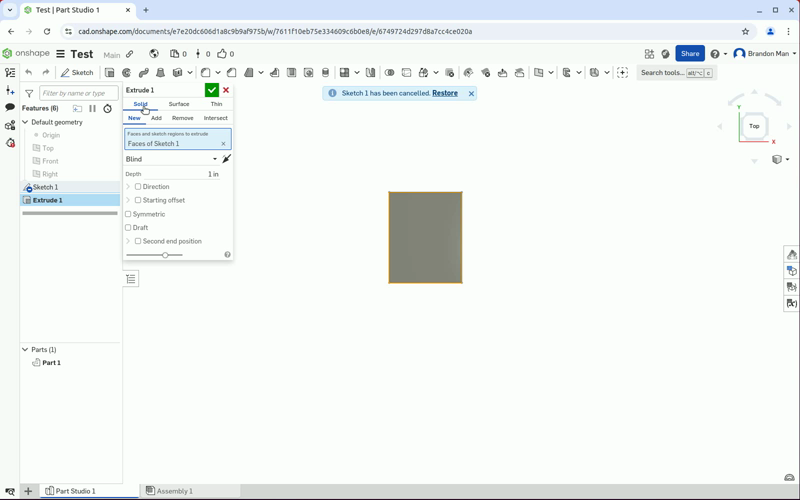
click(143, 106)
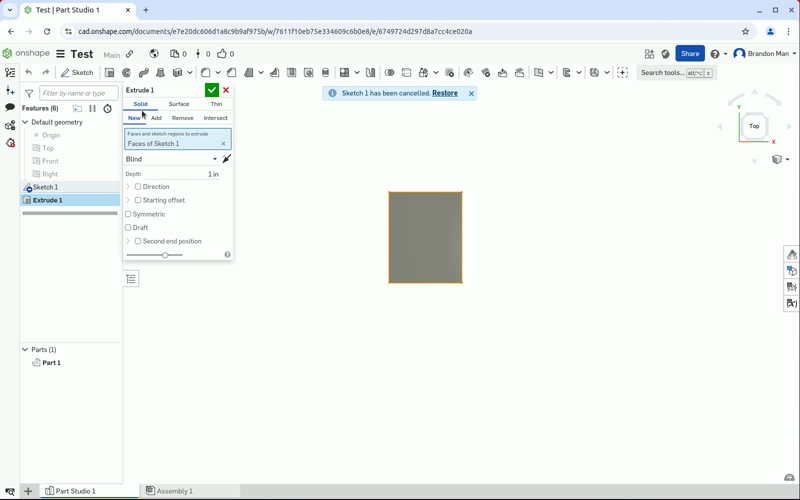
mouse_move(137, 120)
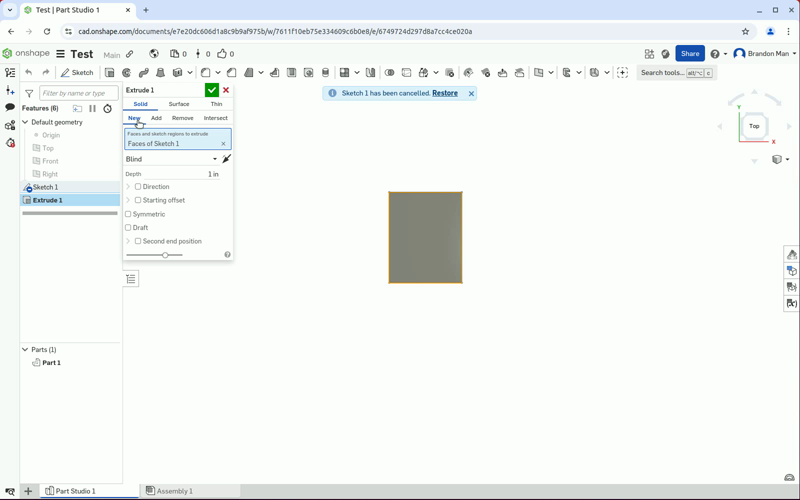
click(137, 120)
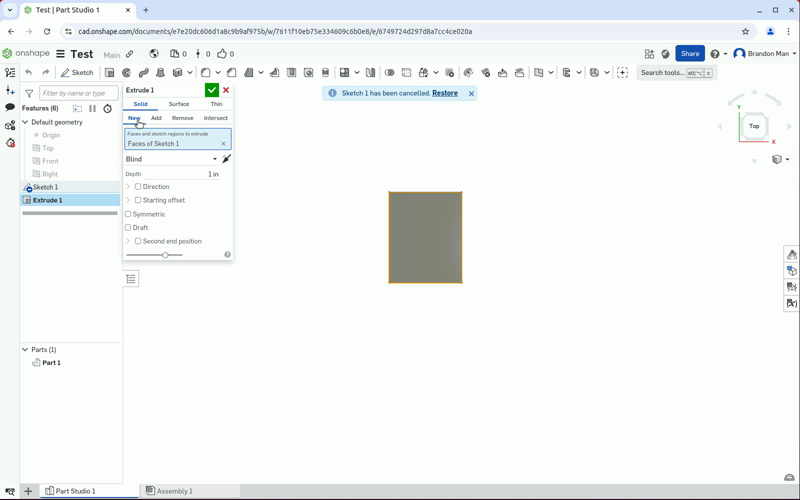
key(tab, 4)
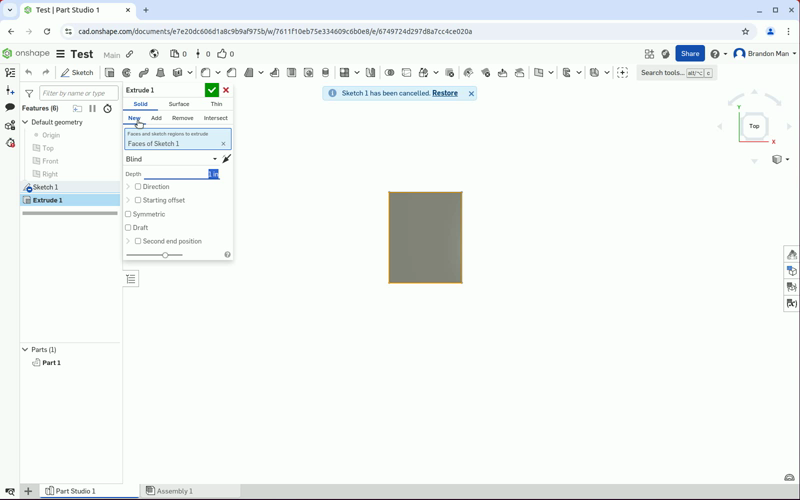
text(1.926)
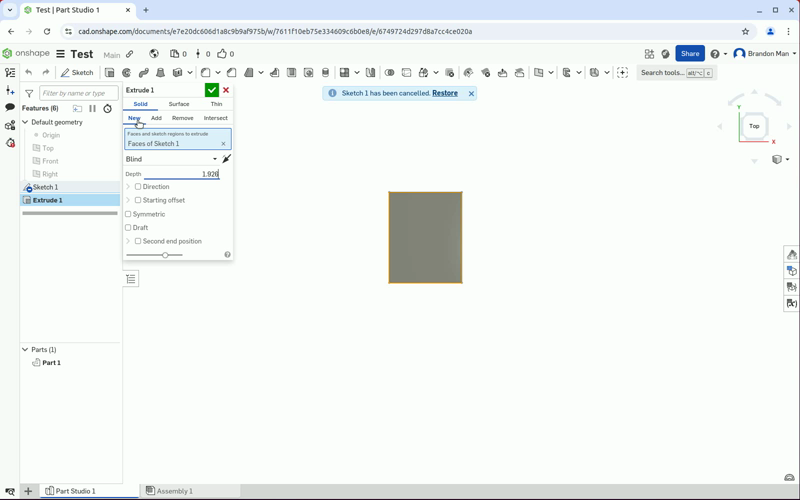
key(enter)
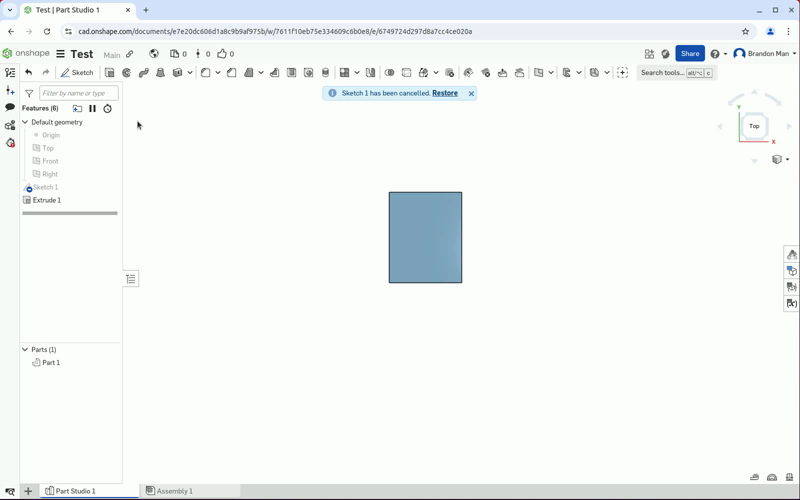
key(shift+h)
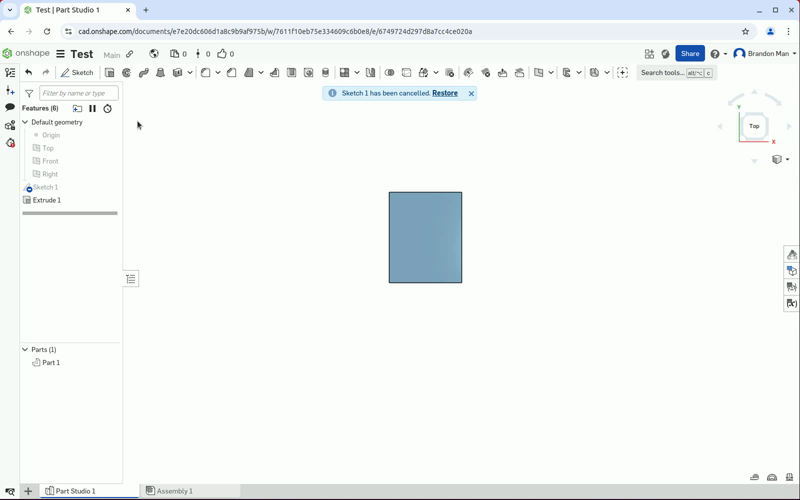
key(shift+h)
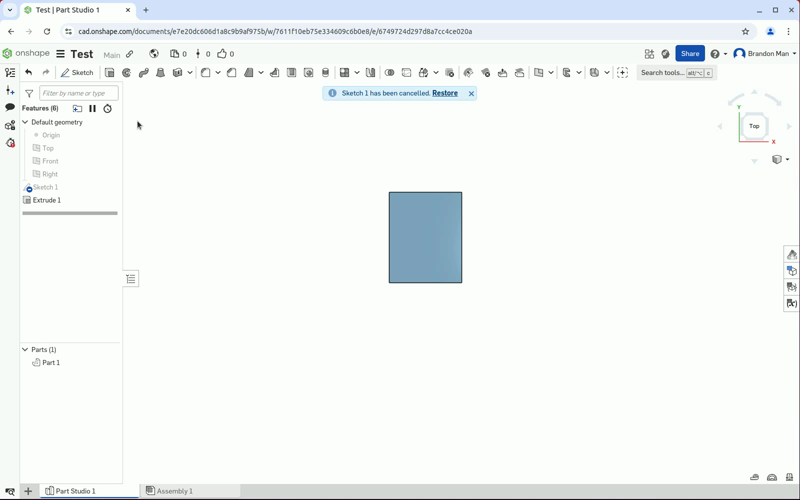
mouse_move(73, 189)
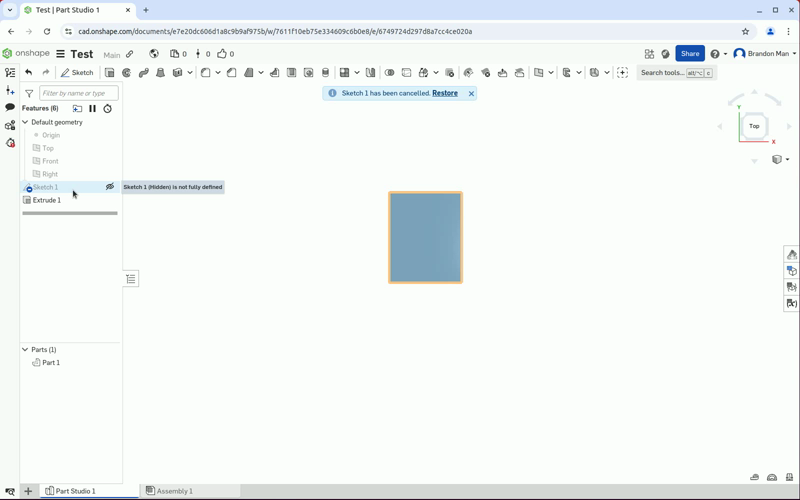
click(73, 189)
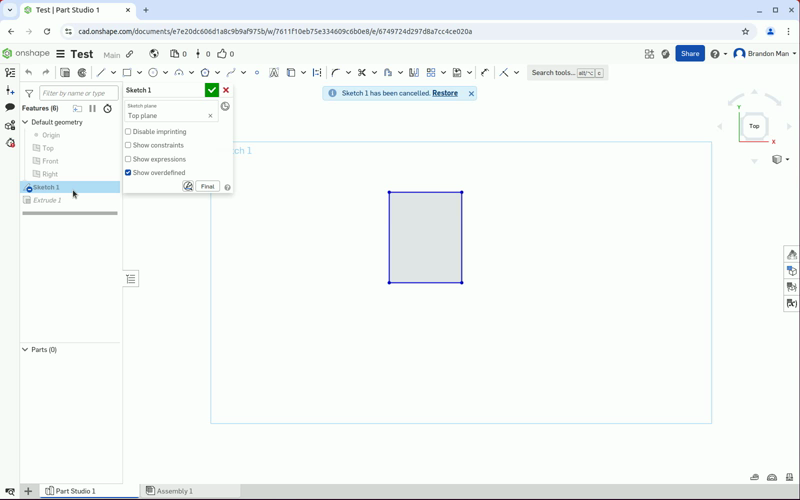
mouse_move(229, 92)
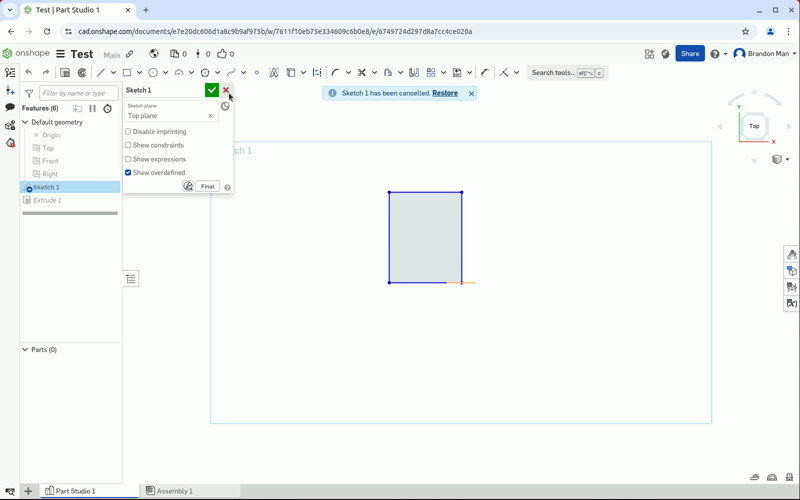
click(229, 92)
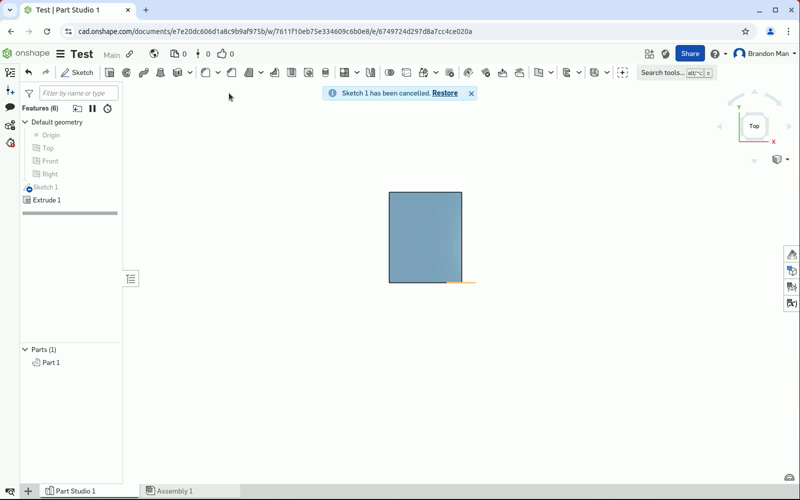
mouse_move(73, 352)
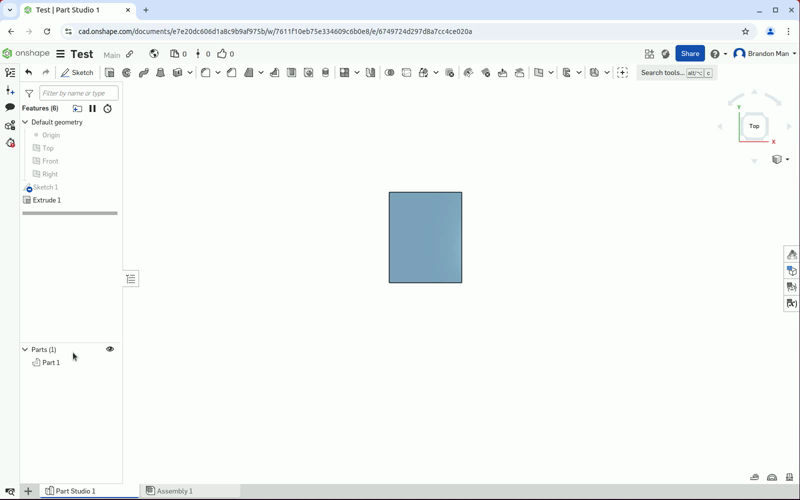
key(y)
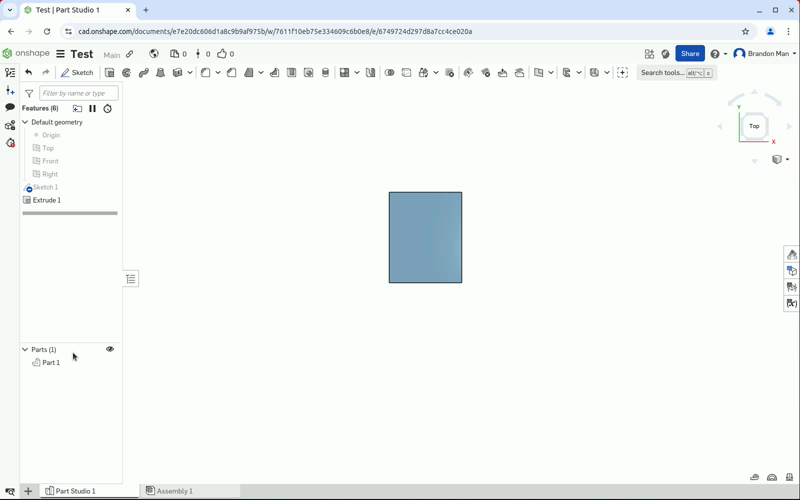
key(shift+p)
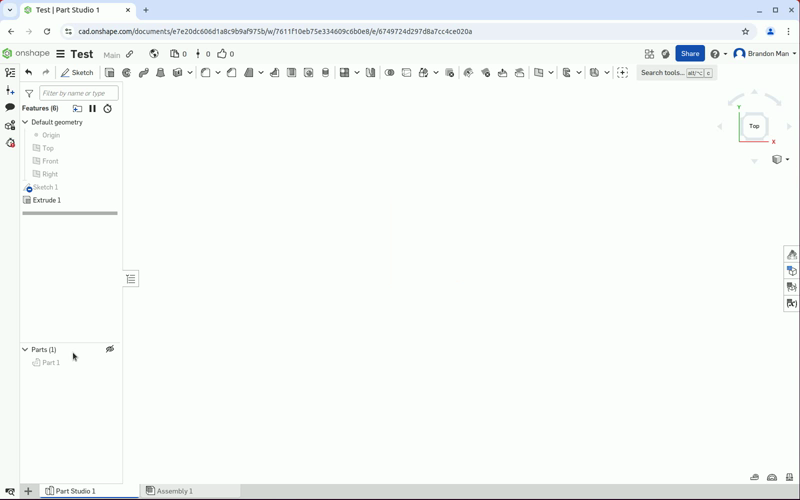
key(space)
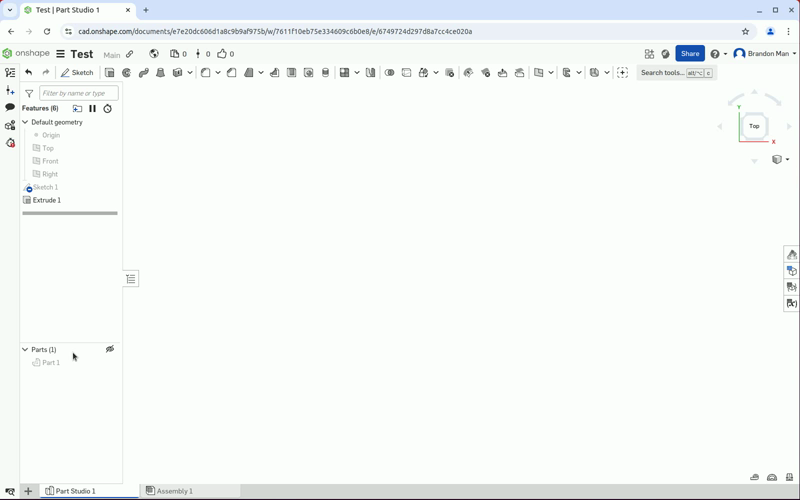
key_down(shift)
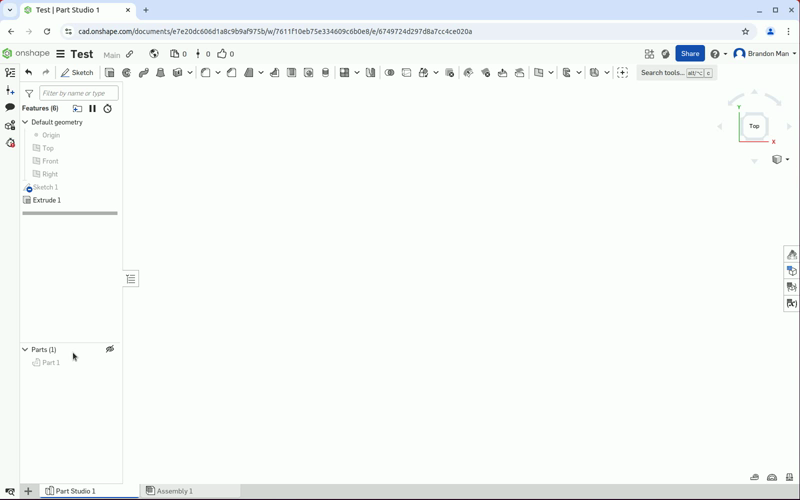
key(up)
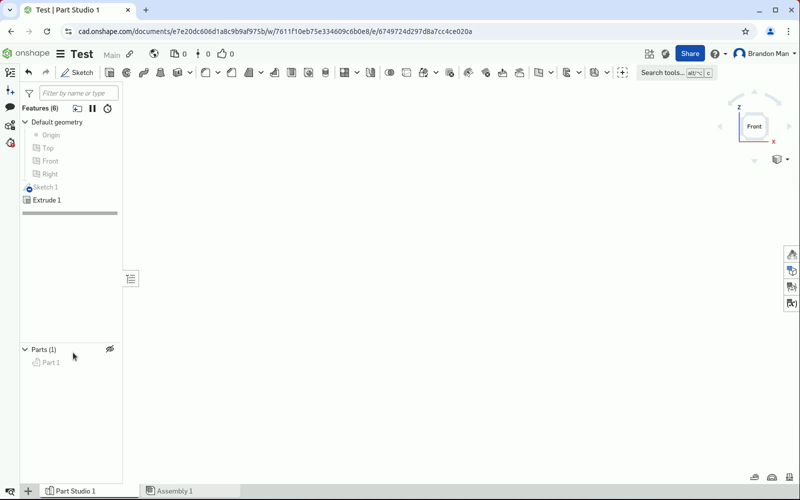
key_up(shift)
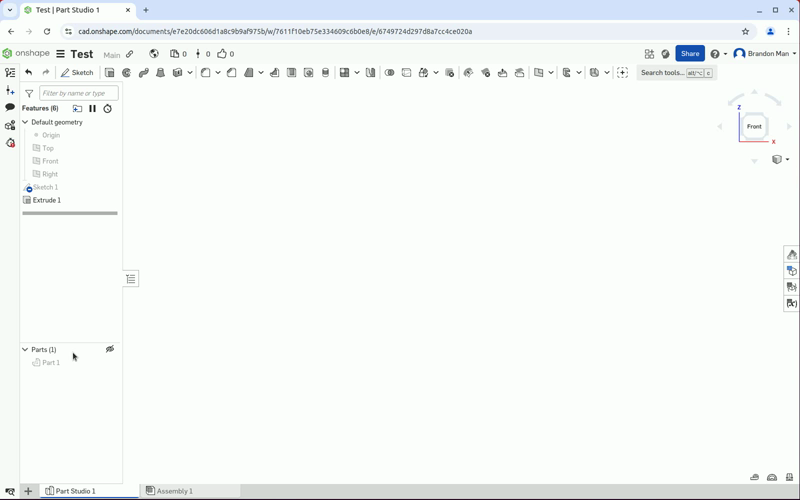
mouse_move(73, 352)
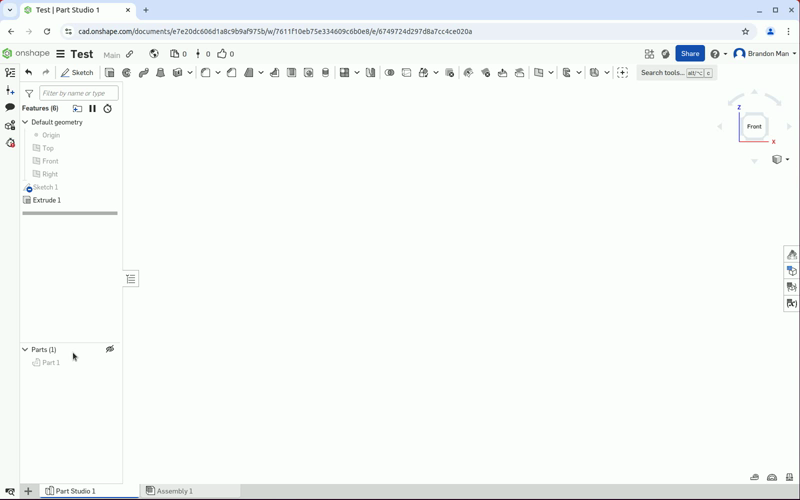
key(shift+y)
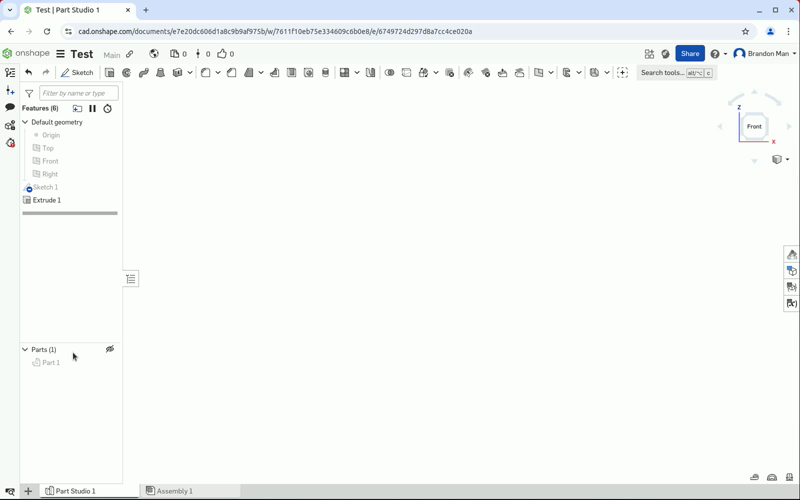
key(shift+s)
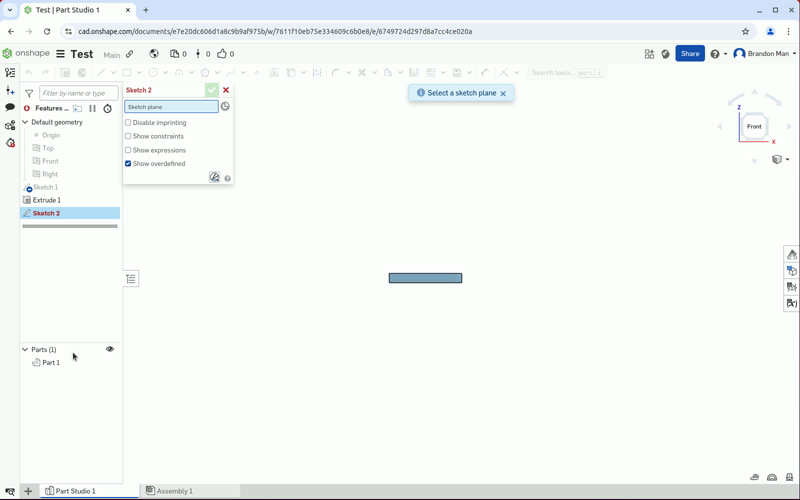
mouse_move(73, 163)
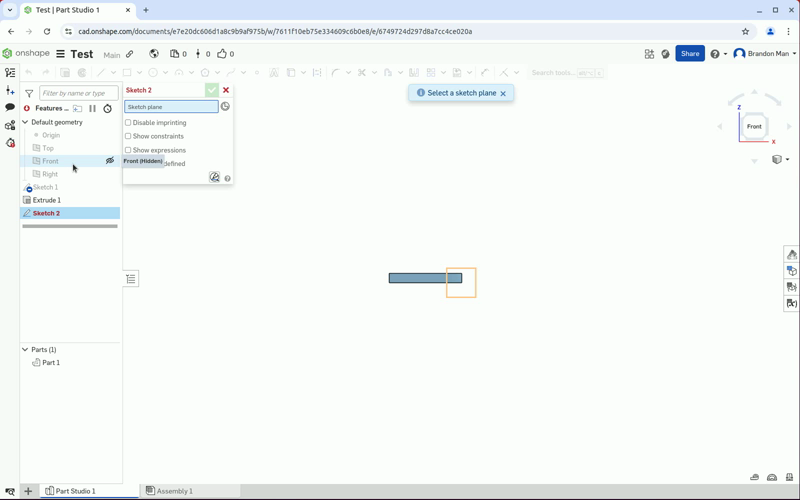
click(73, 163)
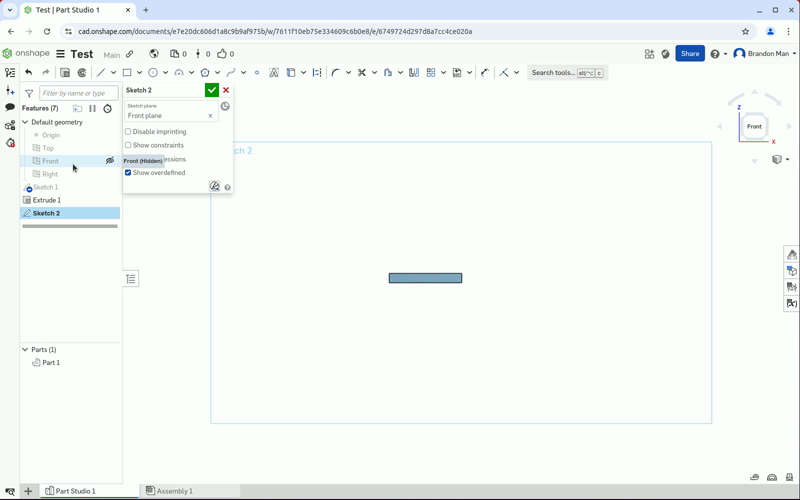
mouse_move(73, 352)
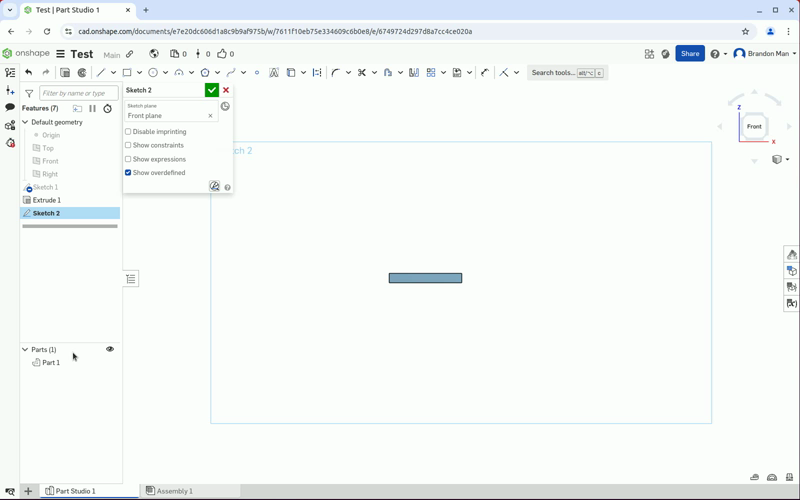
key(y)
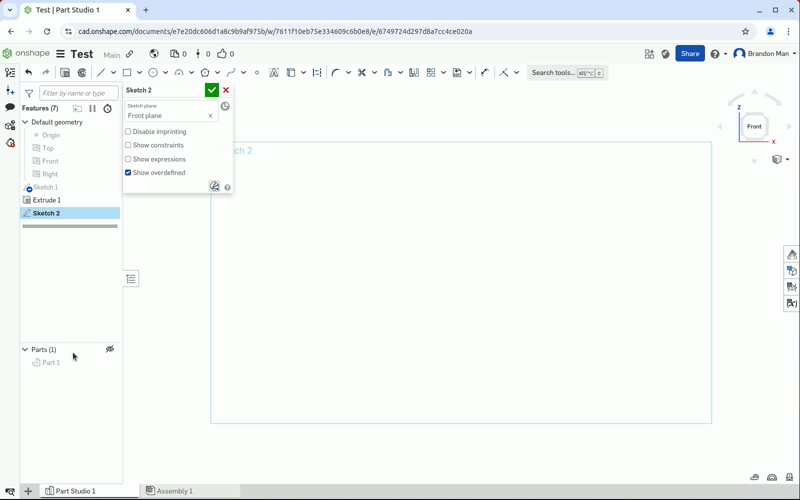
key(l)
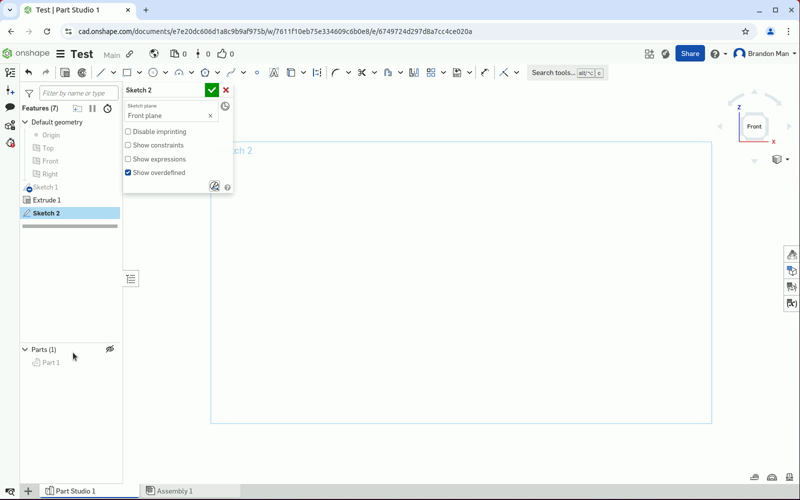
key_down(shift)
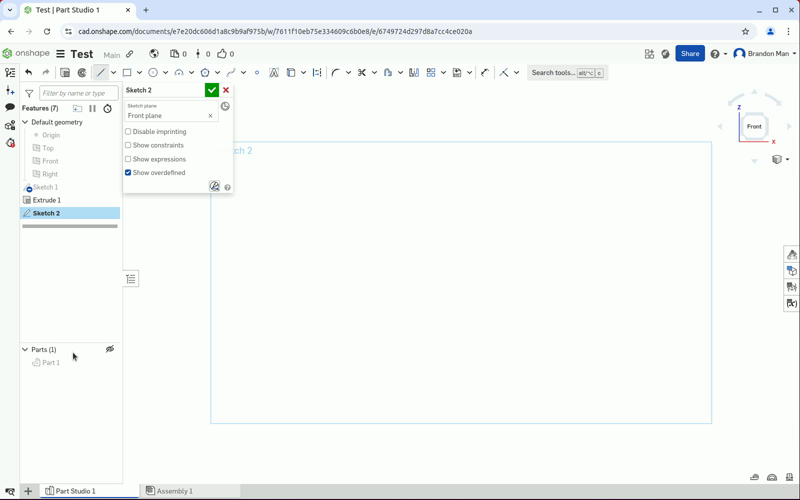
mouse_move(372, 266)
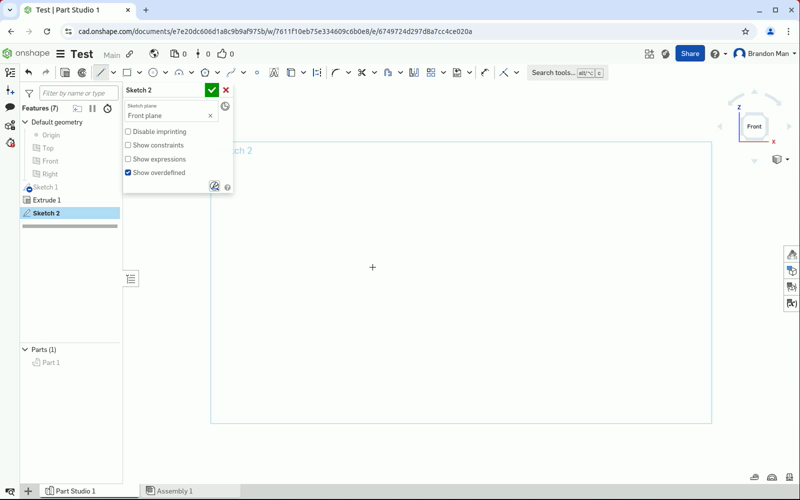
click(372, 266)
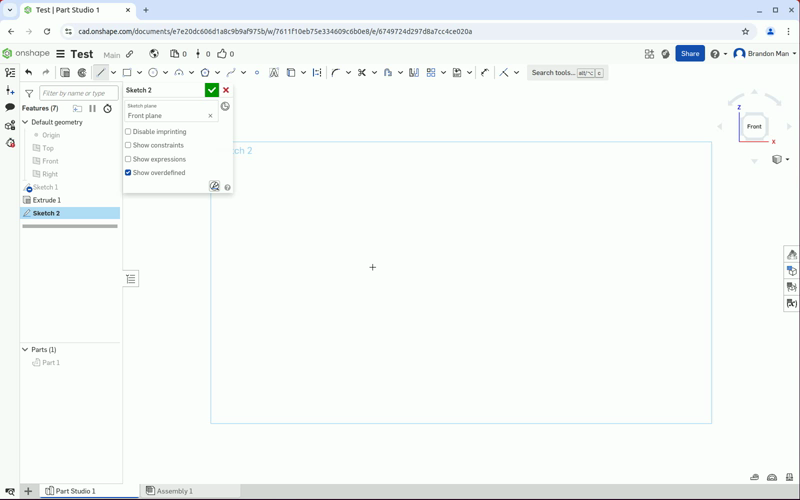
key_up(shift)
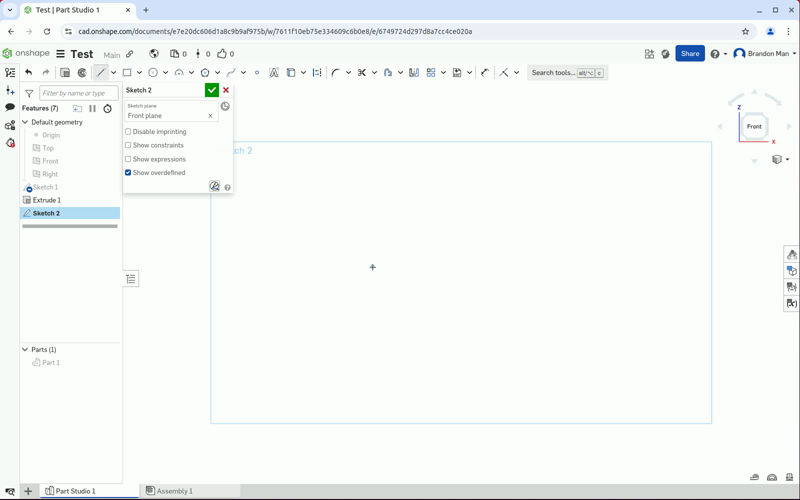
key_down(shift)
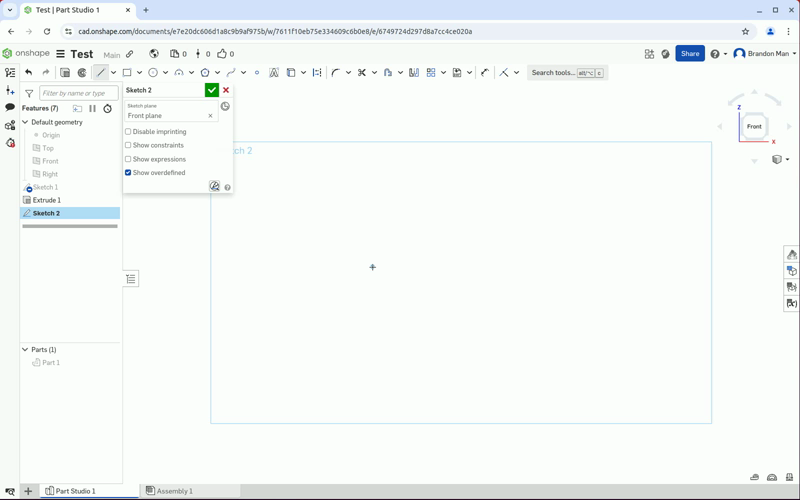
mouse_move(402, 266)
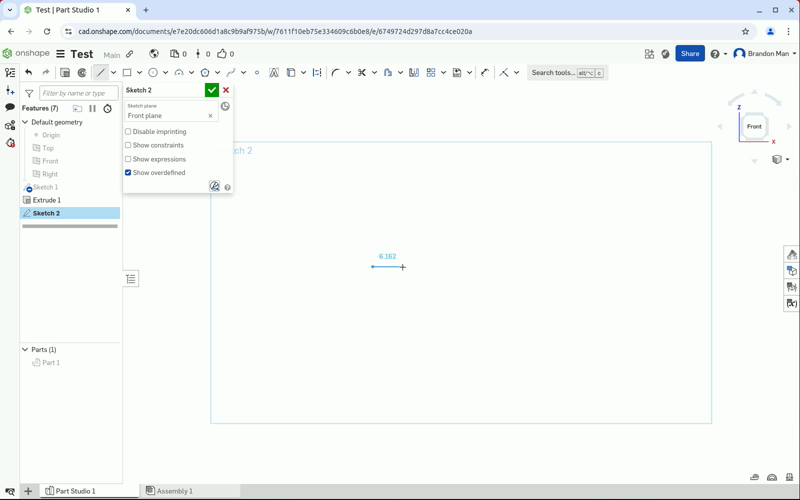
mouse_move(426, 266)
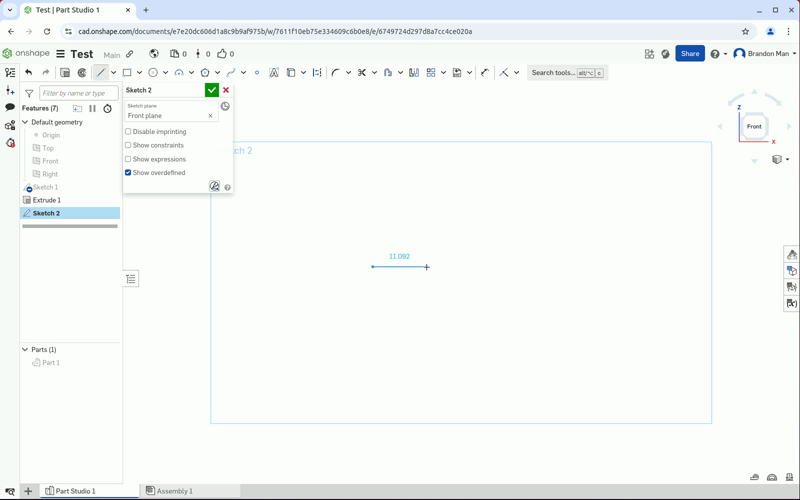
click(426, 266)
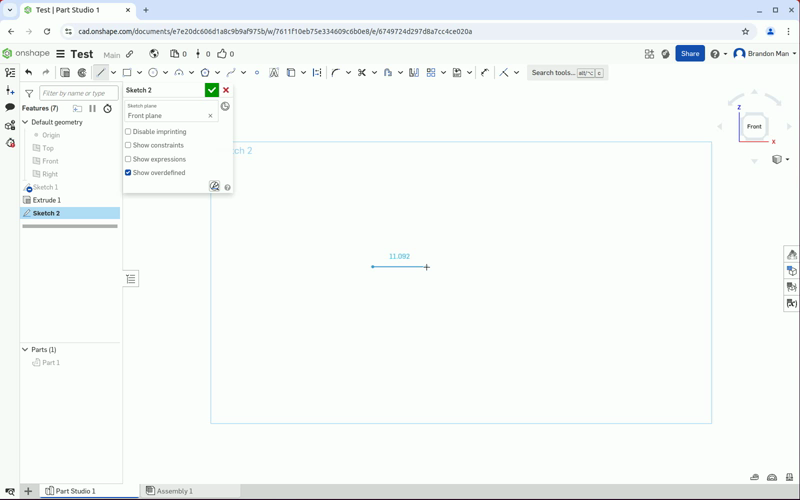
key_up(shift)
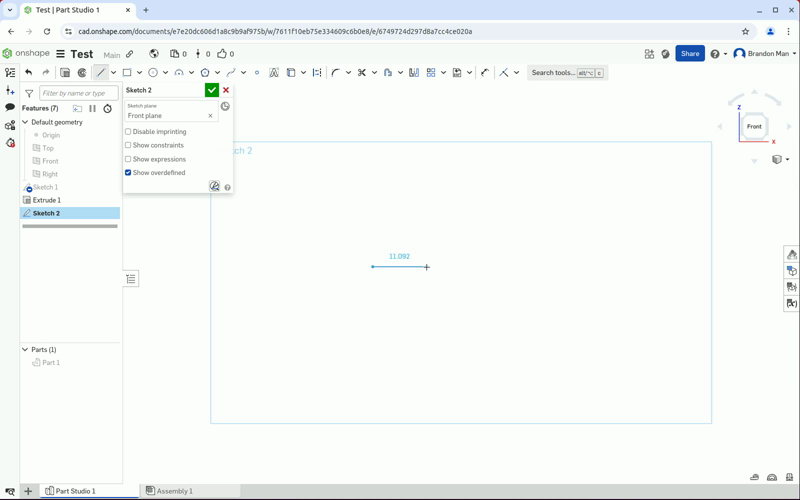
key_down(shift)
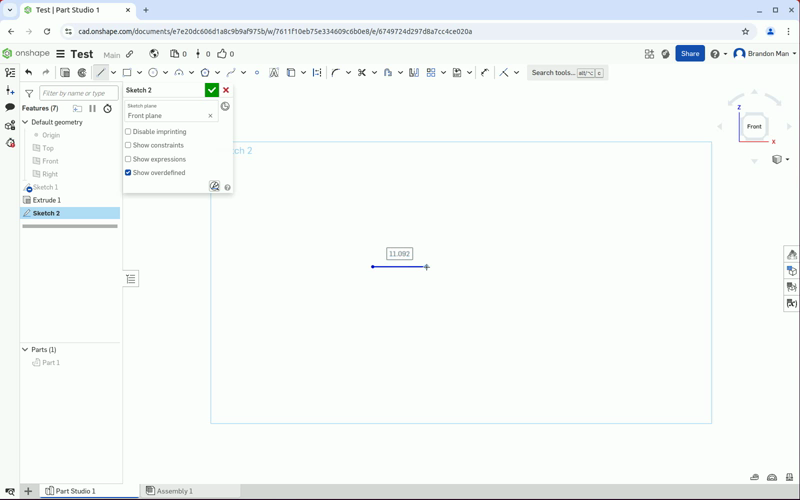
mouse_move(426, 170)
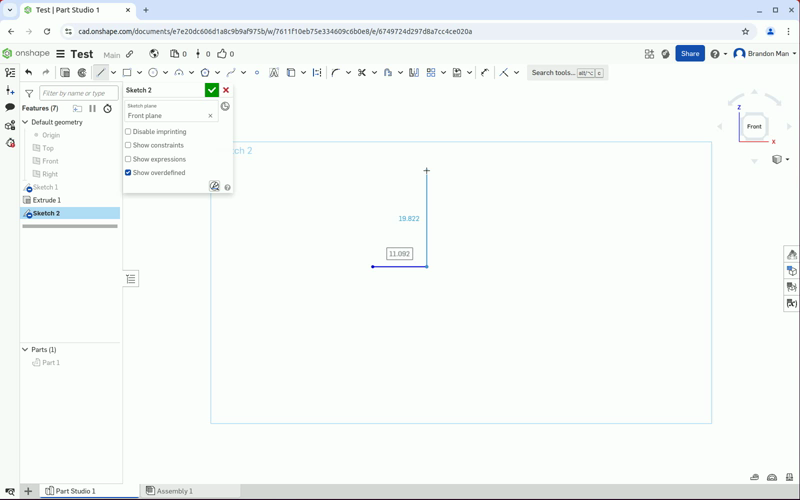
click(426, 170)
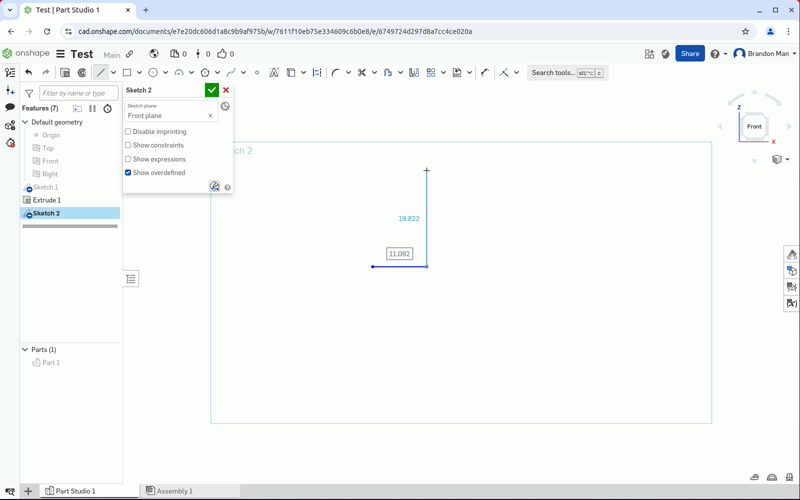
key_up(shift)
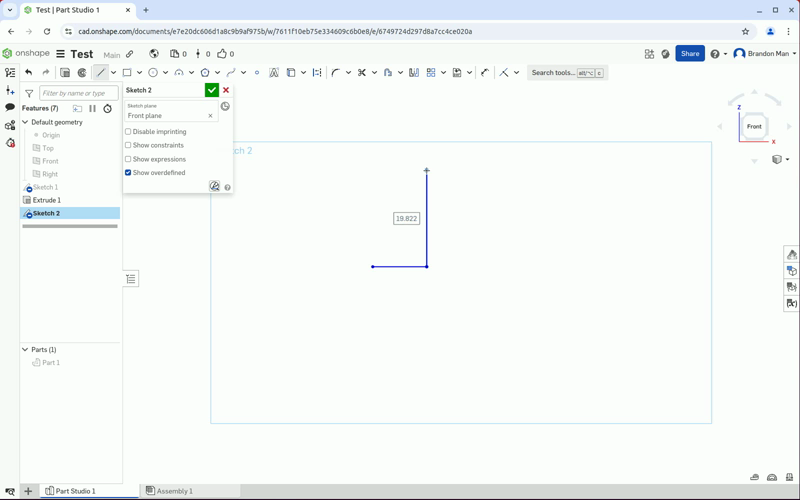
key_down(shift)
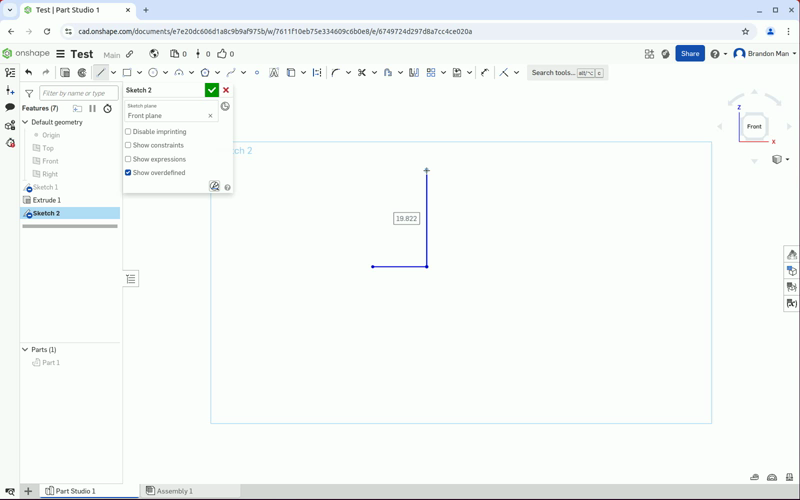
mouse_move(456, 170)
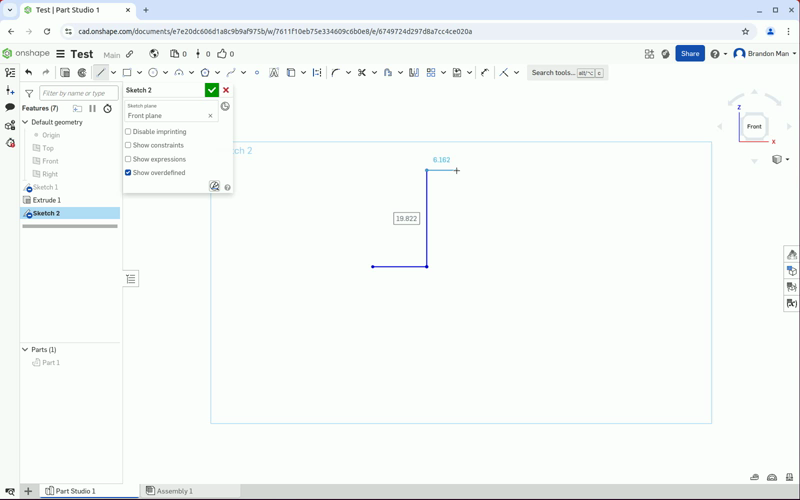
mouse_move(372, 170)
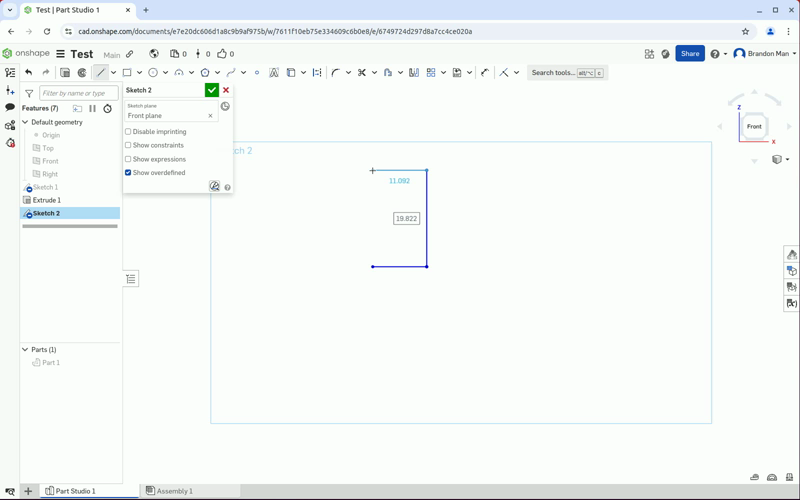
click(372, 170)
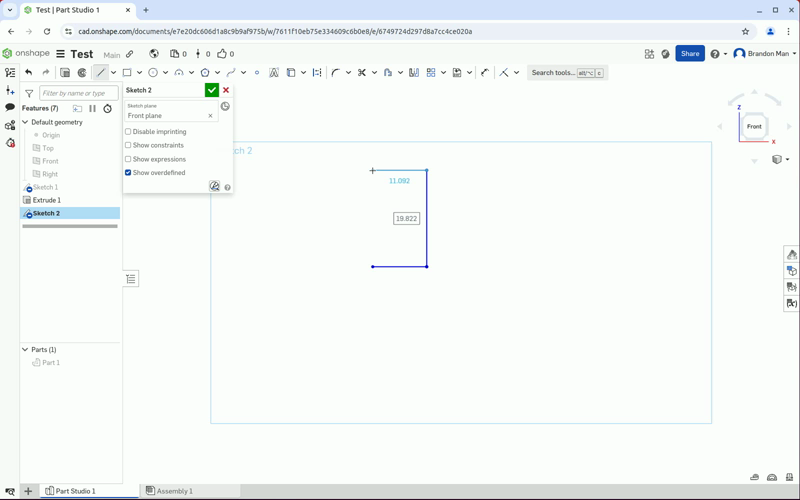
key_up(shift)
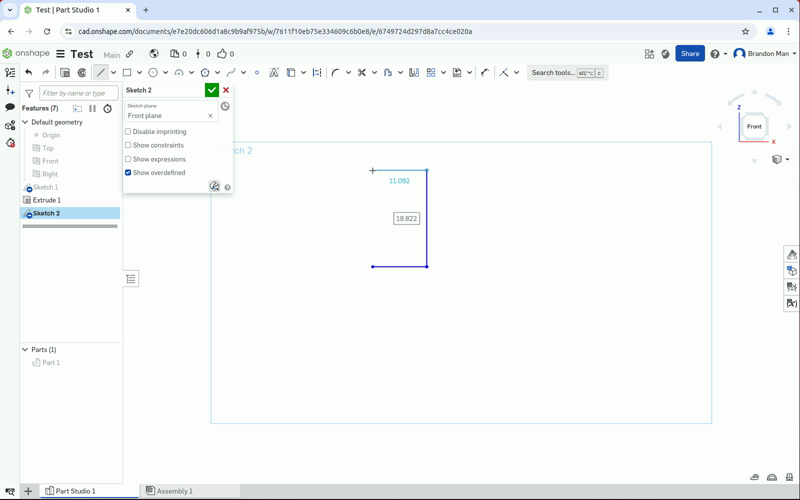
key_down(shift)
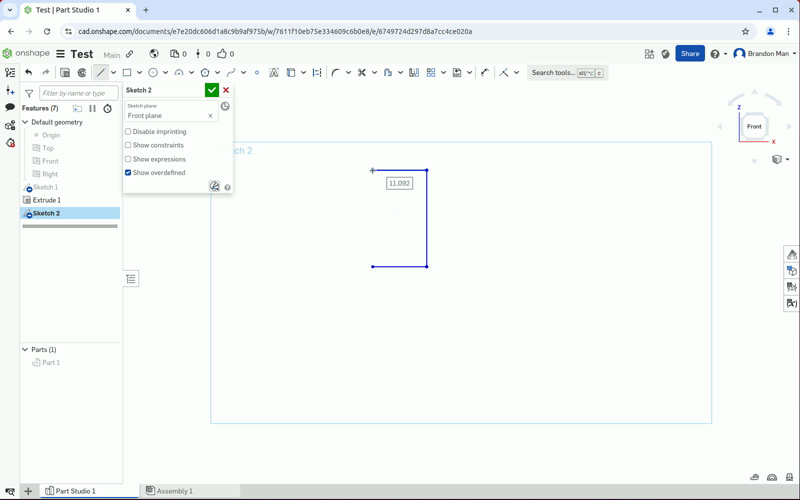
mouse_move(372, 266)
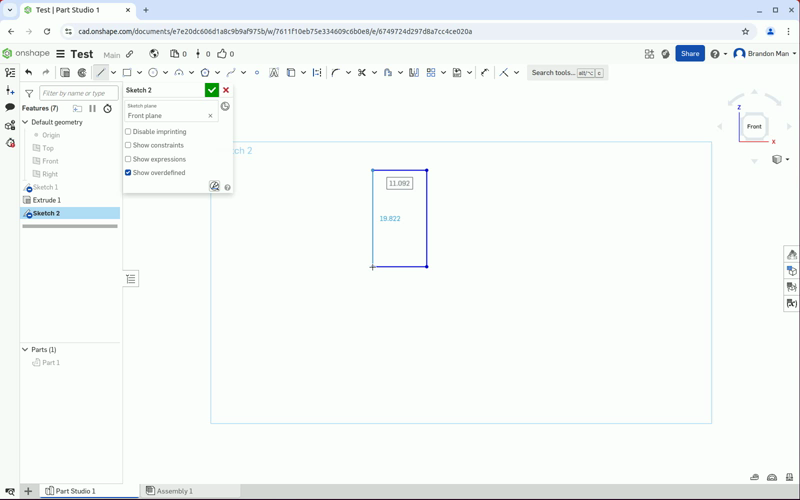
key_up(shift)
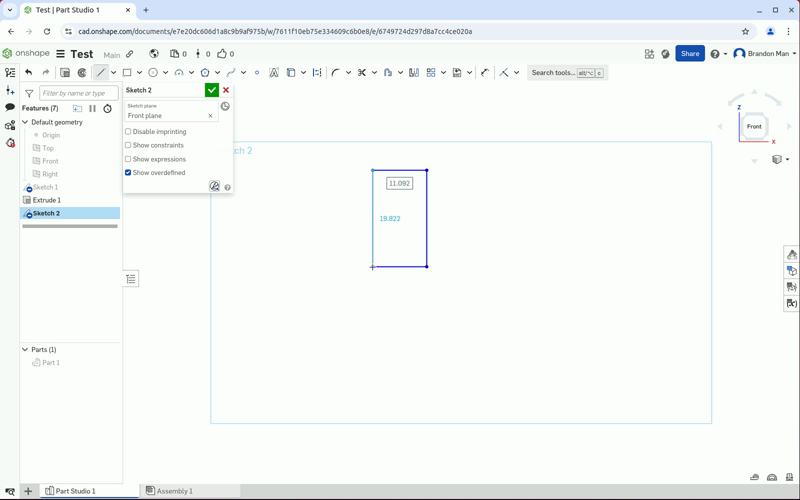
click(372, 266)
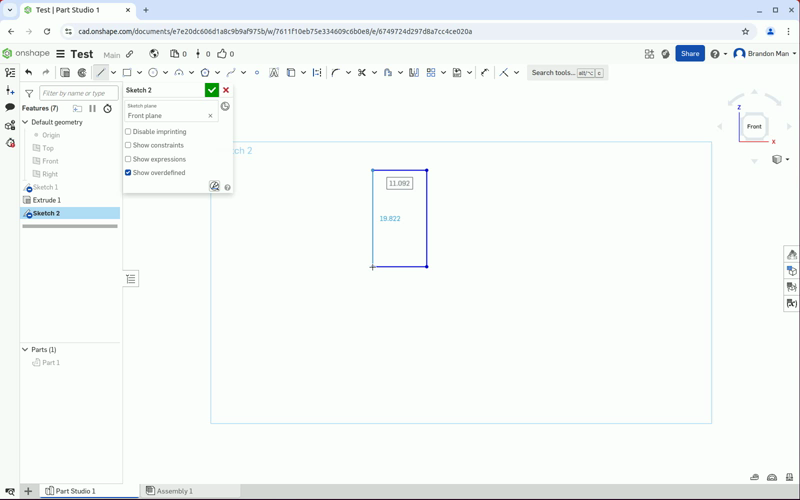
key(esc)
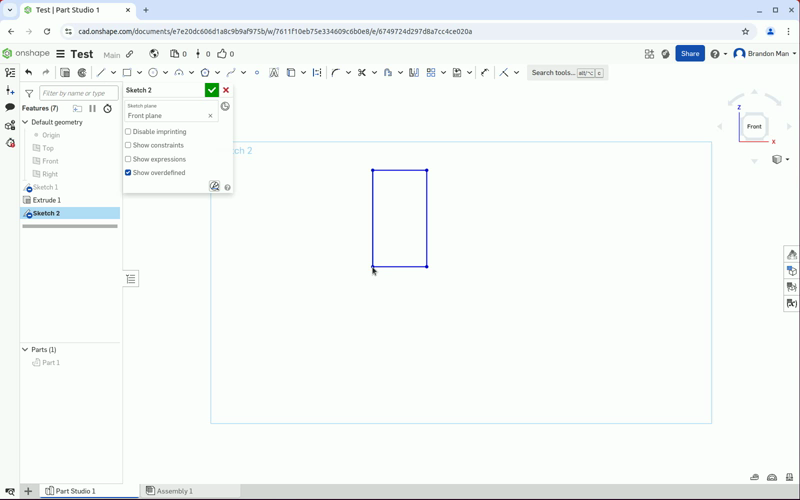
mouse_move(380, 258)
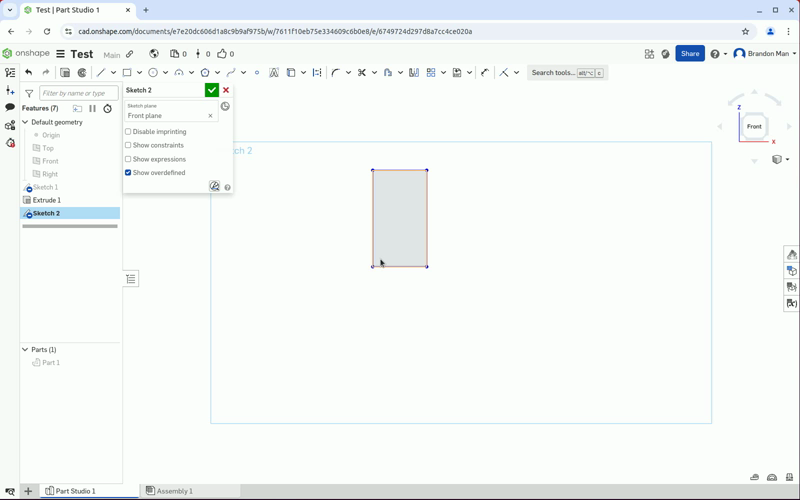
click(380, 258)
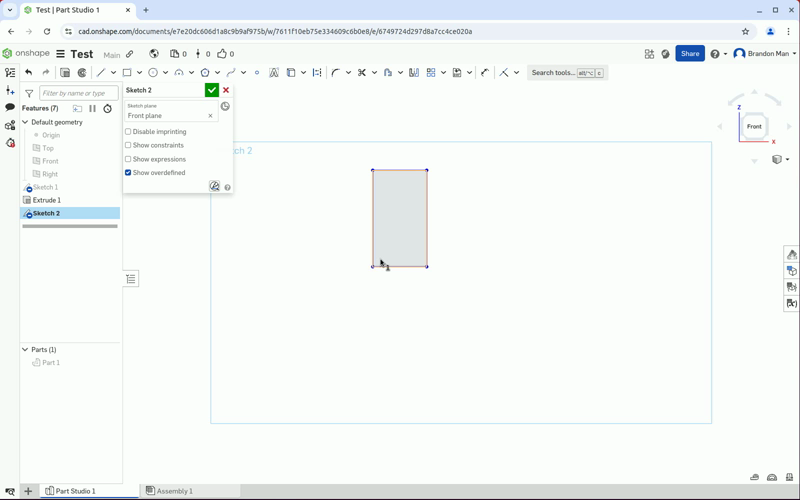
mouse_move(73, 352)
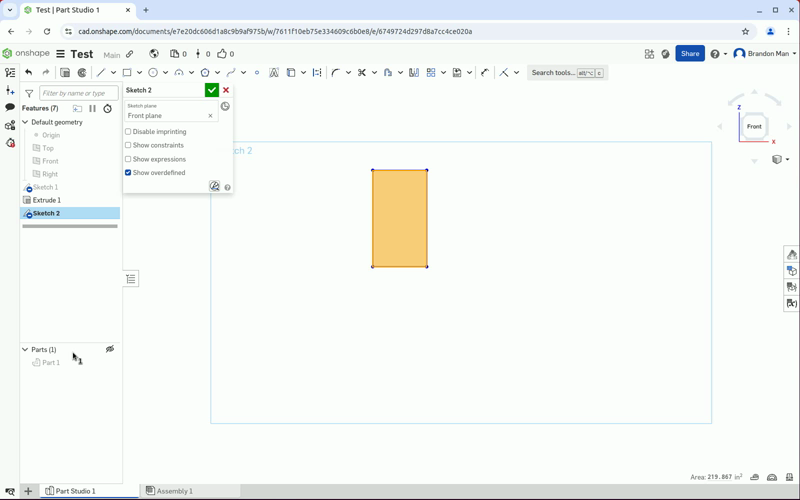
key(shift+y)
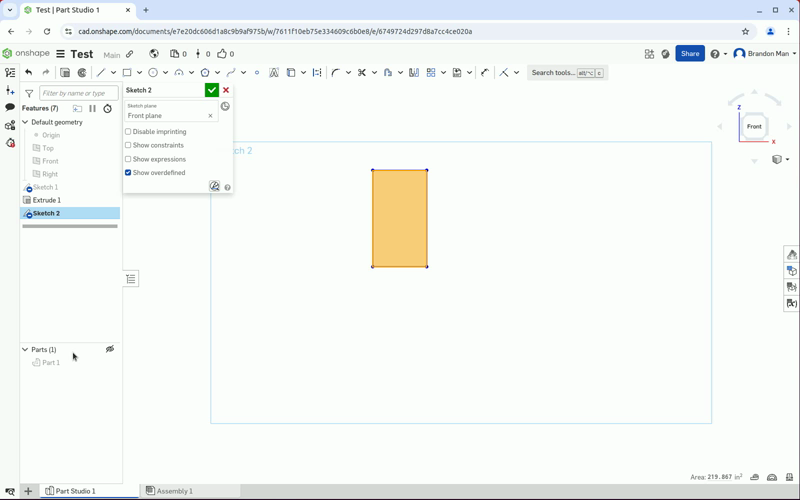
key(shift+e)
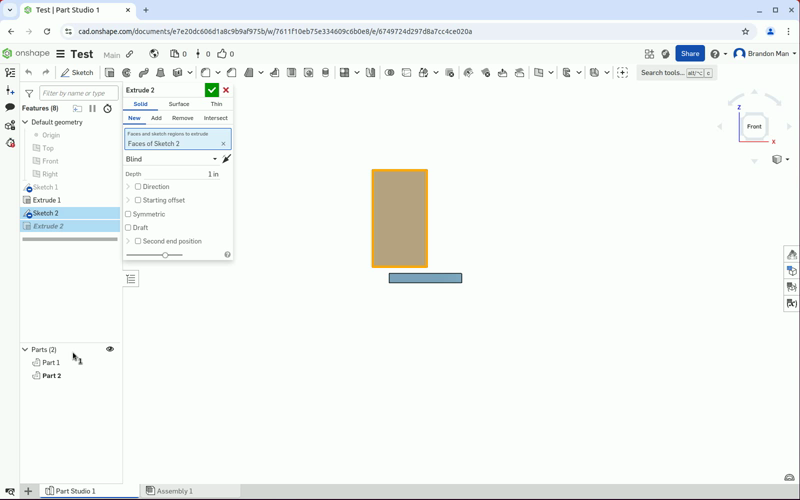
mouse_move(143, 106)
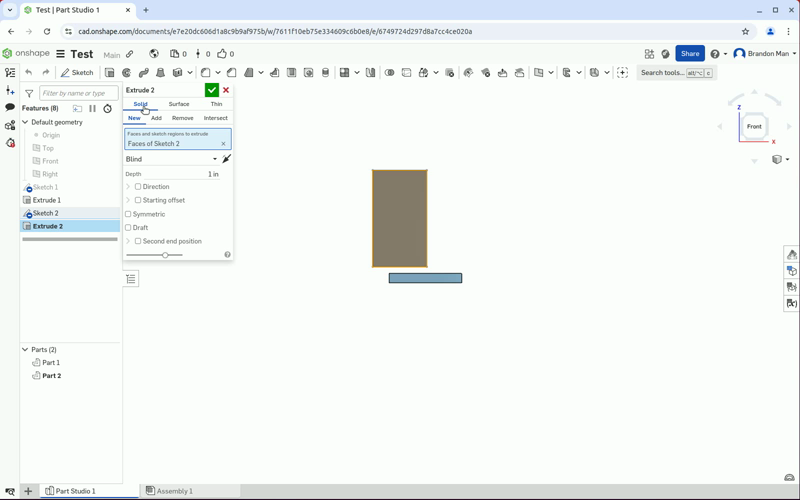
click(143, 106)
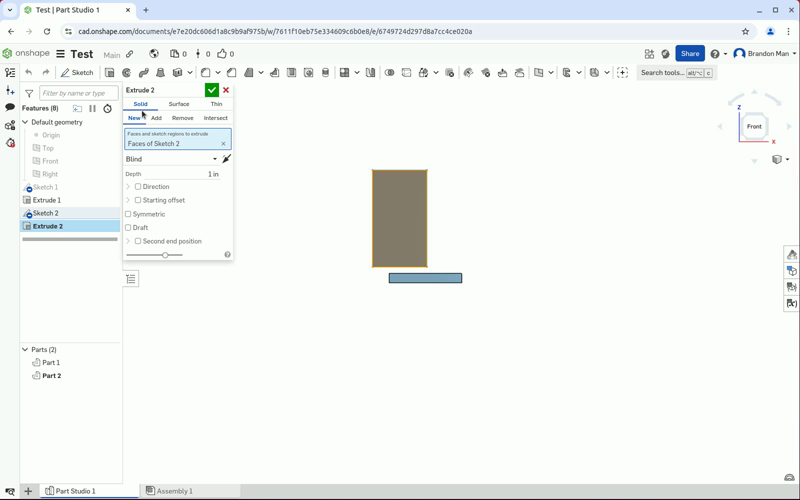
mouse_move(137, 120)
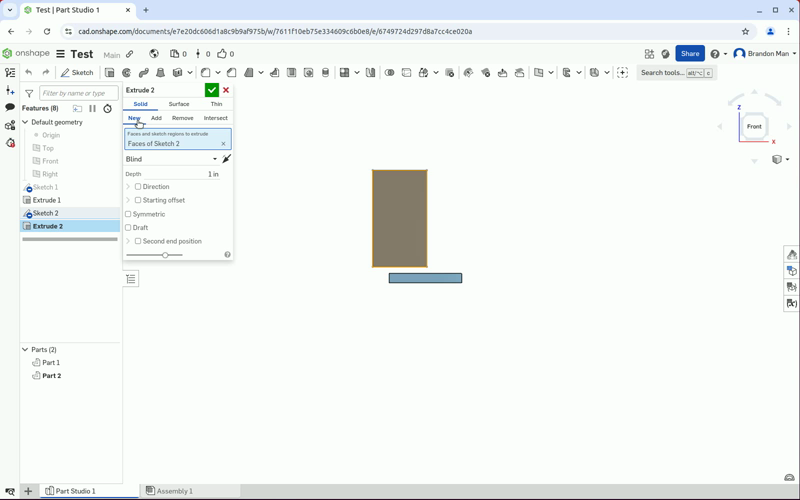
click(137, 120)
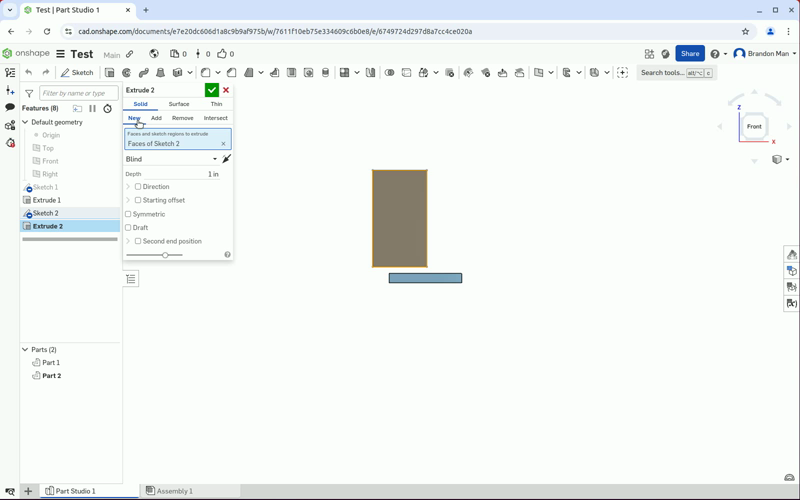
key(tab, 4)
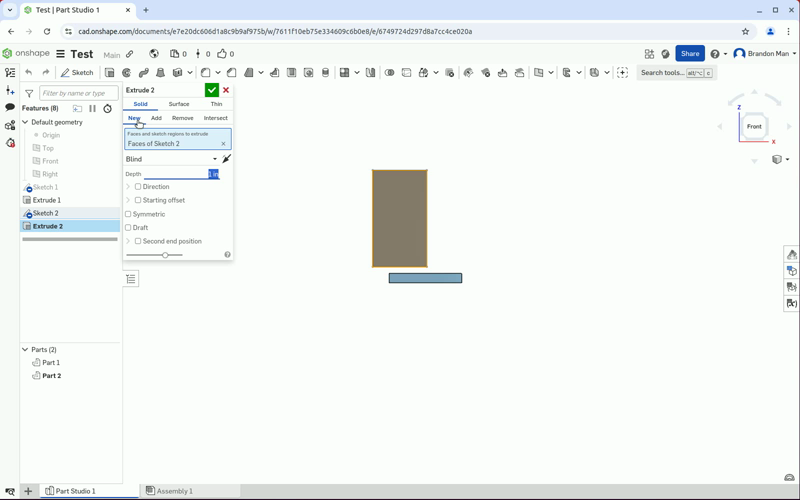
text(1.926)
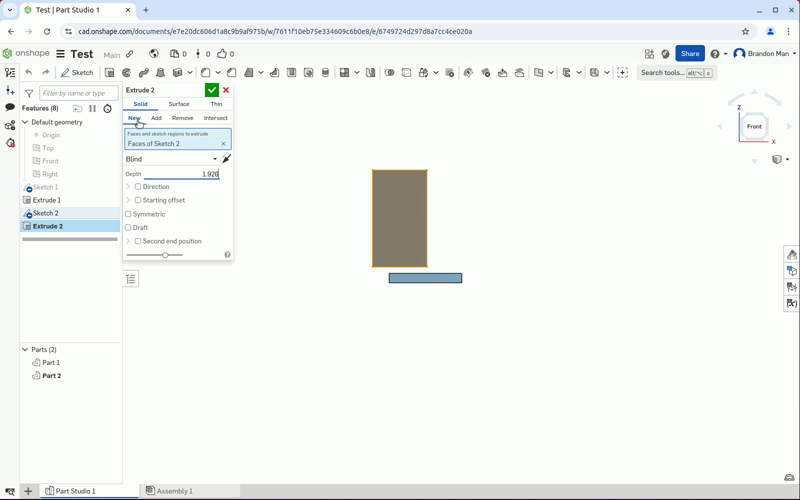
key(enter)
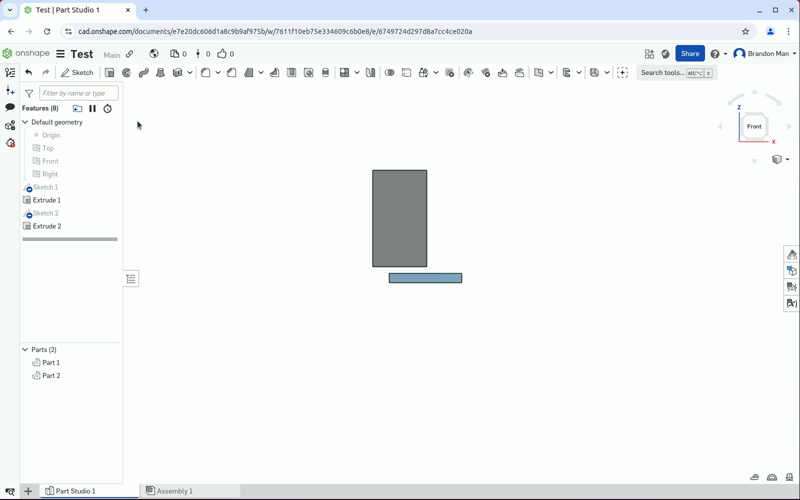
key(shift+h)
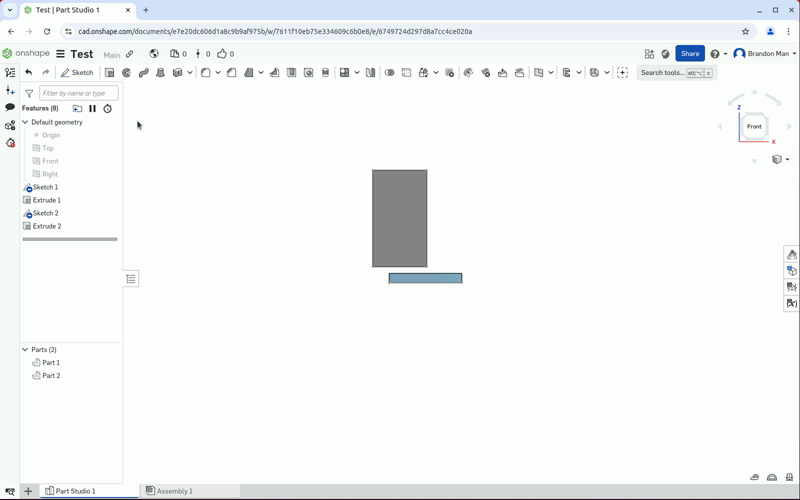
key(shift+h)
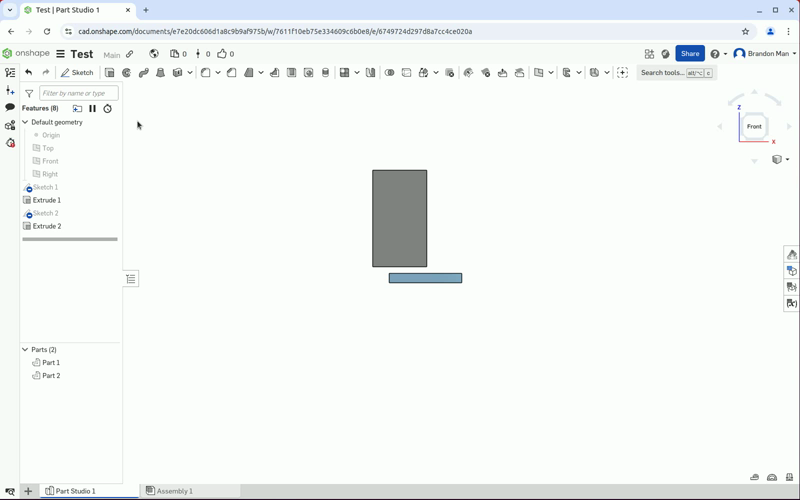
mouse_move(73, 189)
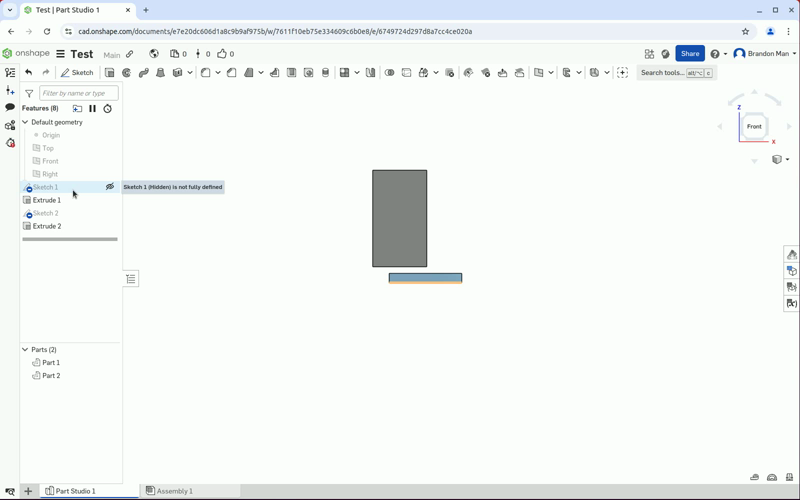
click(73, 189)
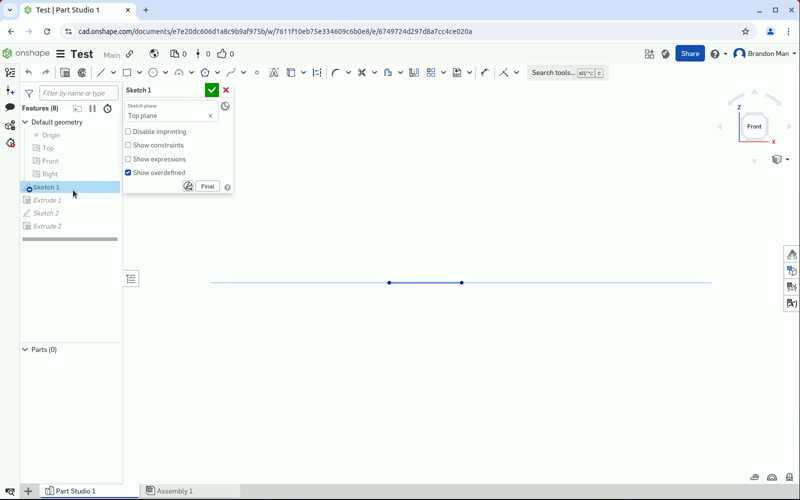
mouse_move(229, 92)
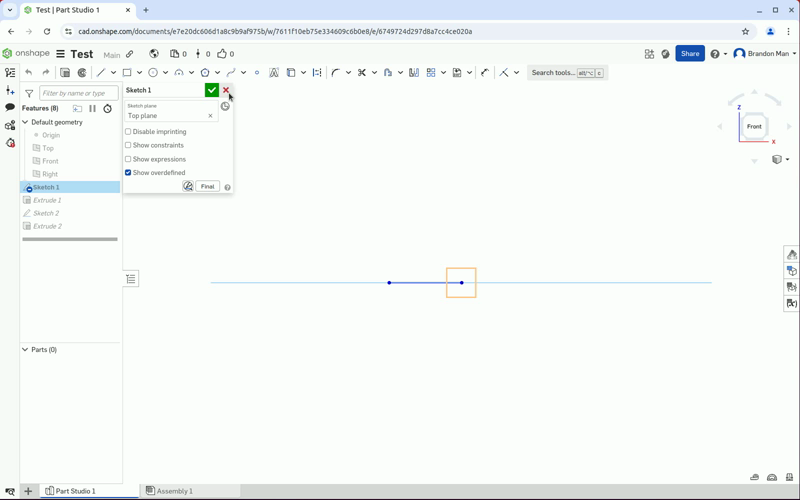
click(229, 92)
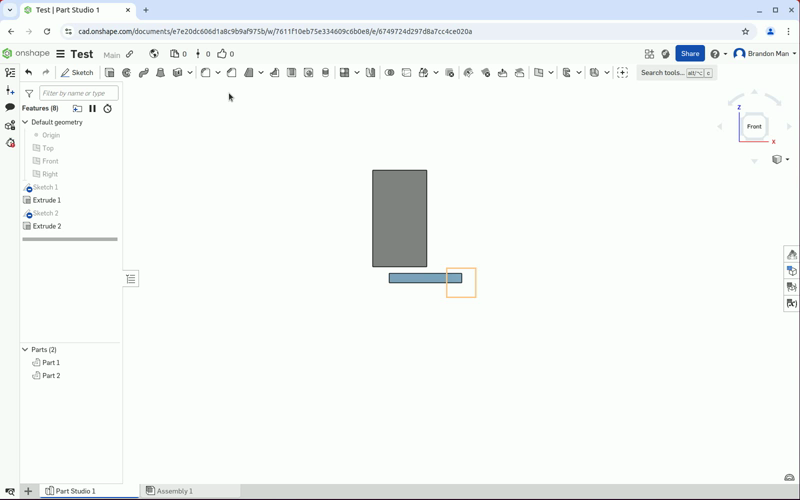
mouse_move(73, 352)
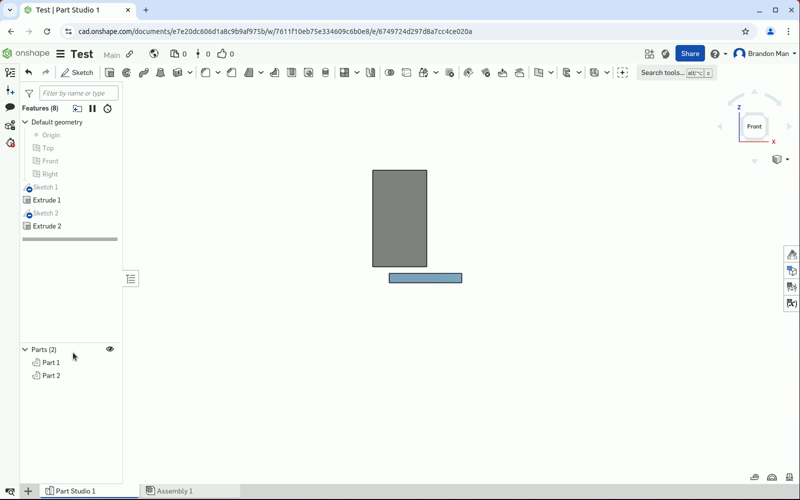
key(y)
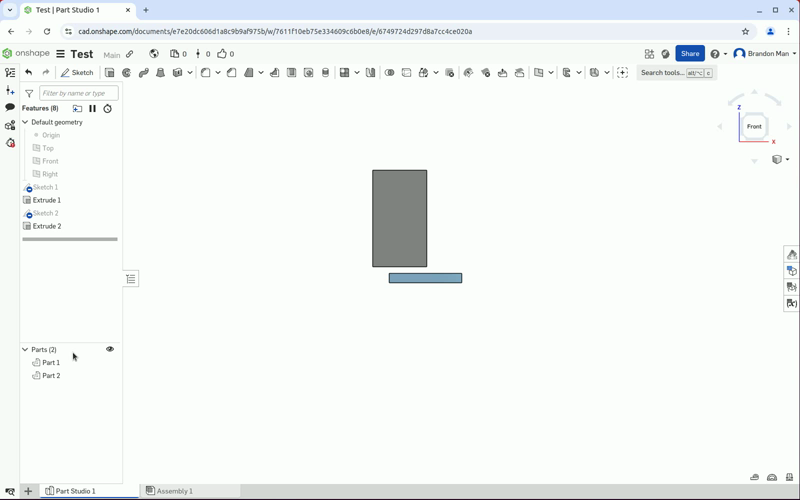
key(shift+p)
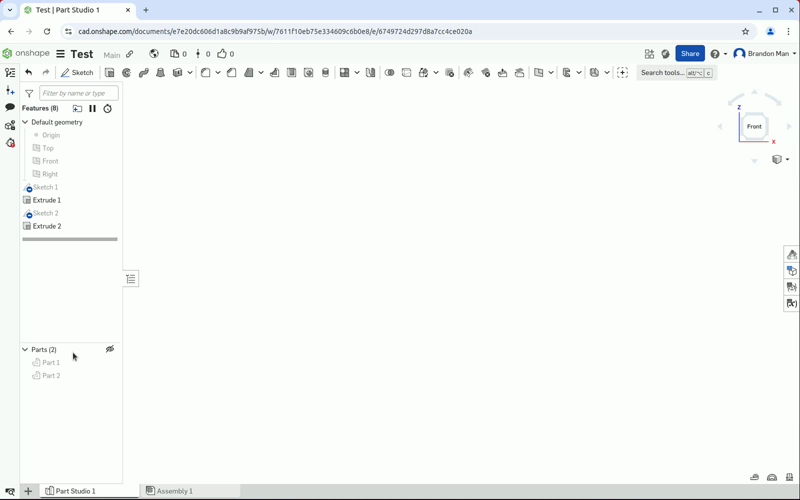
key(space)
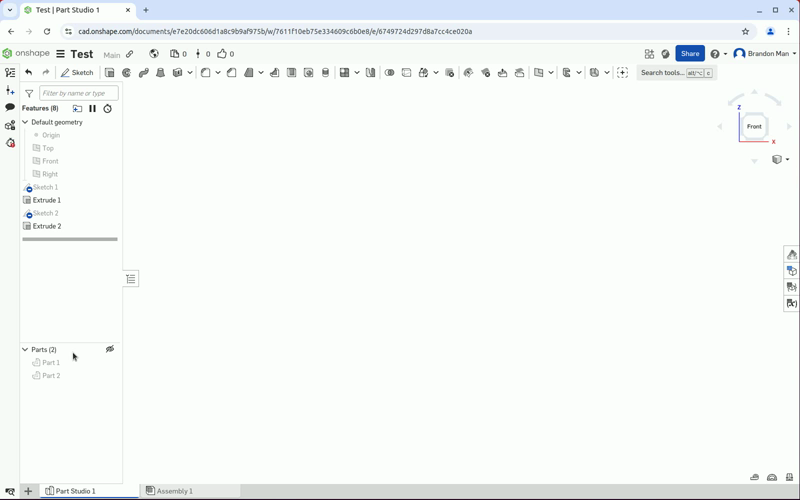
key_down(shift)
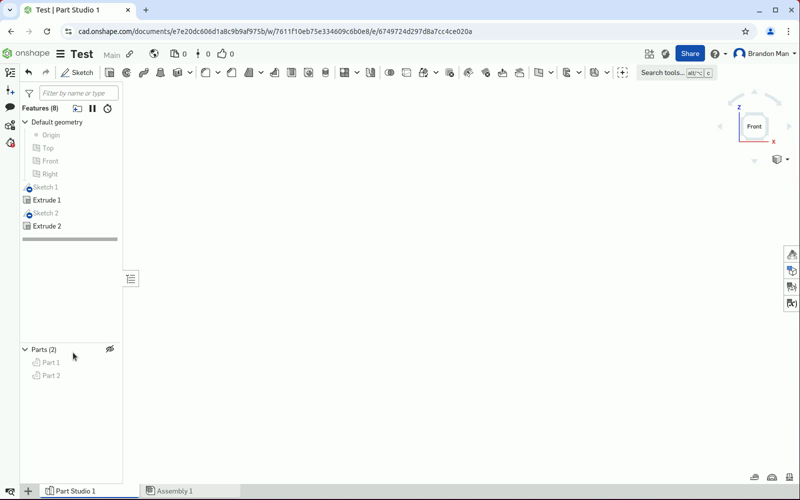
key(left)
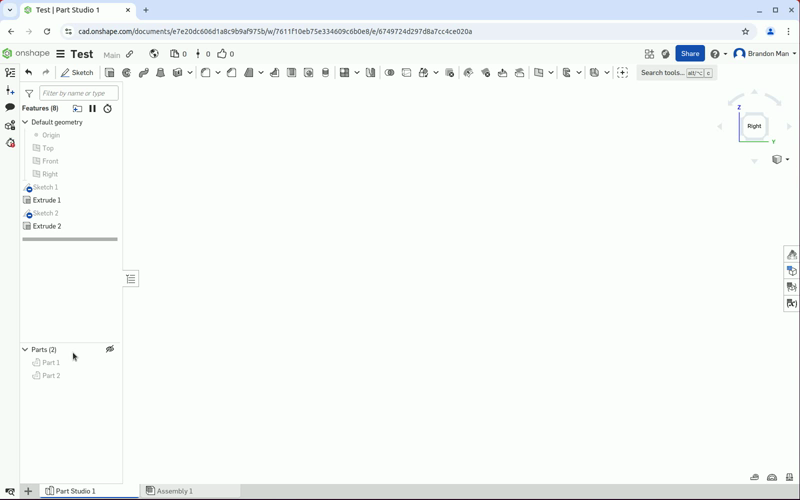
key_up(shift)
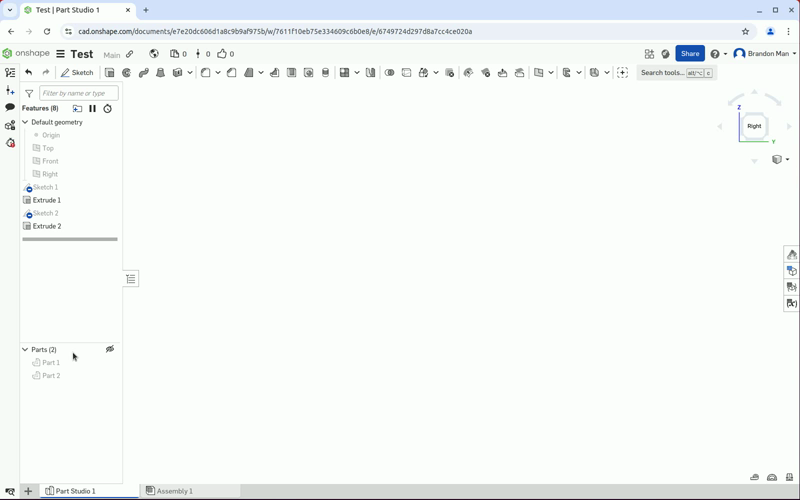
mouse_move(73, 352)
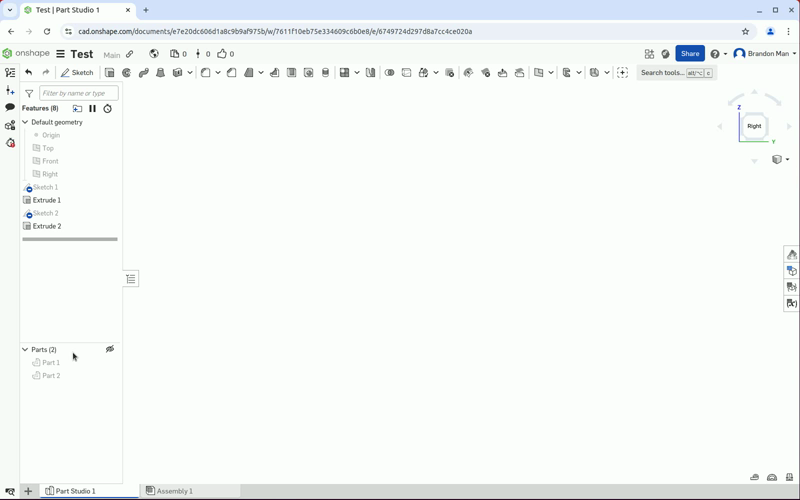
key(shift+y)
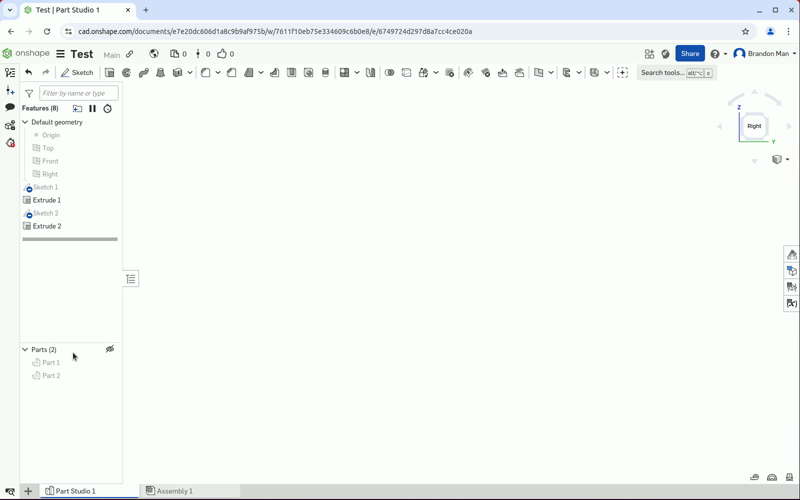
key(shift+s)
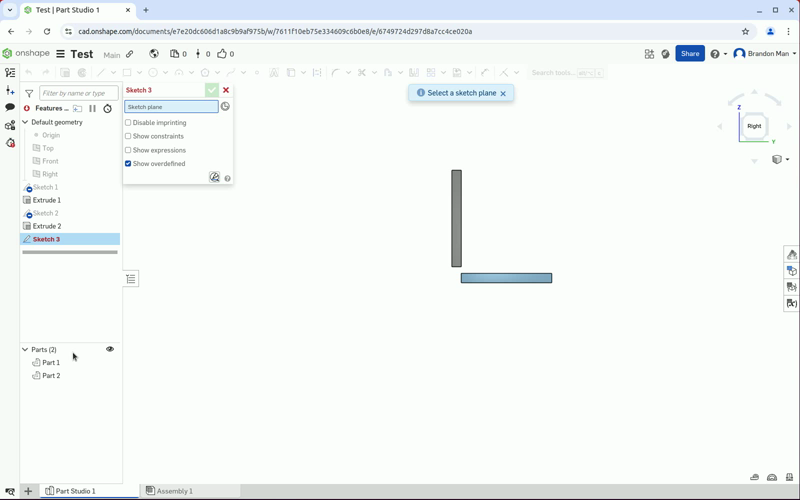
mouse_move(73, 176)
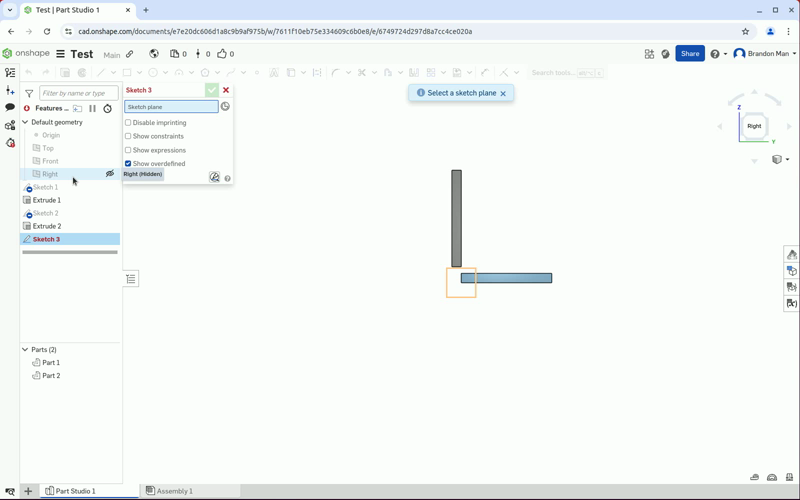
click(73, 176)
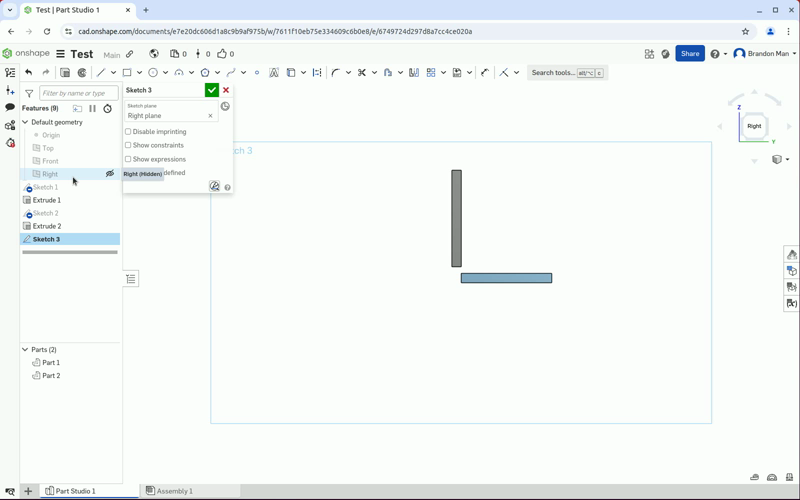
mouse_move(73, 352)
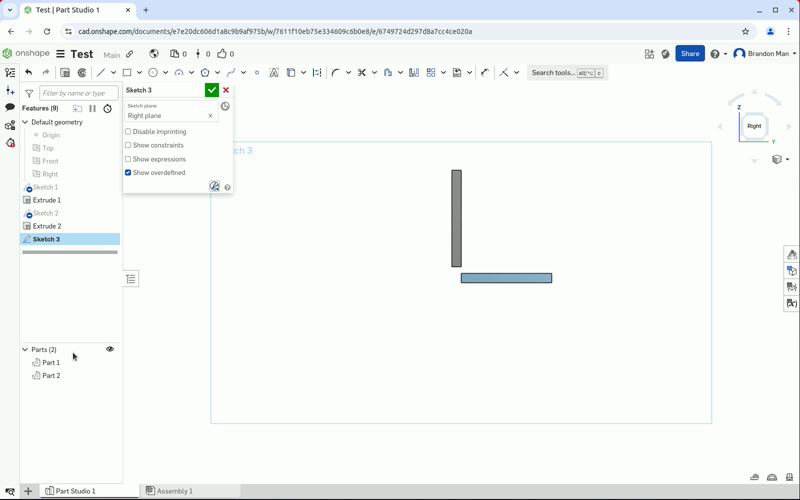
key(y)
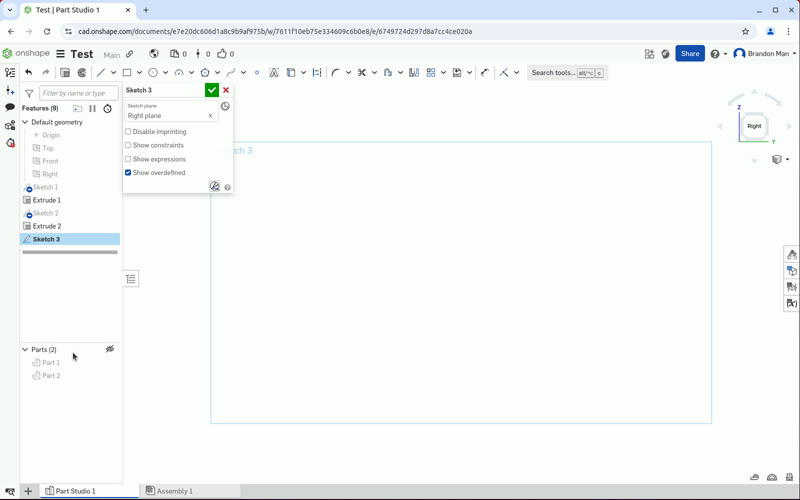
key(l)
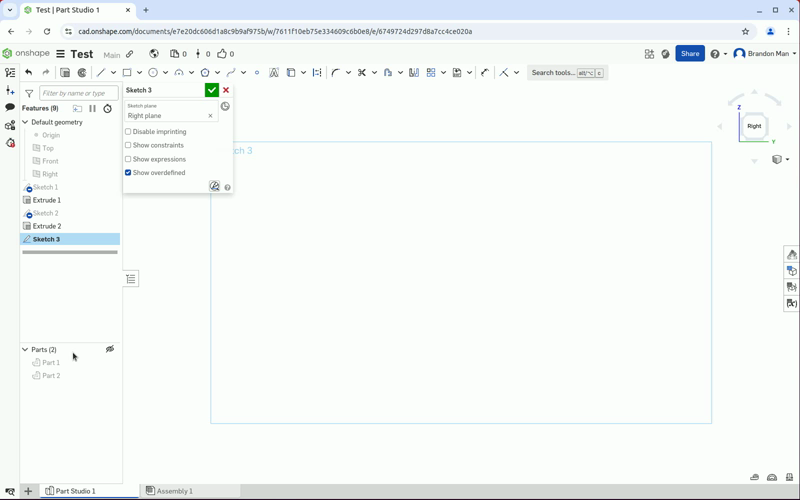
key_down(shift)
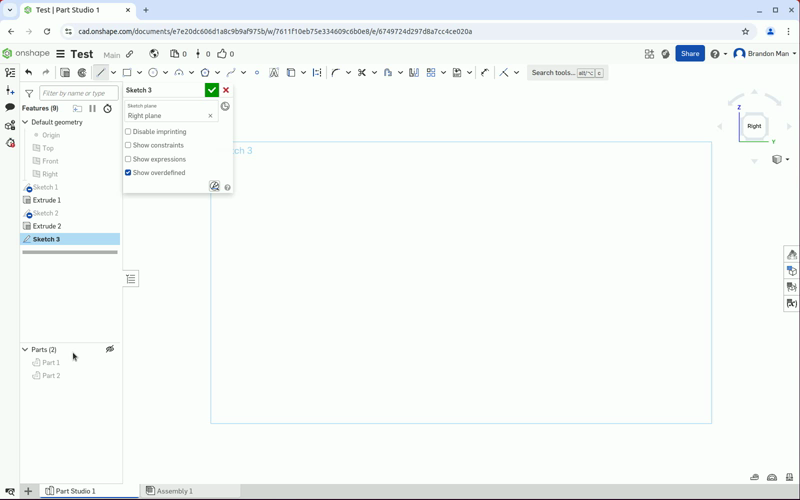
mouse_move(364, 320)
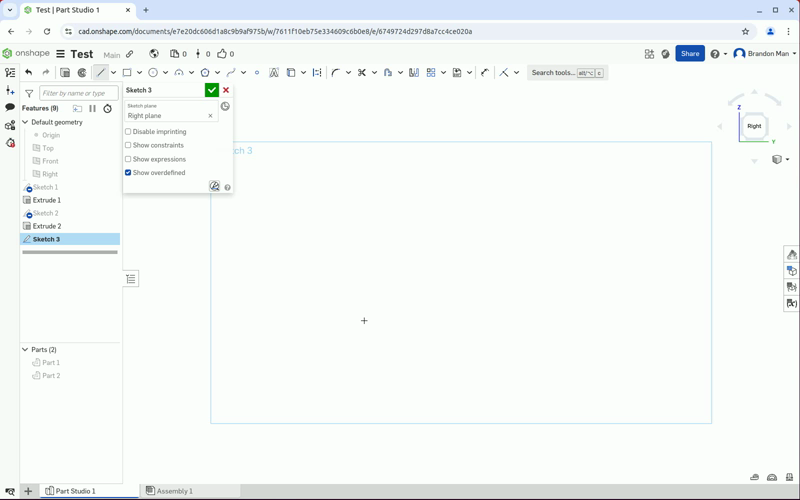
click(364, 320)
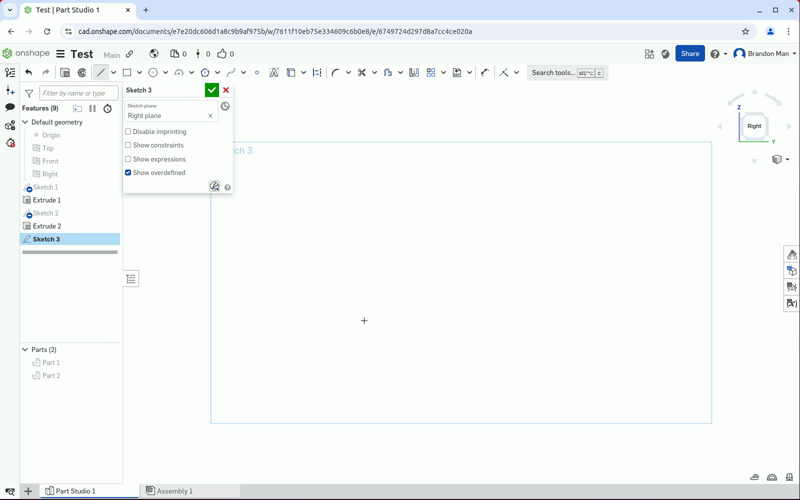
key_up(shift)
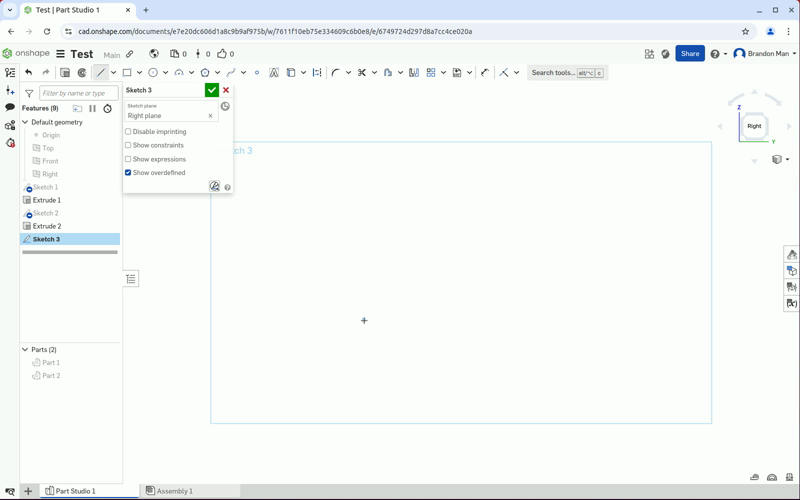
key_down(shift)
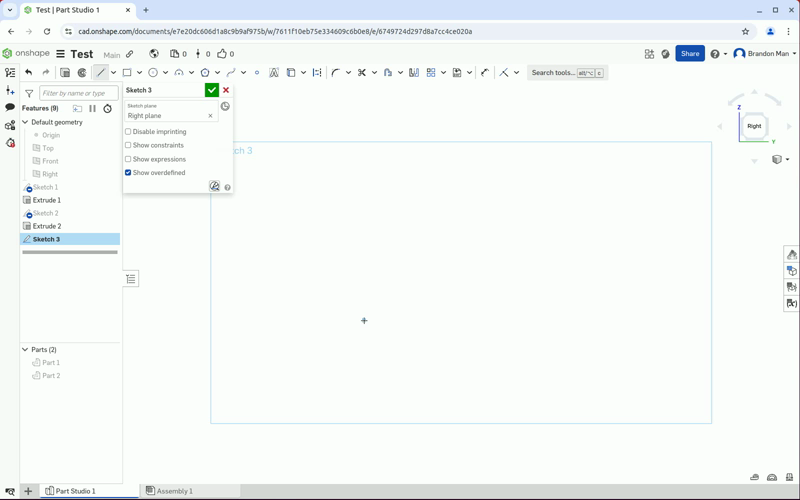
mouse_move(454, 320)
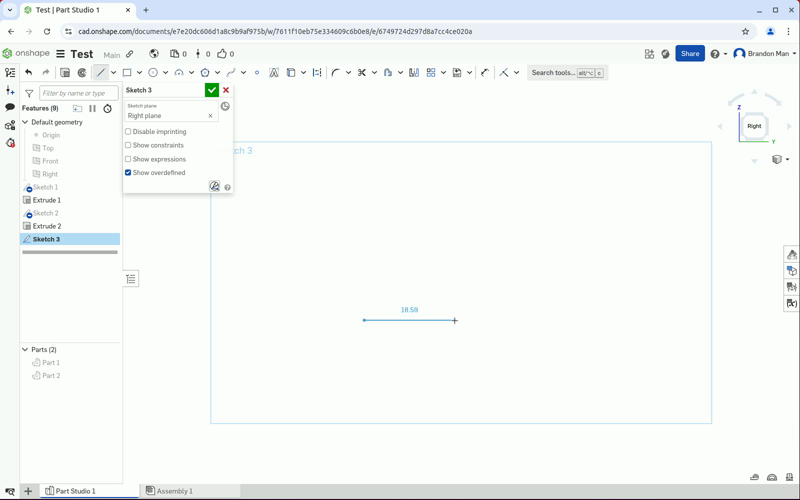
click(454, 320)
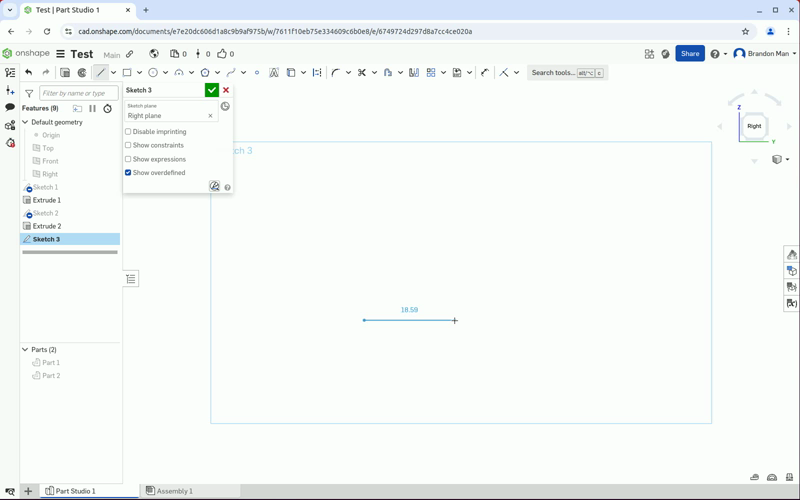
key_up(shift)
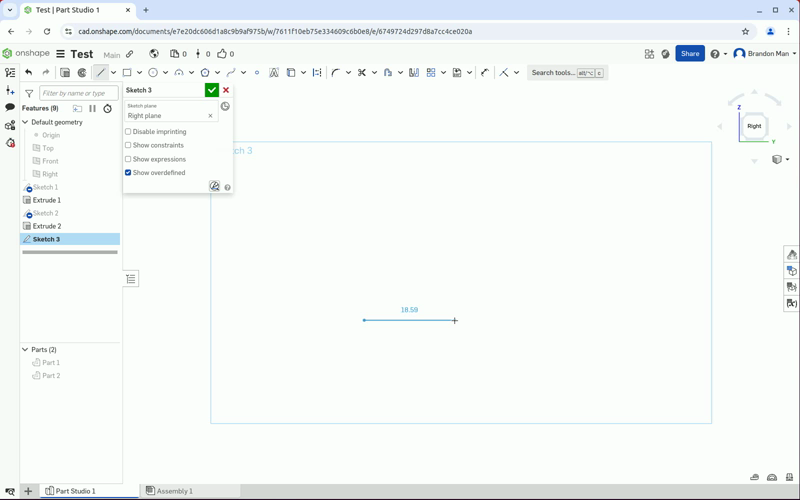
key_down(shift)
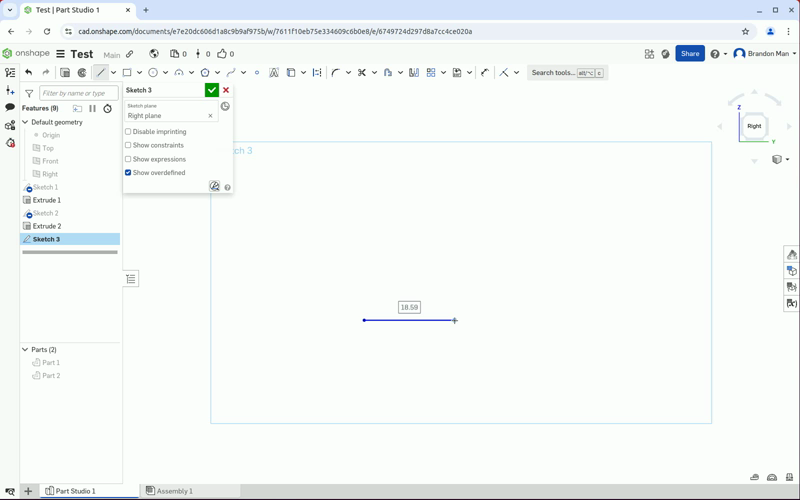
mouse_move(454, 224)
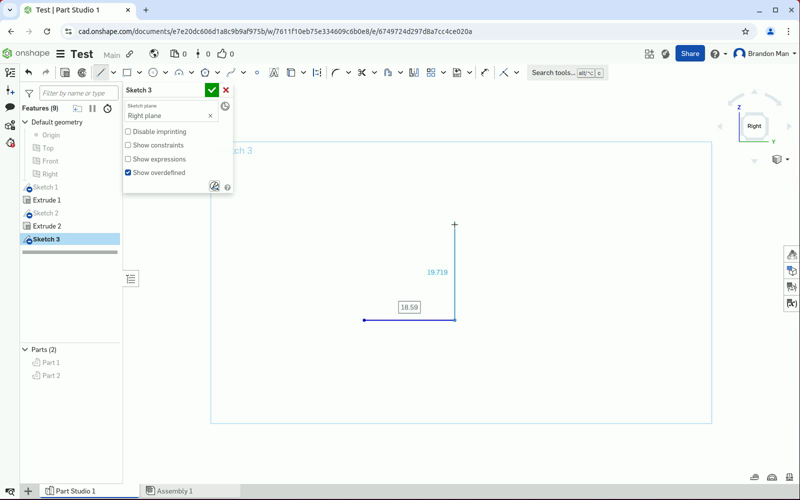
click(454, 224)
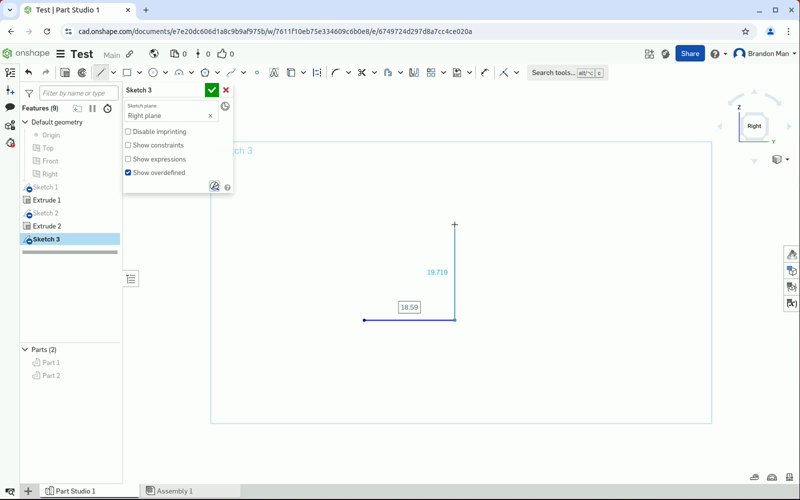
key_up(shift)
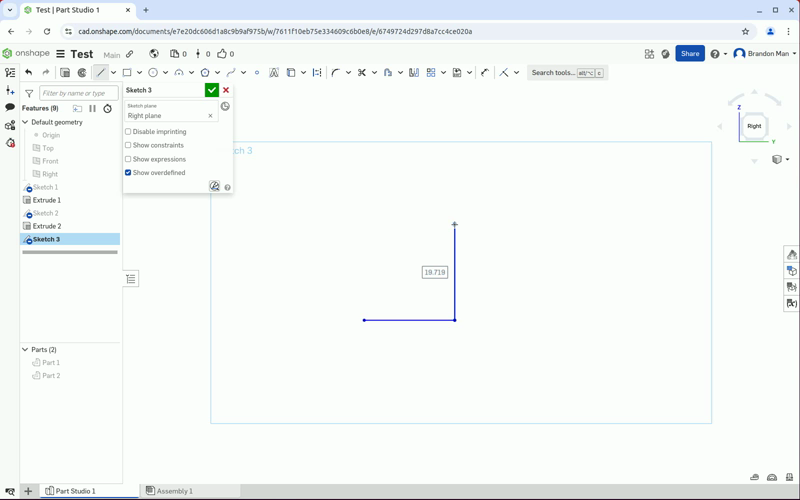
key_down(shift)
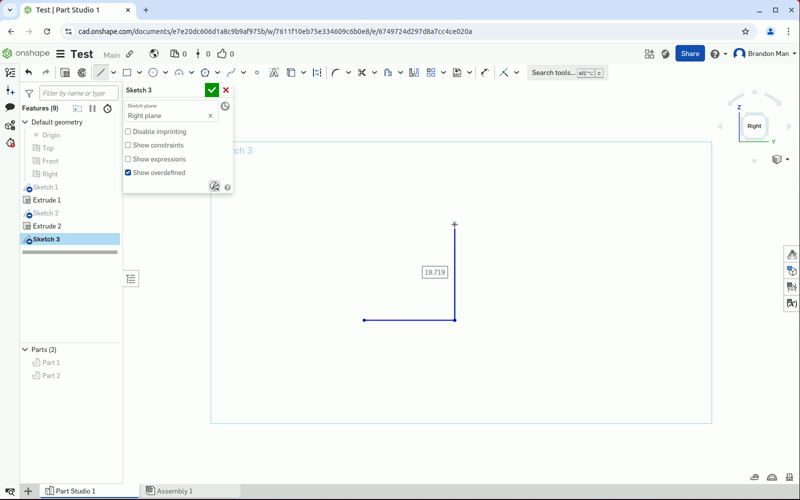
mouse_move(364, 224)
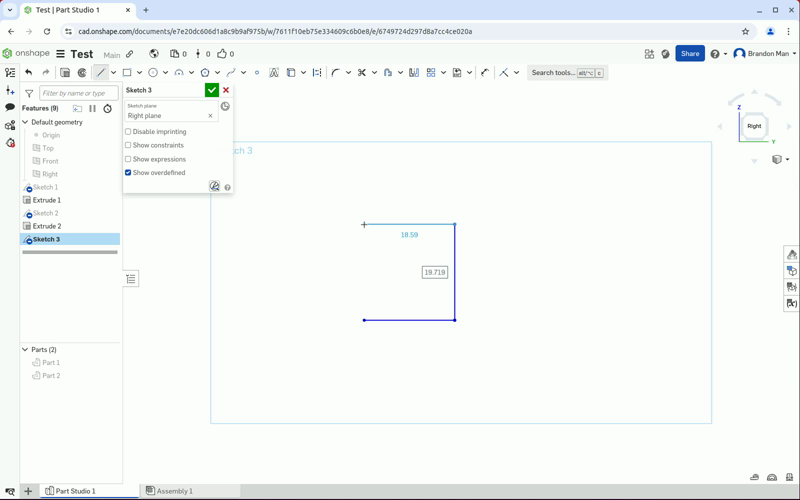
click(364, 224)
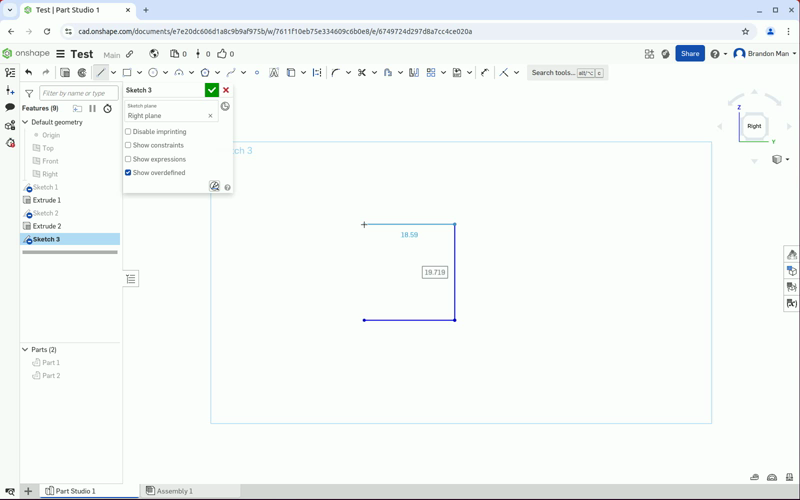
key_up(shift)
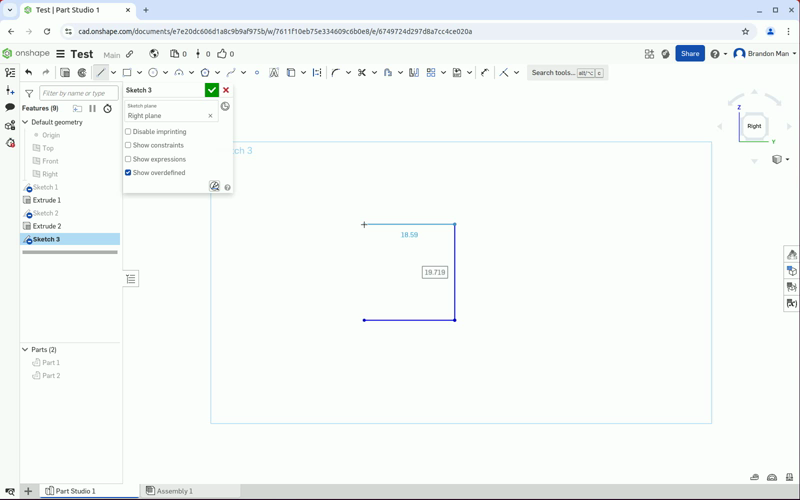
key_down(shift)
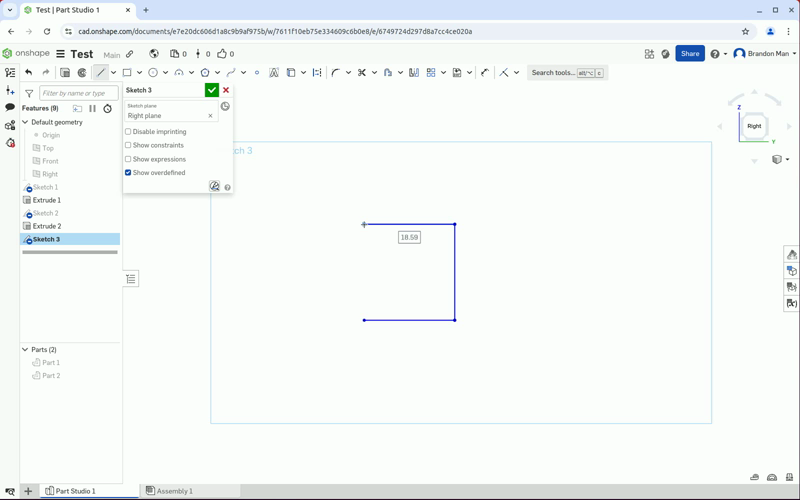
mouse_move(364, 320)
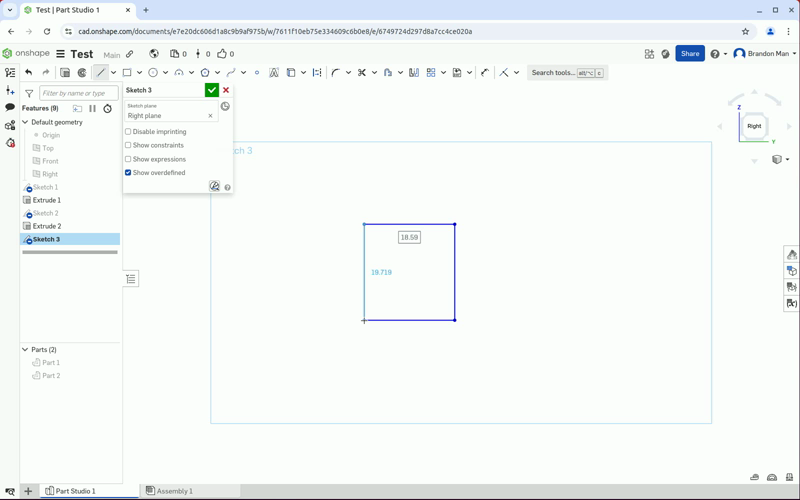
key_up(shift)
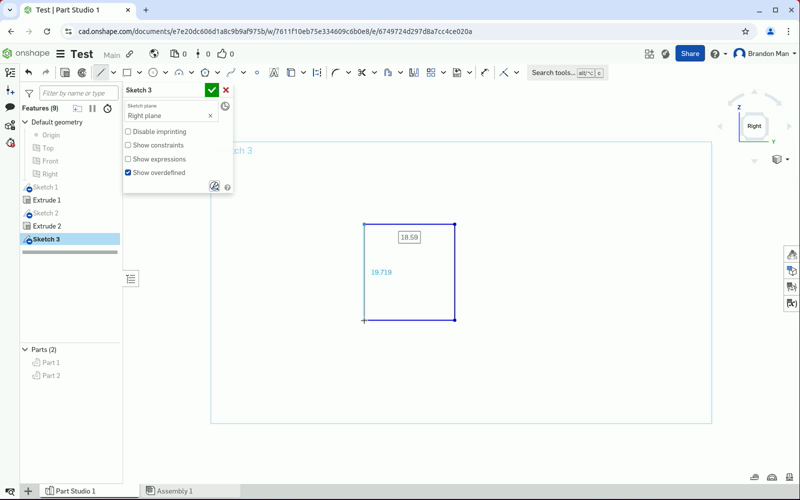
click(364, 320)
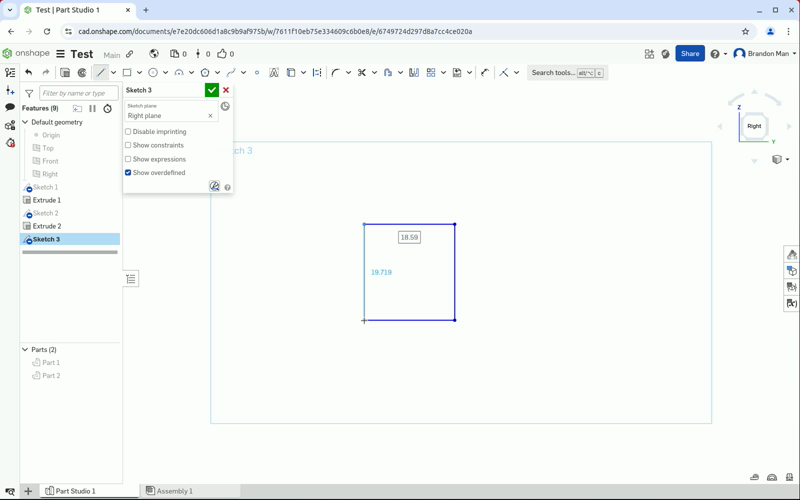
key(esc)
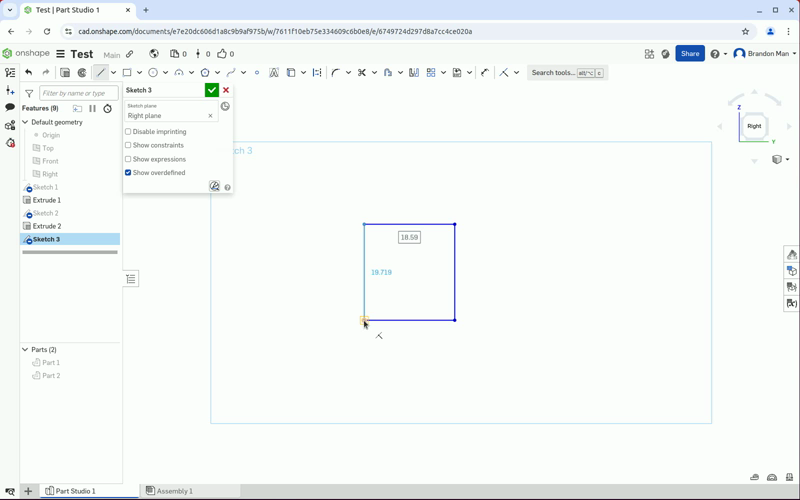
mouse_move(433, 229)
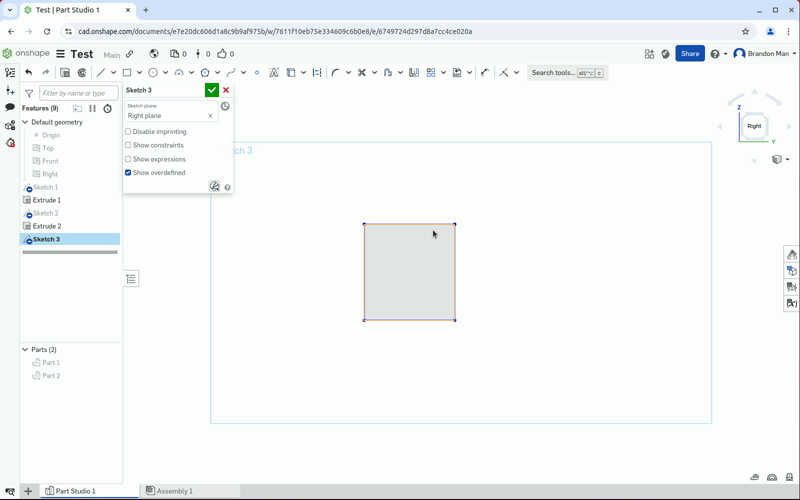
click(433, 229)
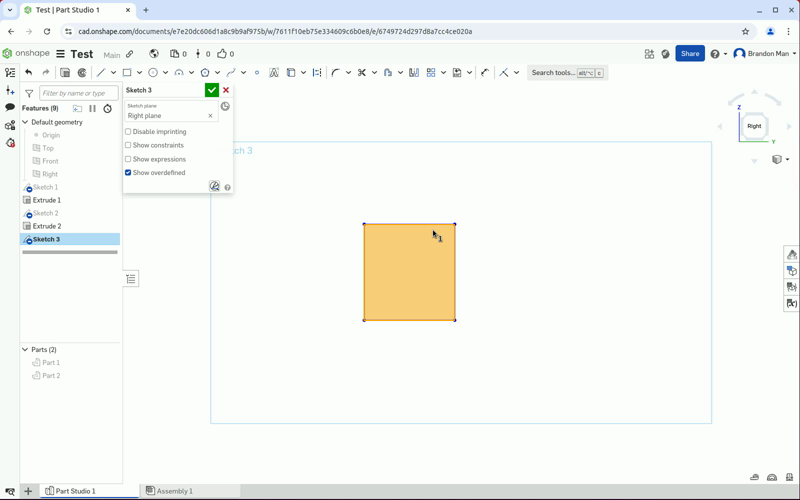
mouse_move(73, 352)
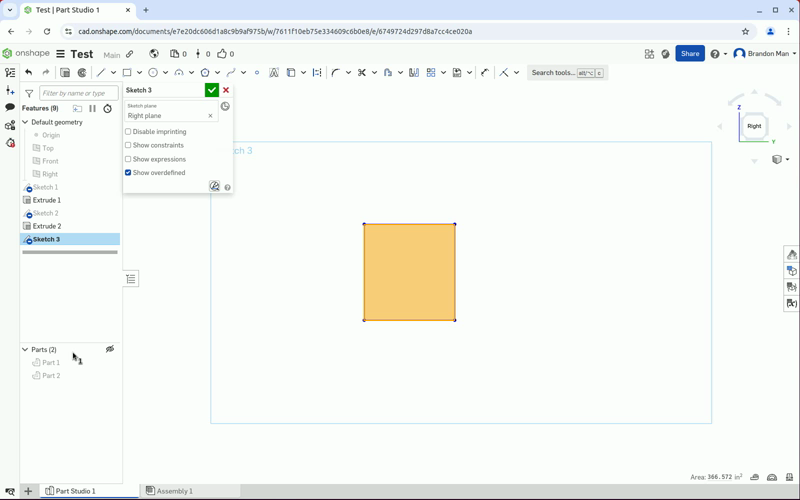
key(shift+y)
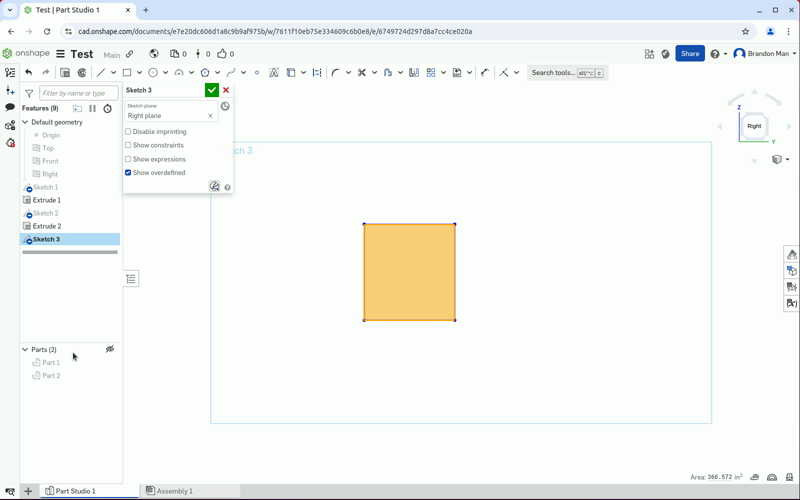
key(shift+e)
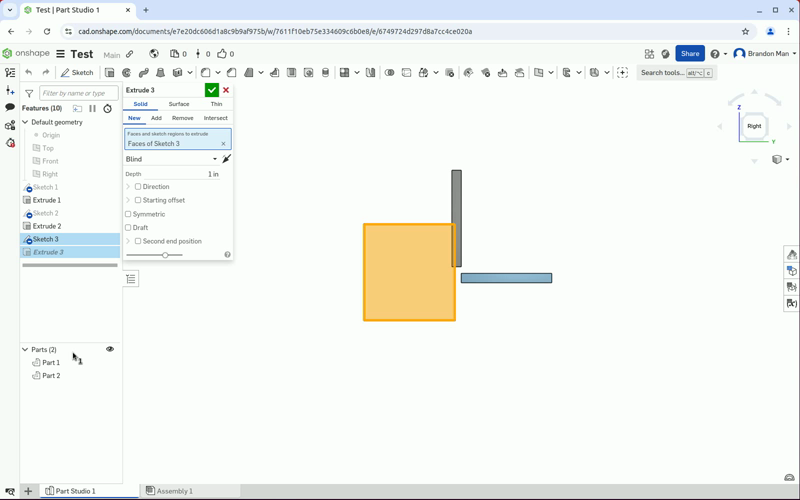
mouse_move(143, 106)
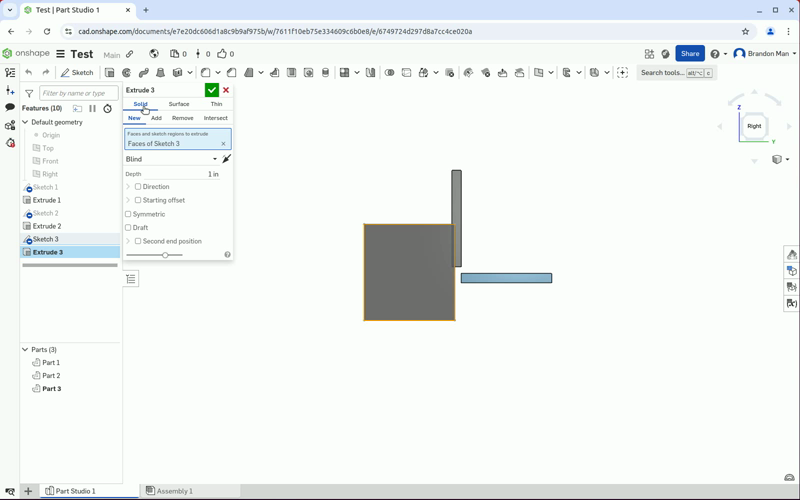
click(143, 106)
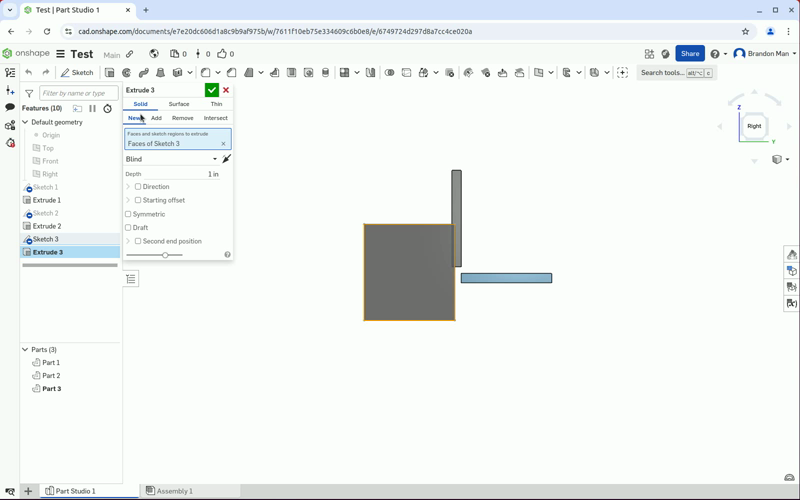
mouse_move(137, 120)
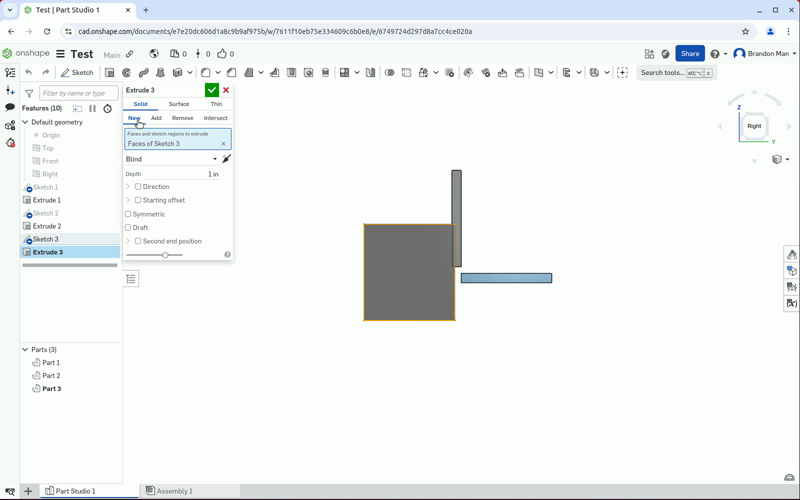
click(137, 120)
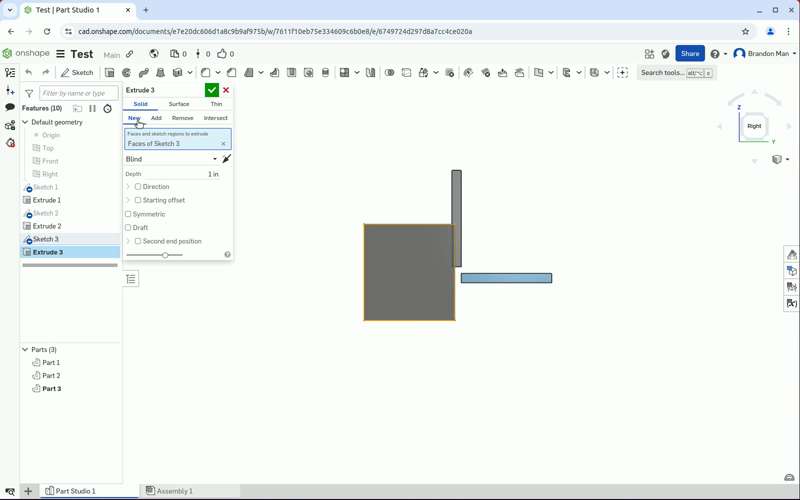
key(tab, 4)
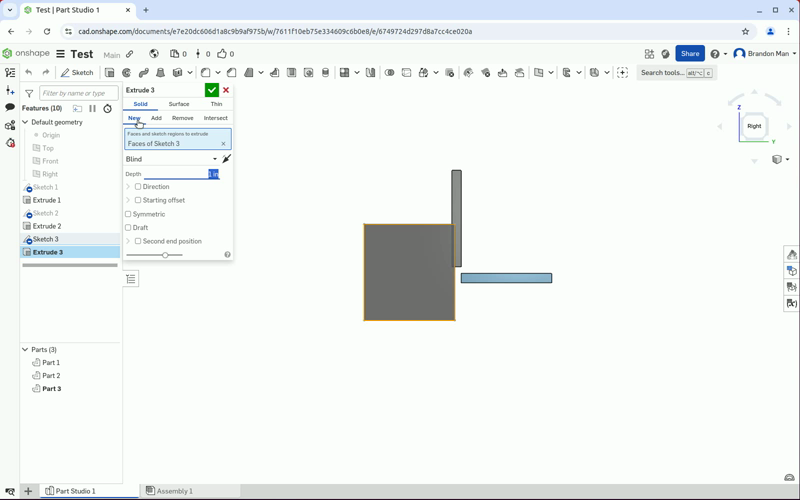
text(1.926)
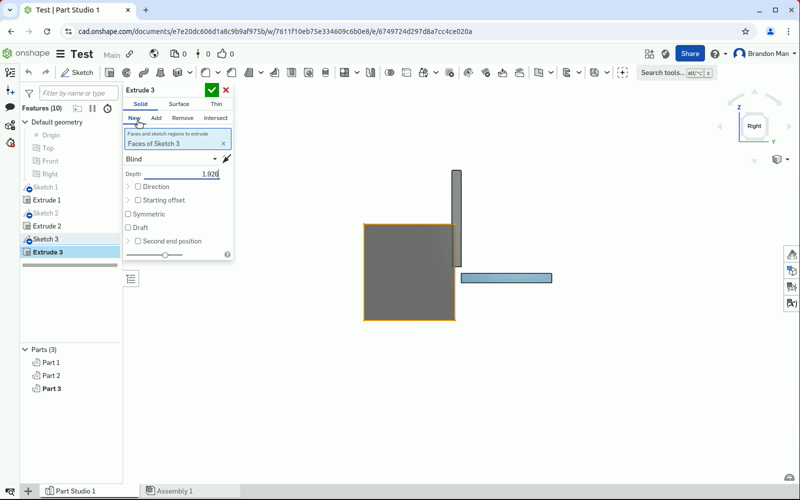
key(enter)
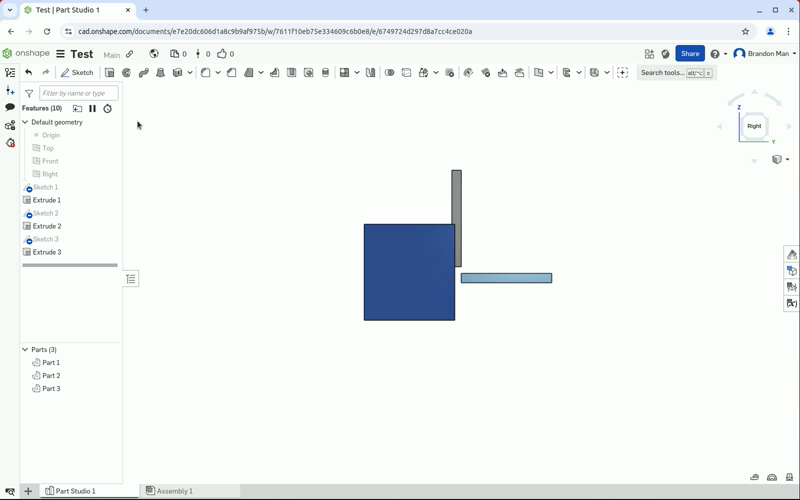
key(shift+h)
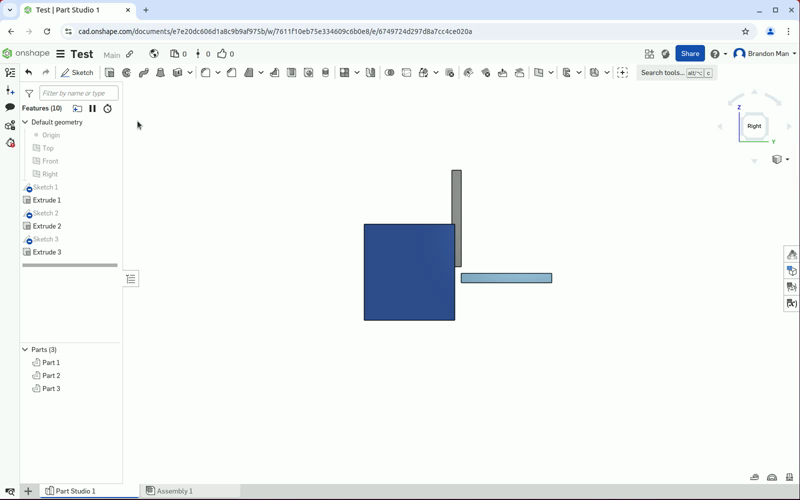
key(shift+h)
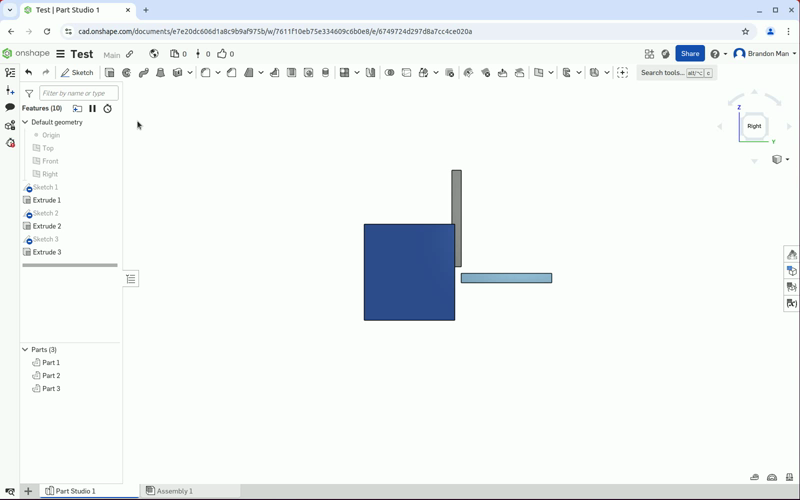
mouse_move(73, 189)
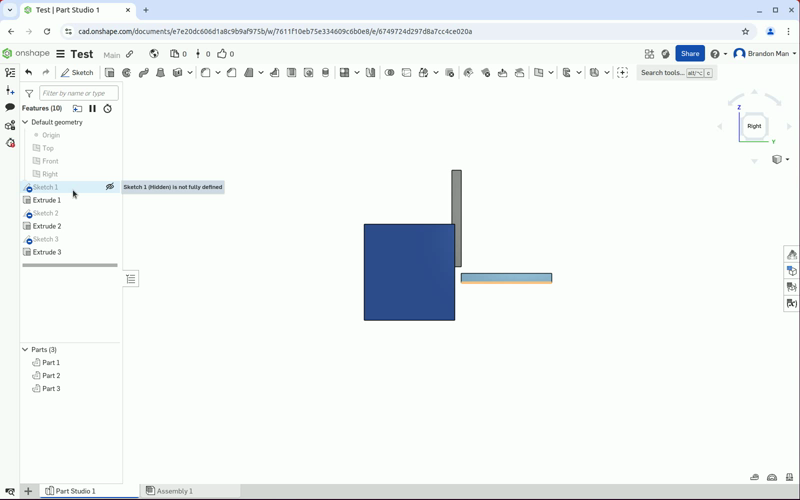
click(73, 189)
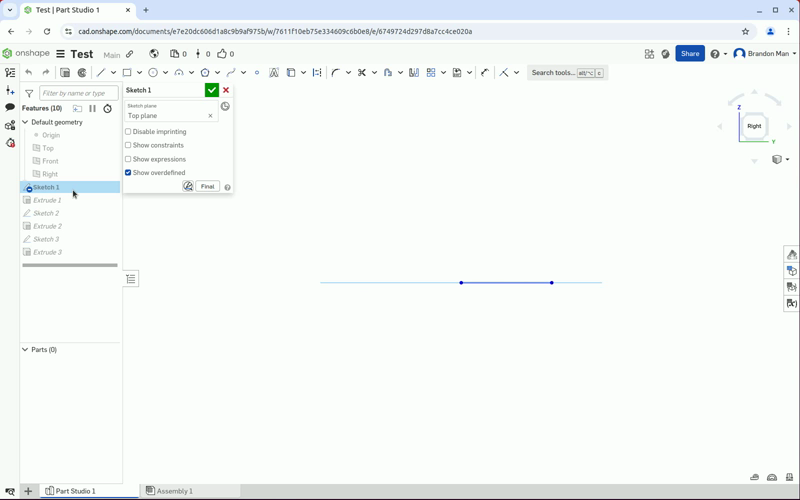
mouse_move(229, 92)
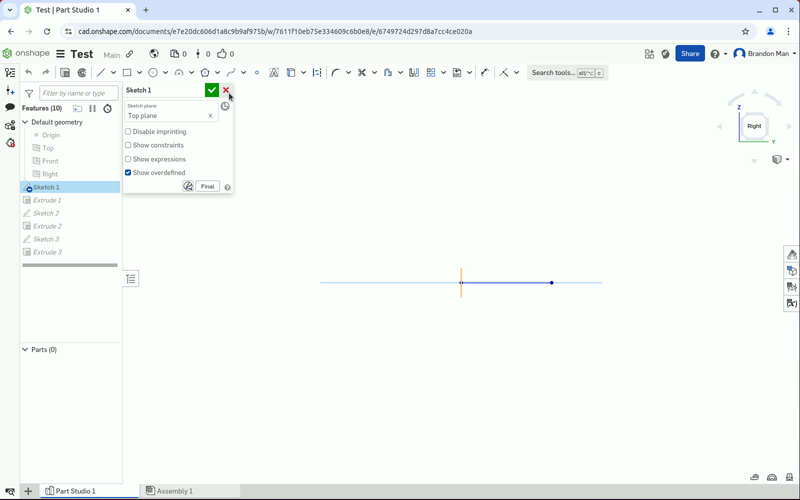
click(229, 92)
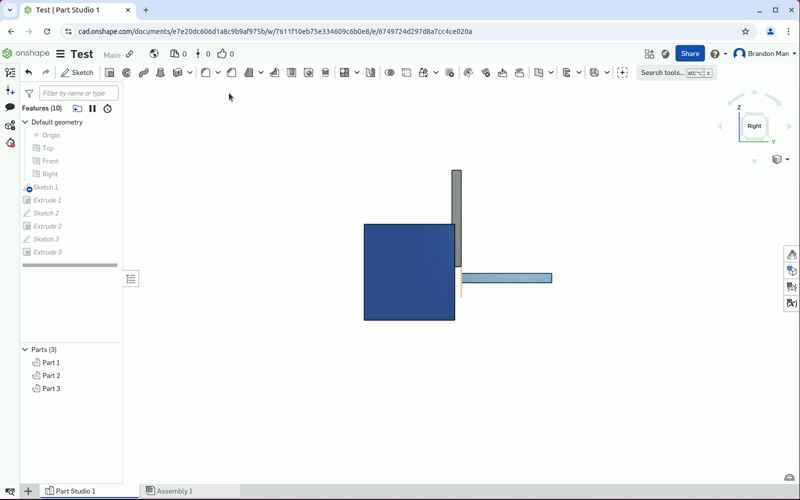
mouse_move(73, 352)
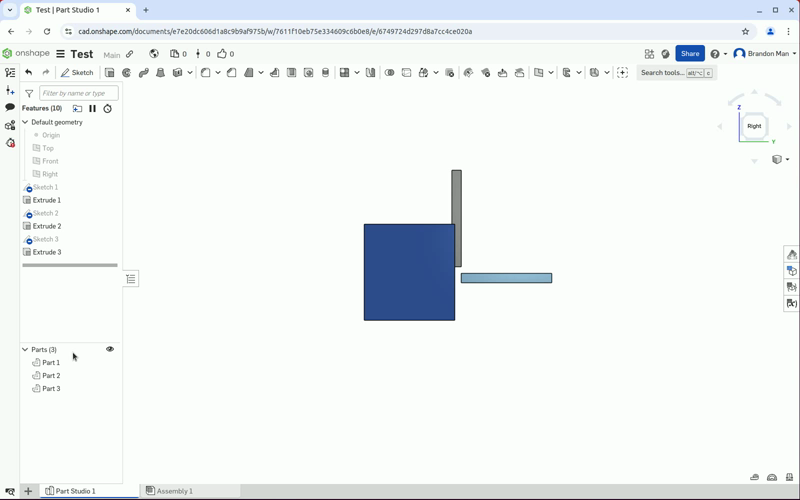
key(y)
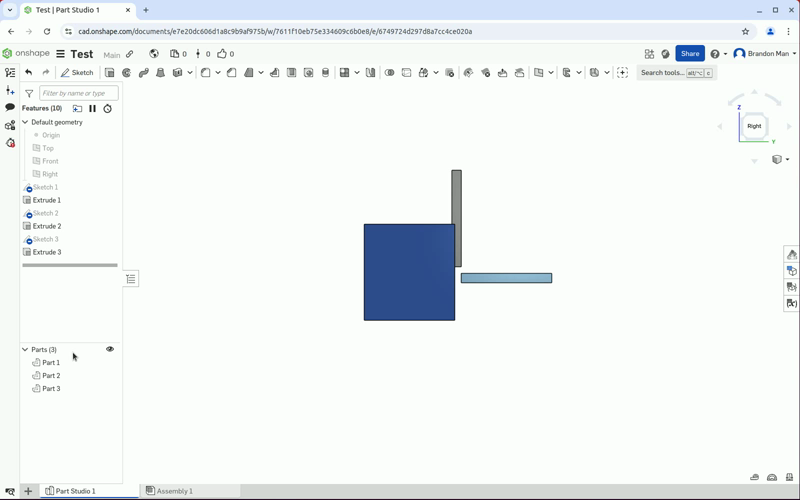
key(shift+p)
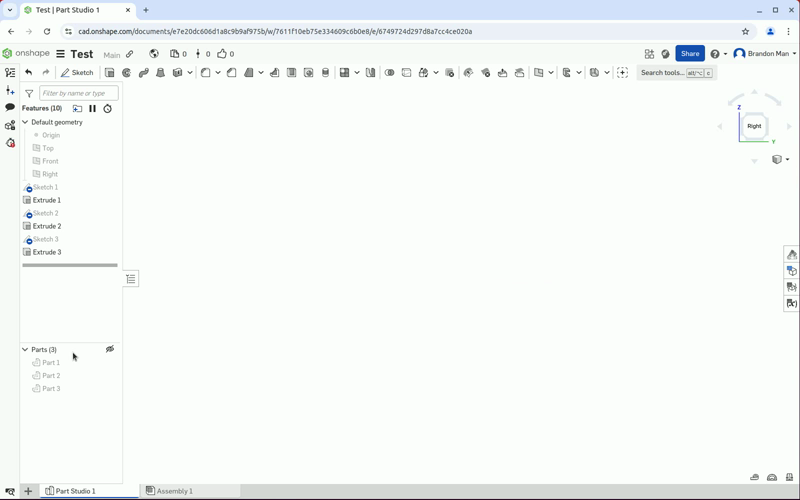
key(space)
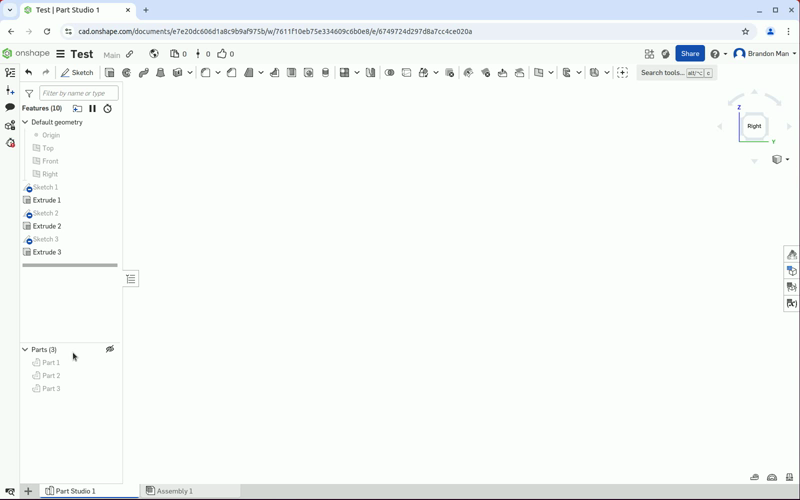
key_down(shift)
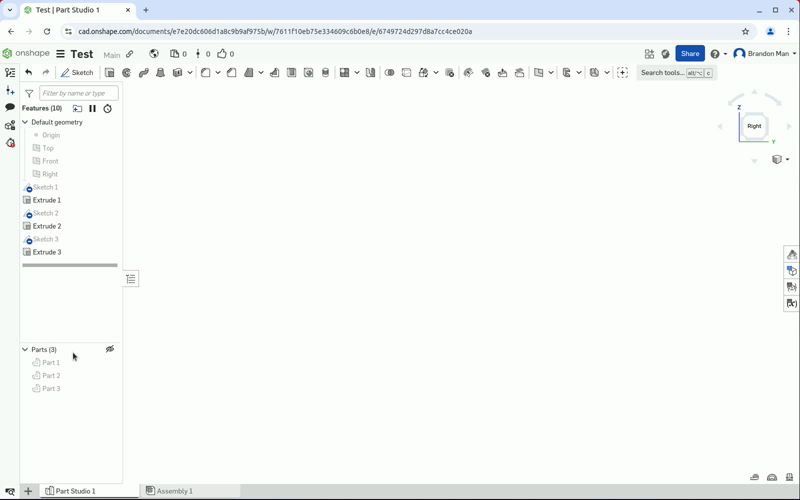
key(right)
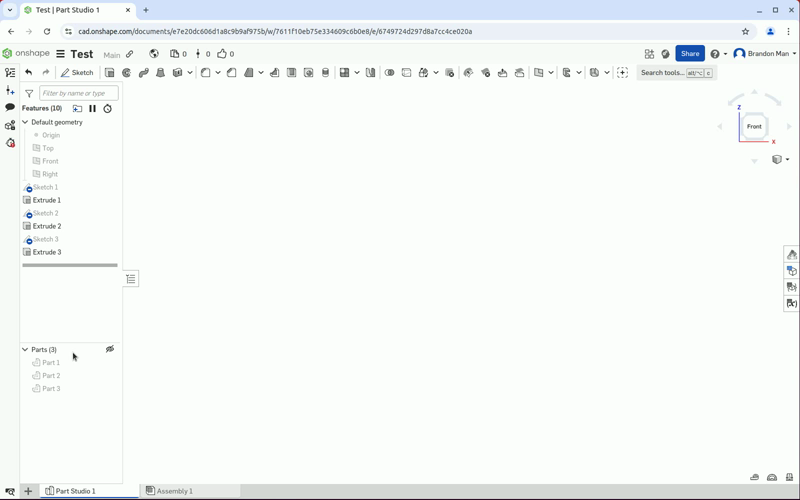
key_up(shift)
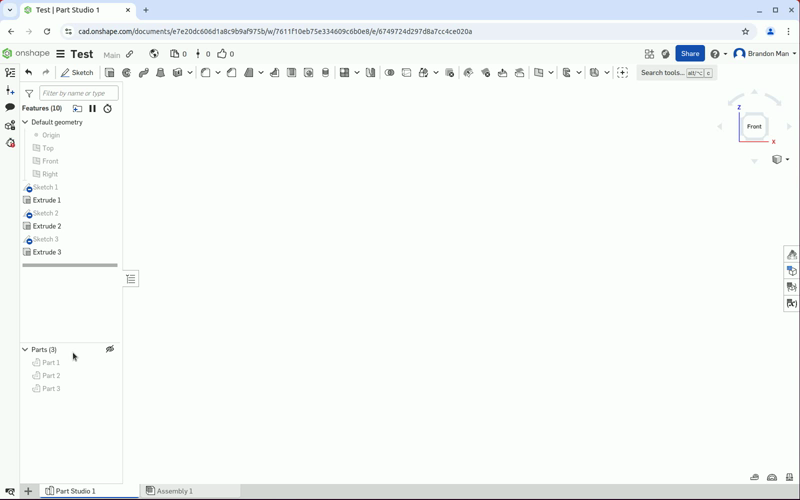
mouse_move(73, 352)
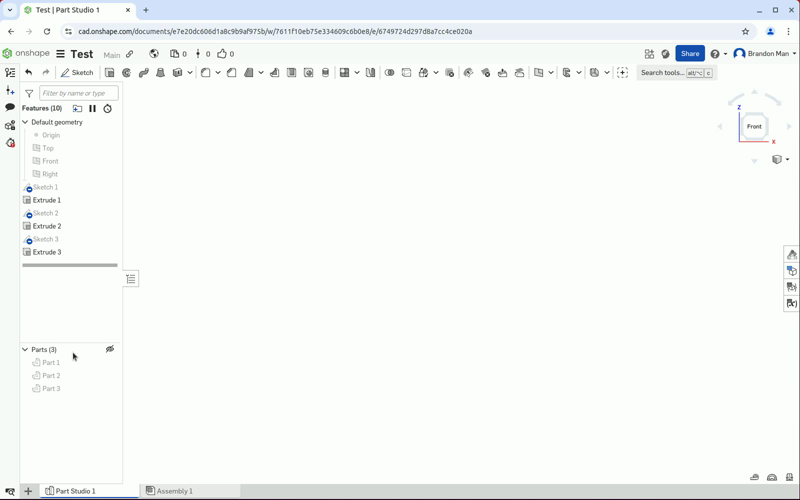
key(shift+y)
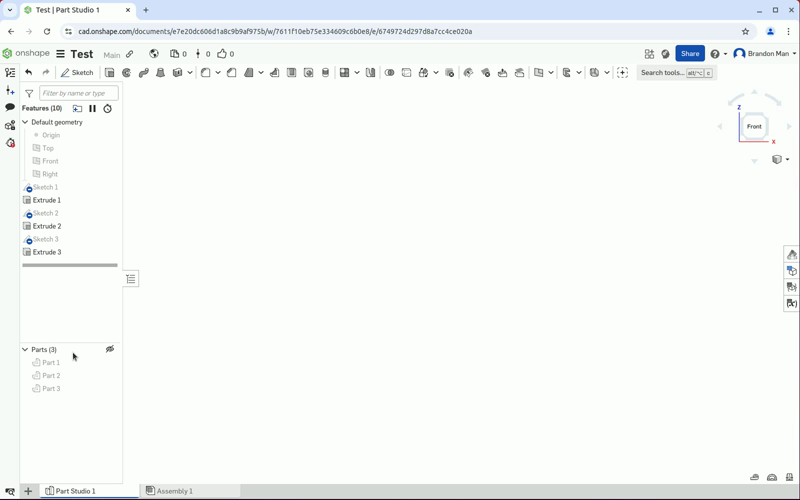
key(shift+s)
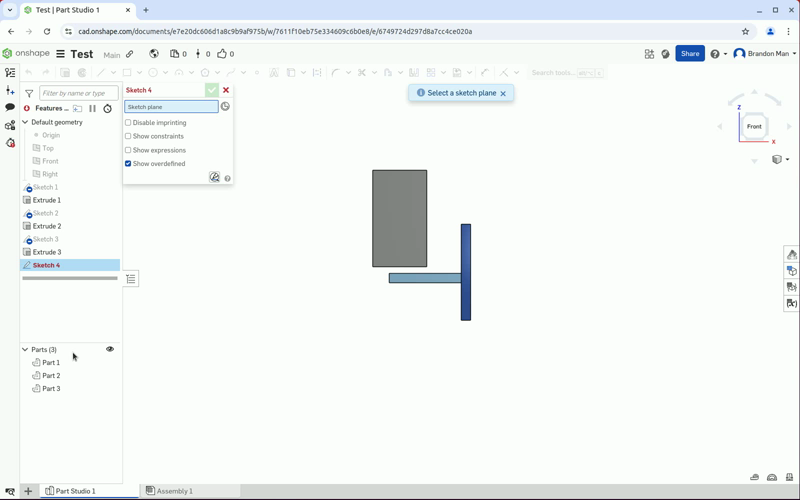
mouse_move(73, 163)
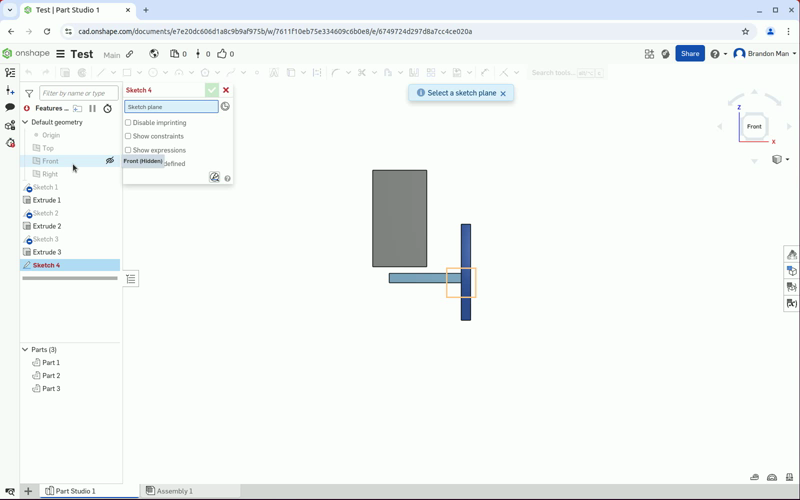
click(73, 163)
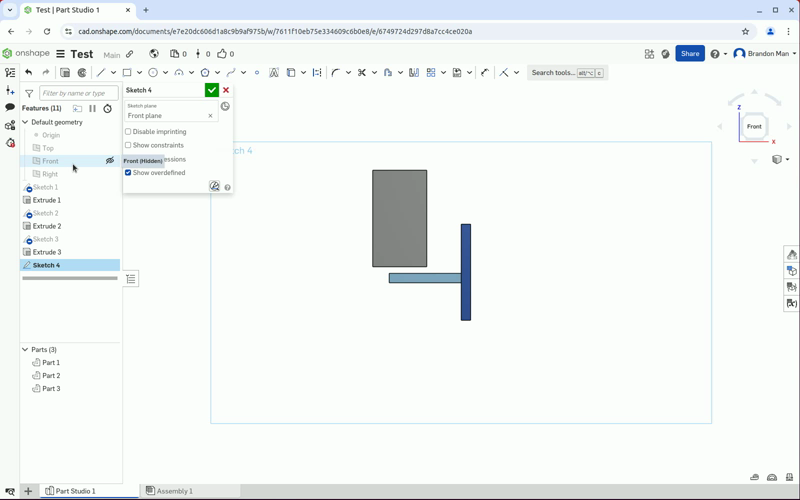
mouse_move(73, 352)
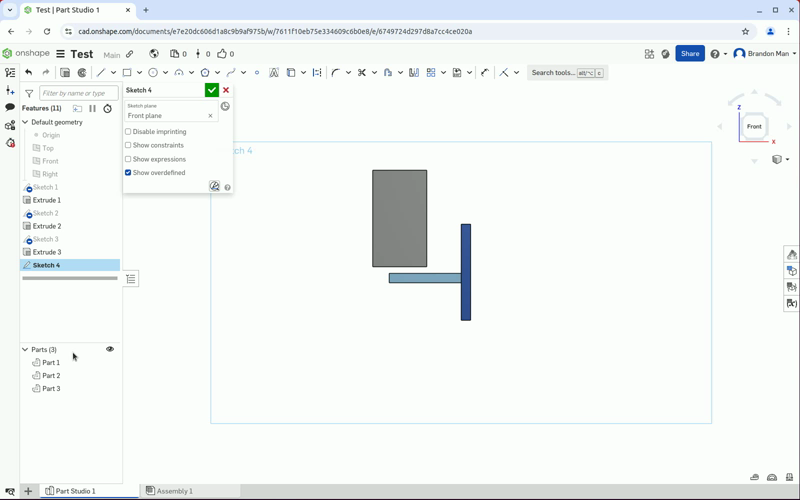
key(y)
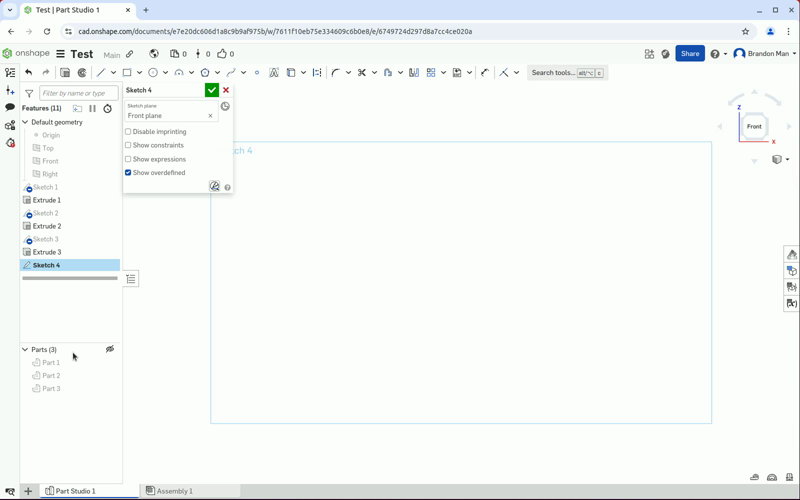
key(l)
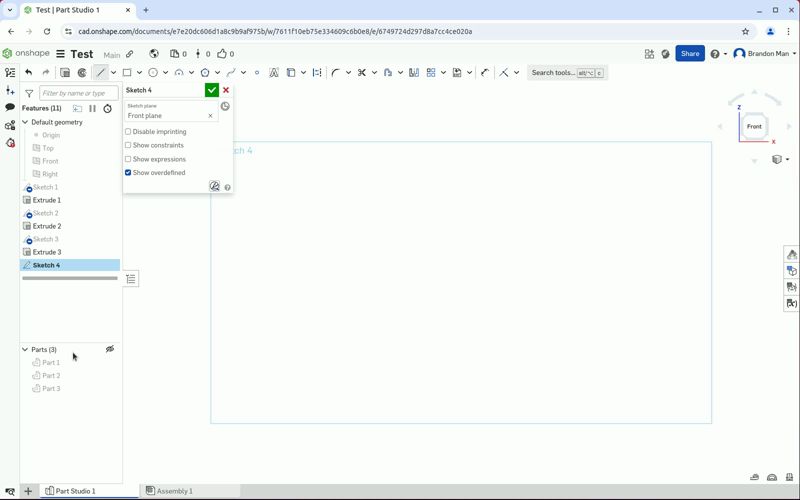
key_down(shift)
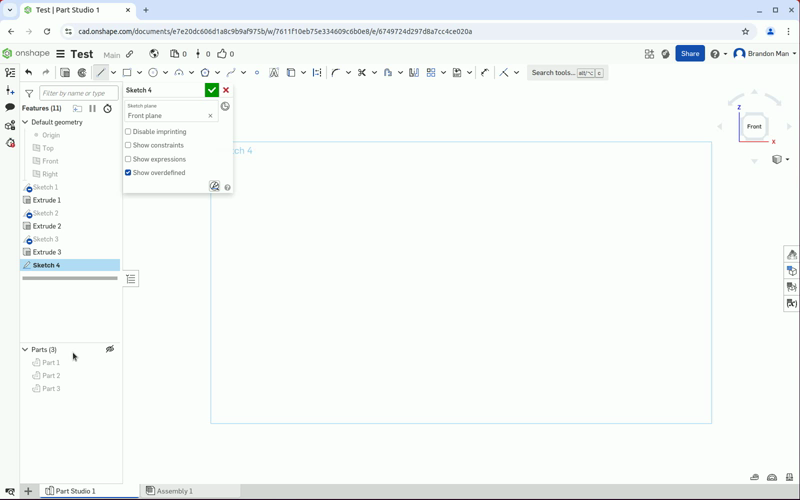
mouse_move(500, 246)
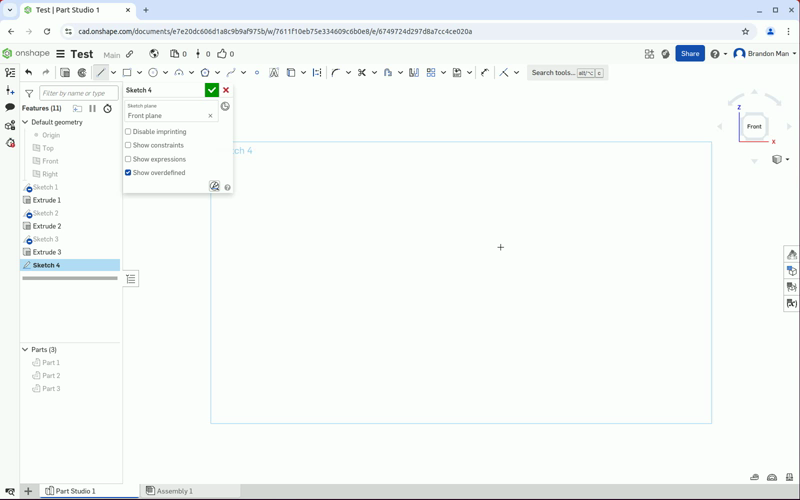
click(500, 246)
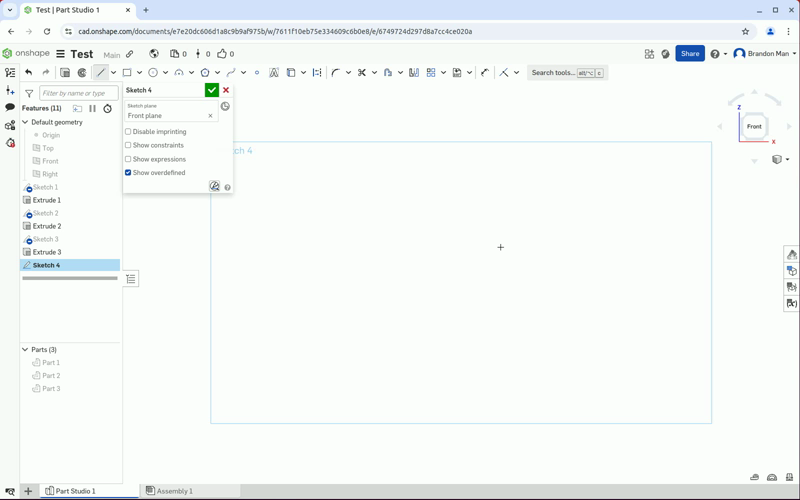
key_up(shift)
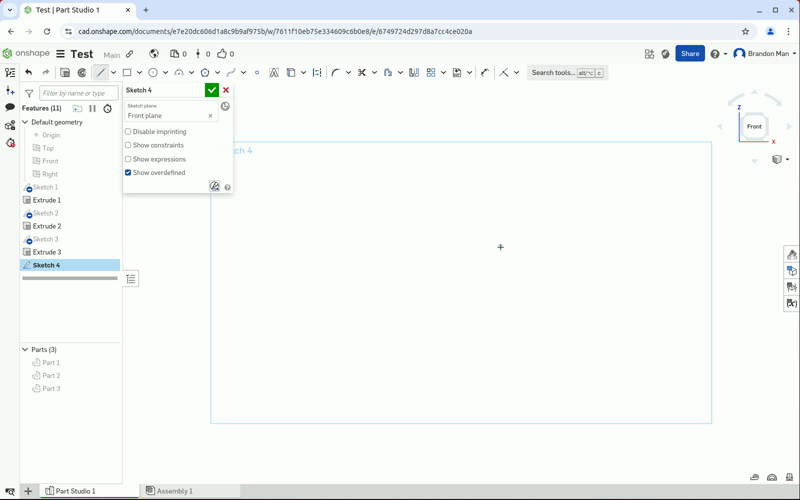
key_down(shift)
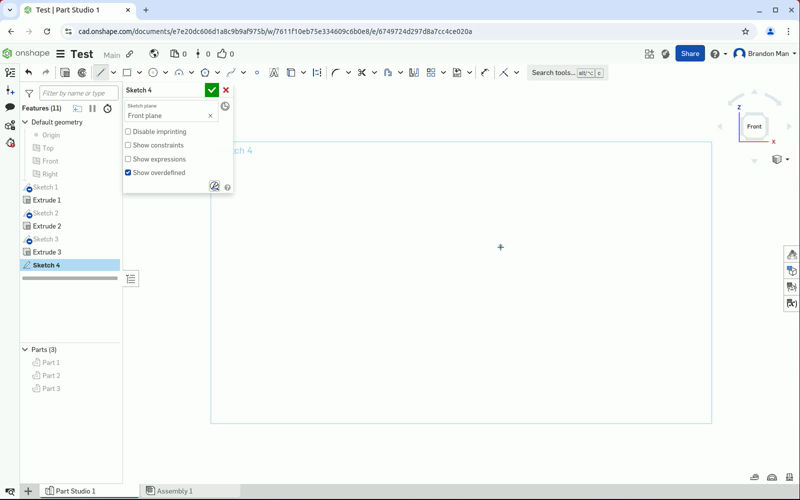
mouse_move(530, 246)
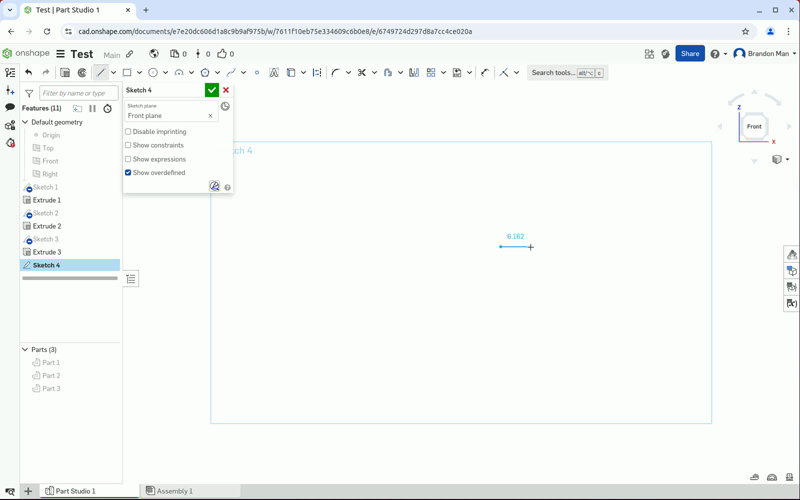
mouse_move(555, 246)
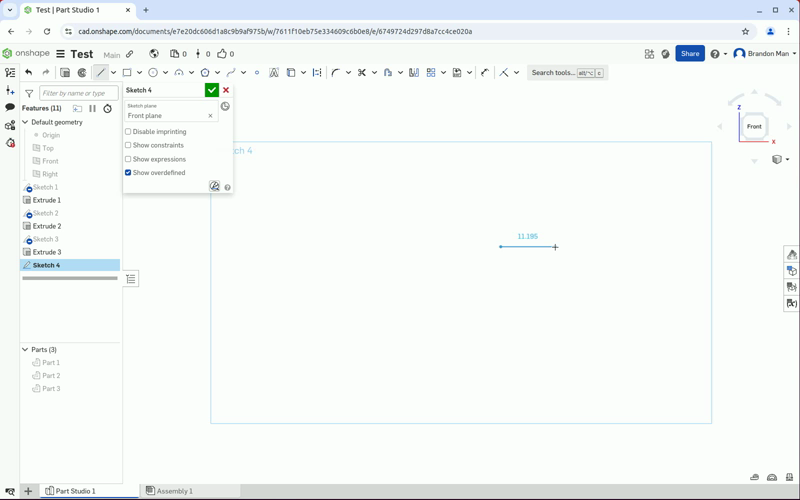
click(555, 246)
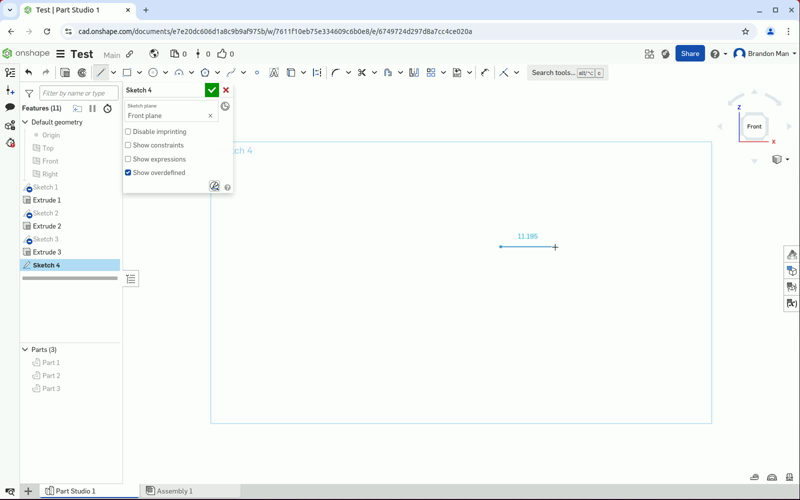
key_up(shift)
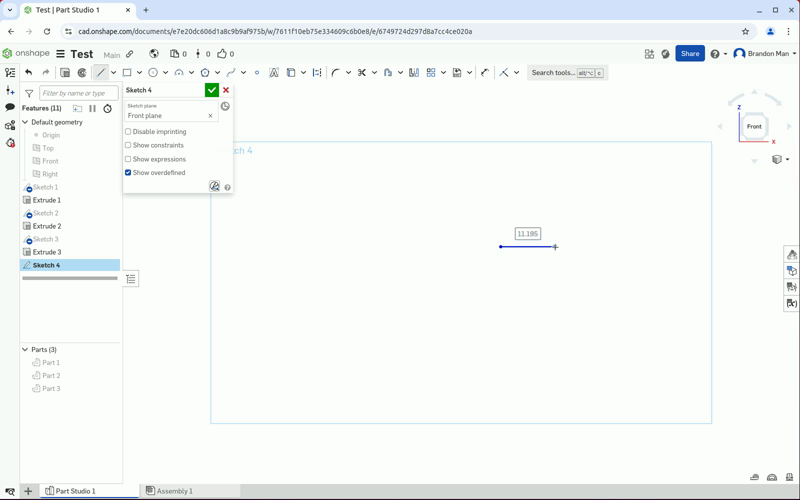
key_down(shift)
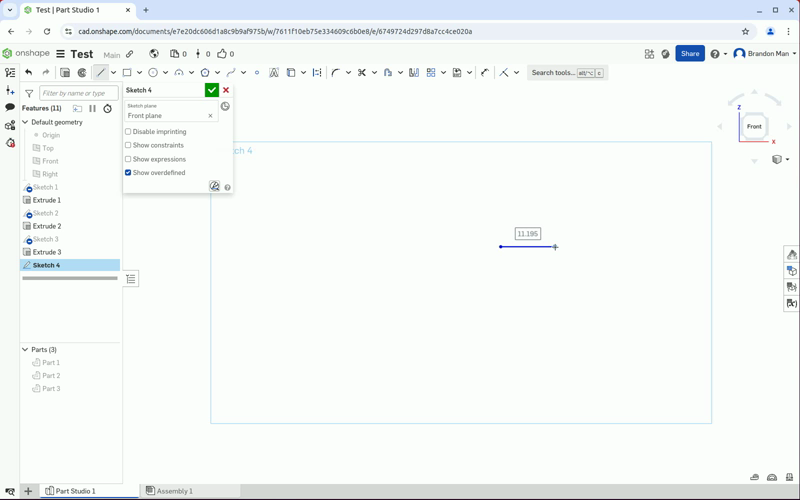
mouse_move(585, 246)
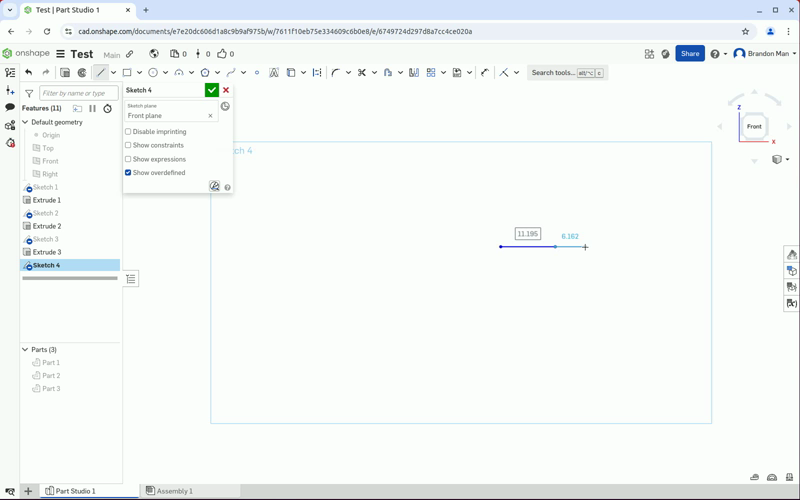
mouse_move(555, 234)
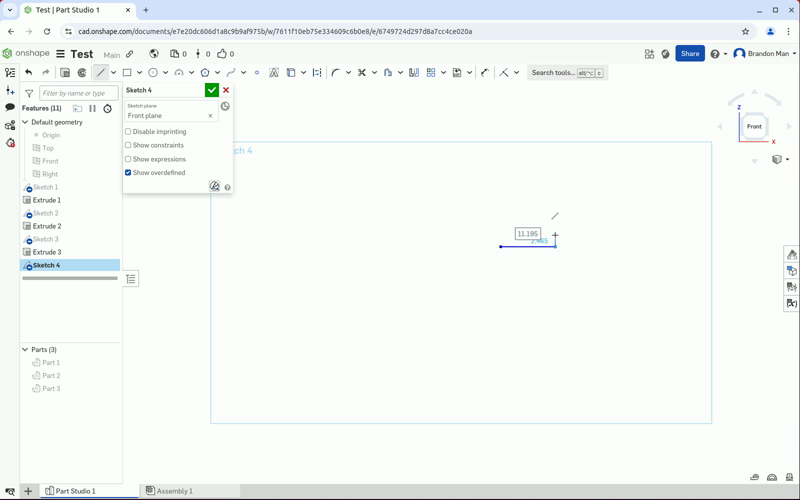
click(555, 234)
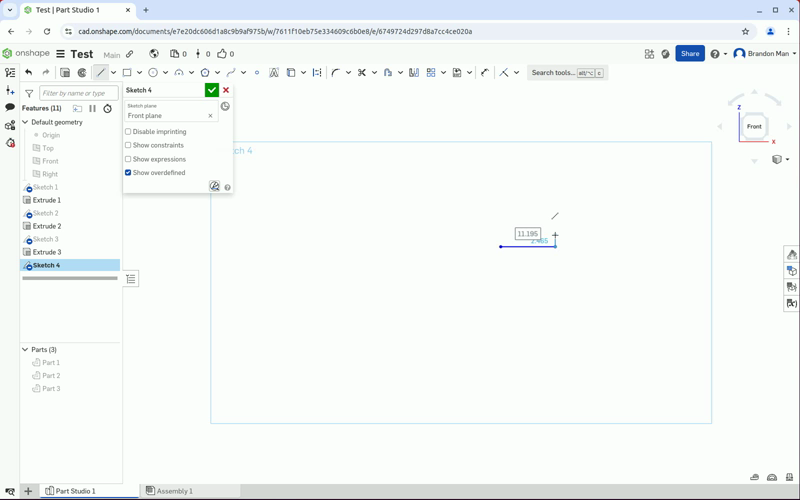
key_up(shift)
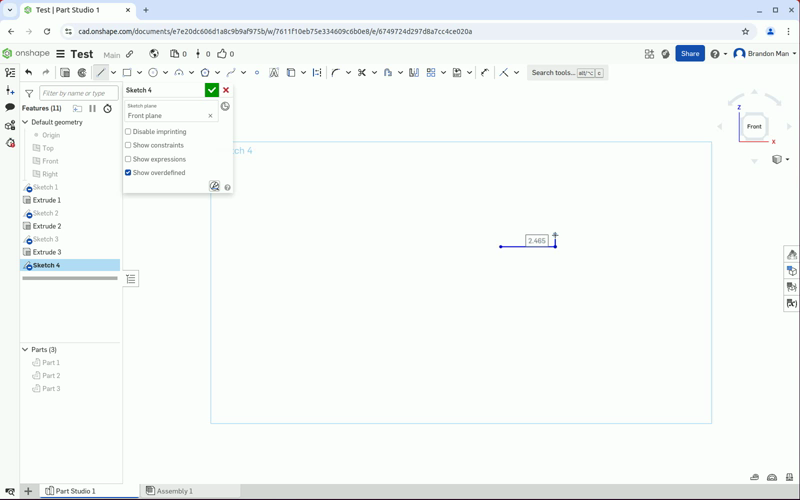
key_down(shift)
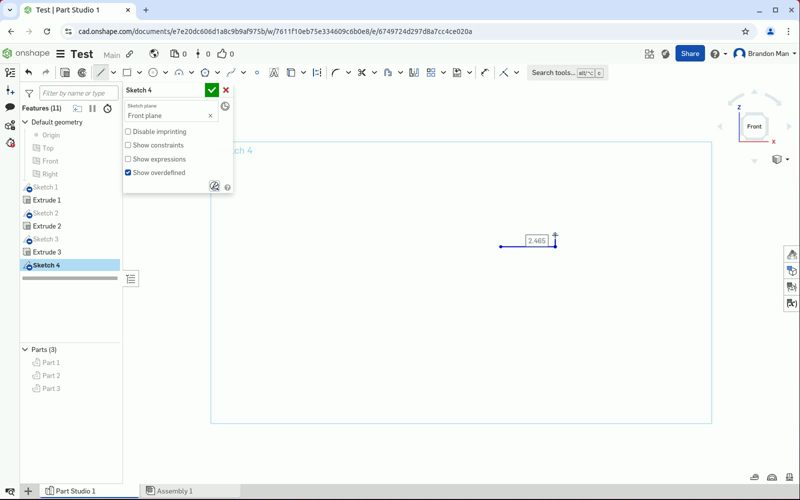
mouse_move(585, 234)
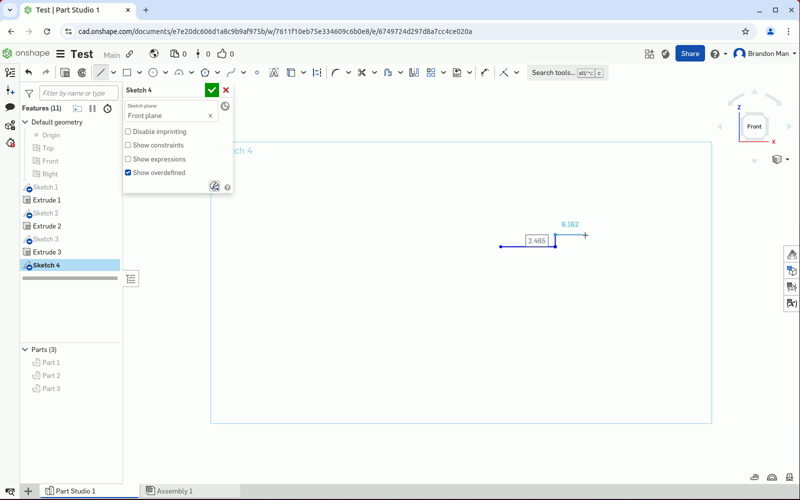
mouse_move(500, 234)
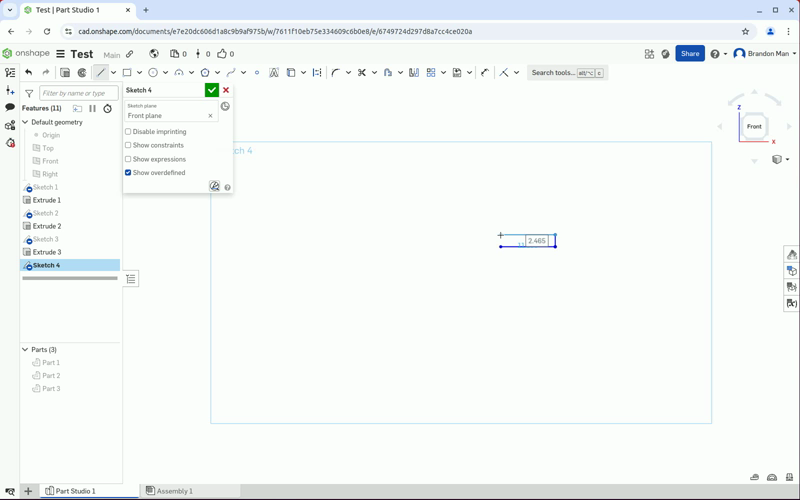
click(500, 234)
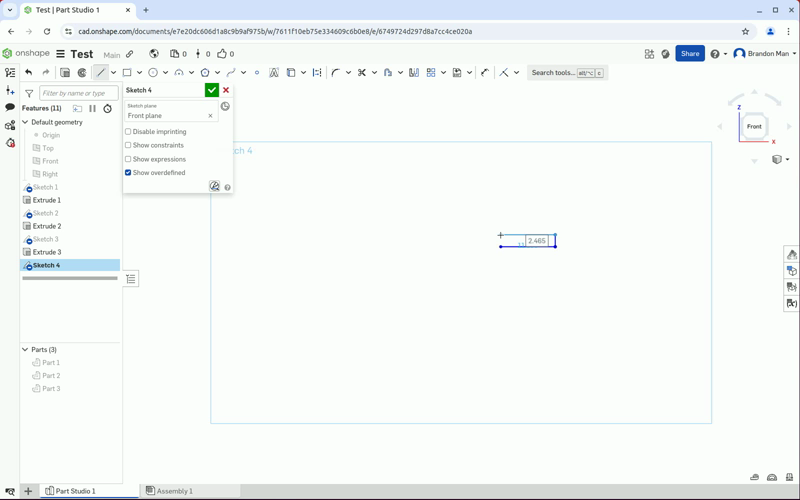
key_up(shift)
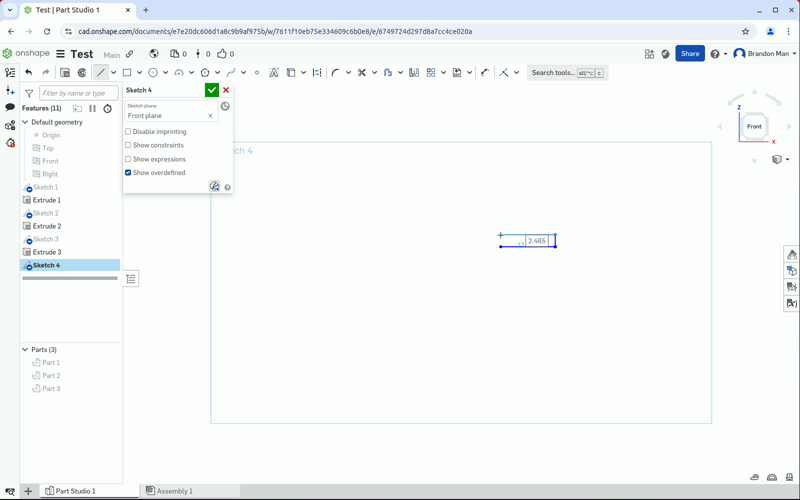
mouse_move(530, 234)
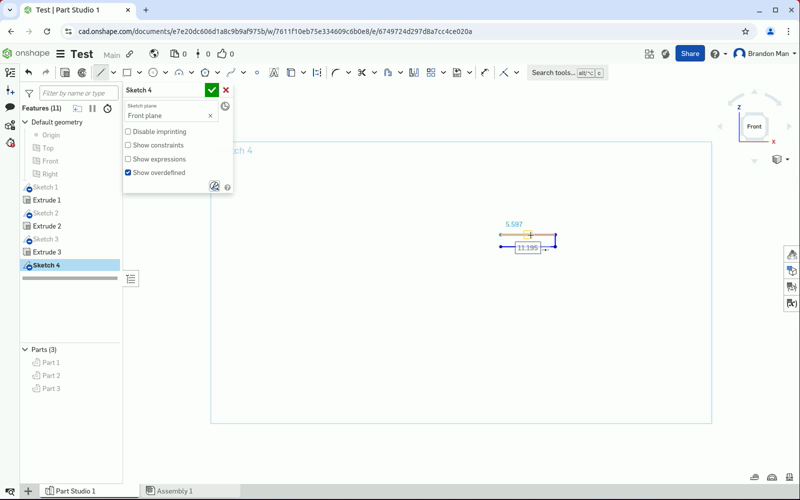
key_down(shift)
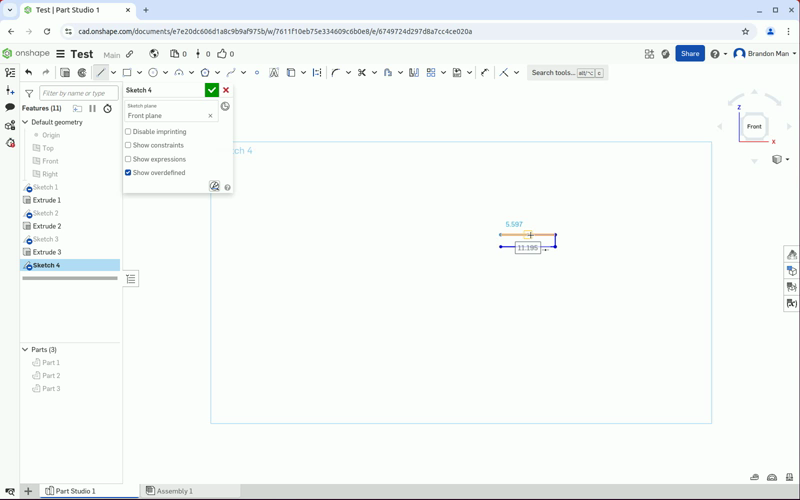
mouse_move(500, 246)
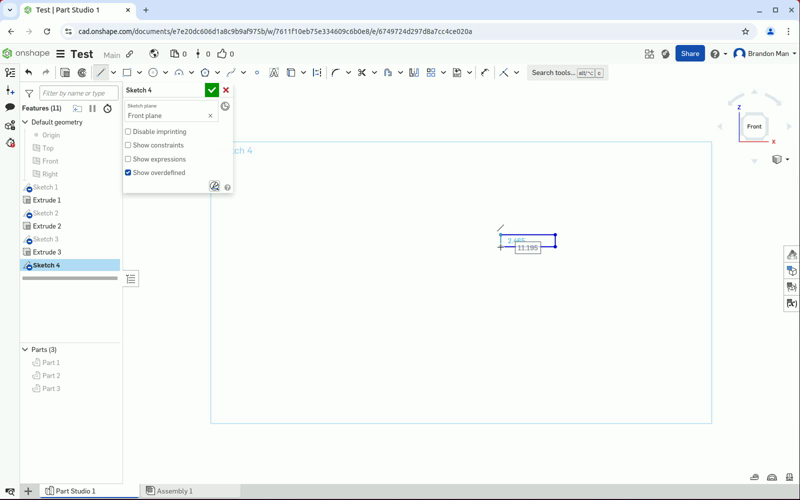
key_up(shift)
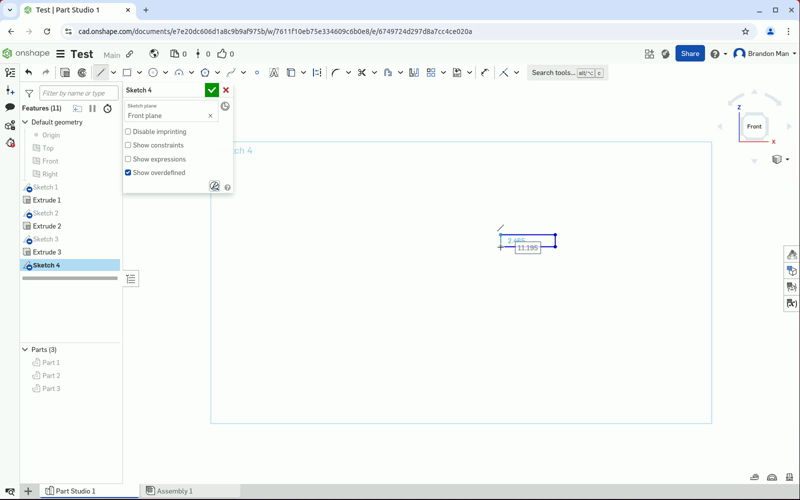
click(500, 246)
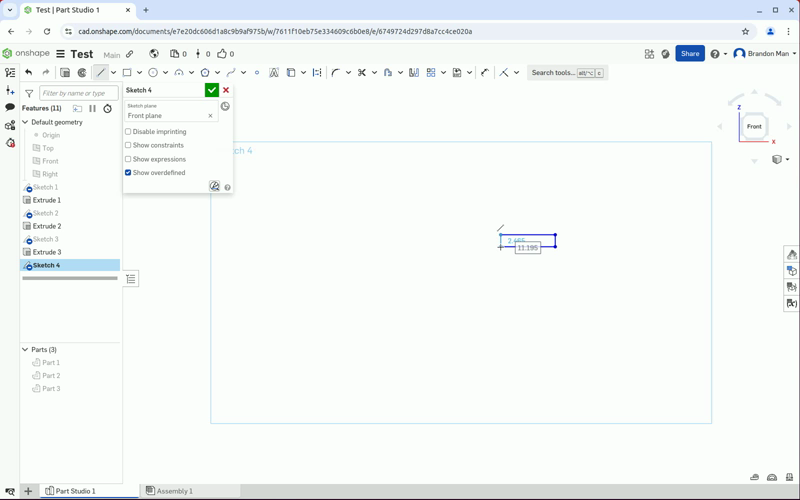
key(esc)
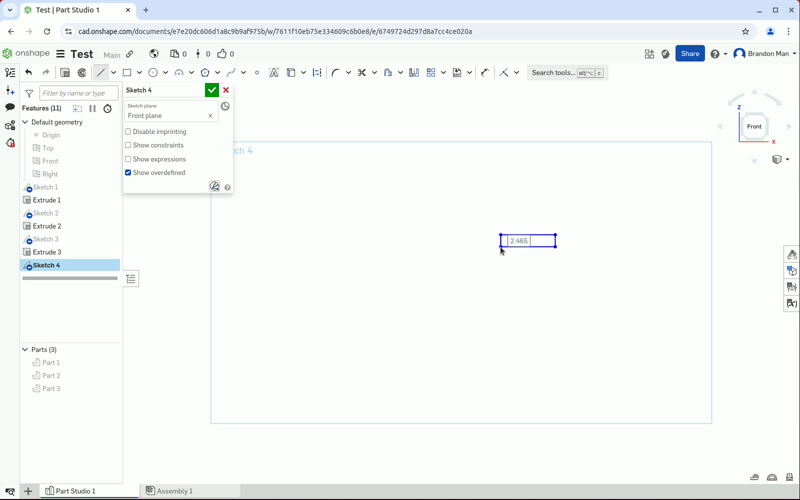
mouse_move(545, 240)
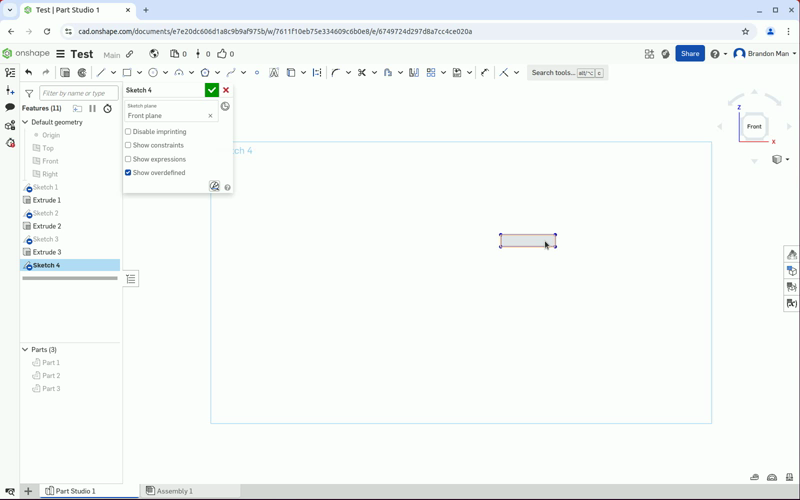
scroll(6)
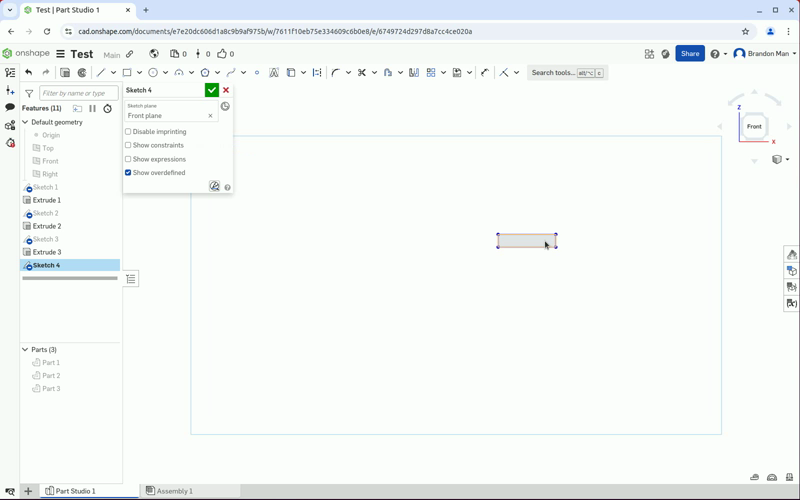
scroll(6)
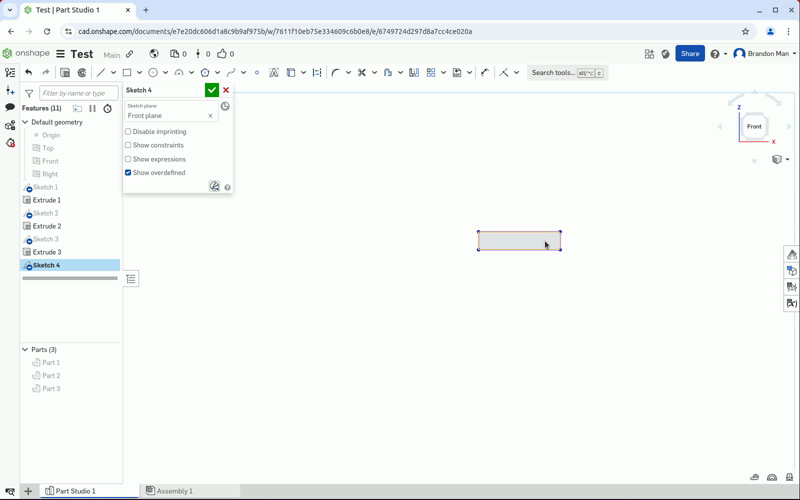
scroll(6)
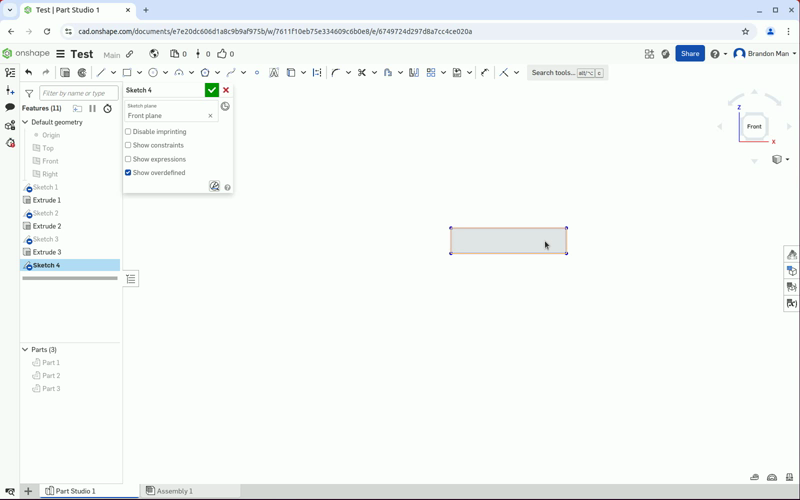
scroll(6)
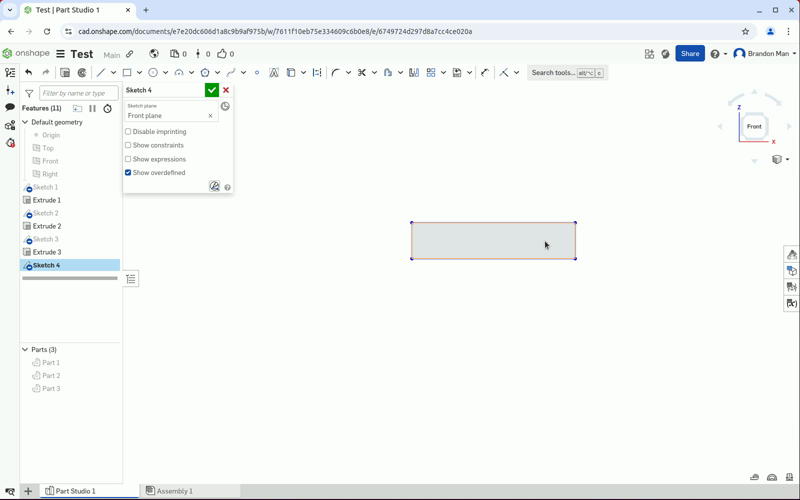
scroll(6)
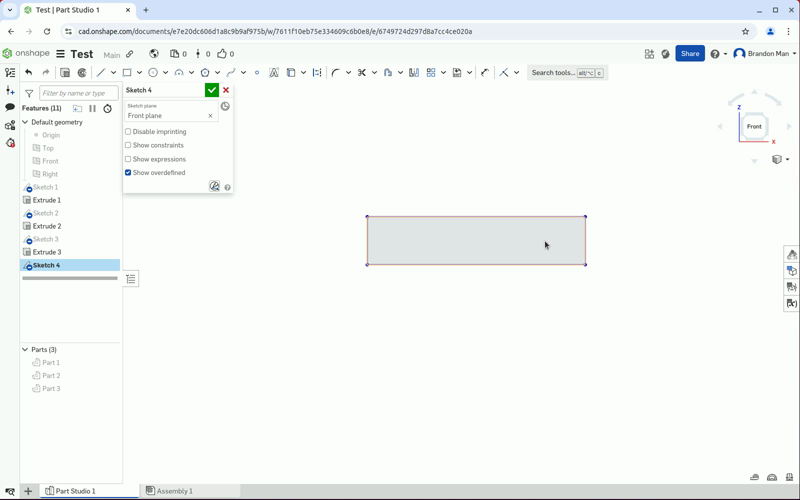
scroll(6)
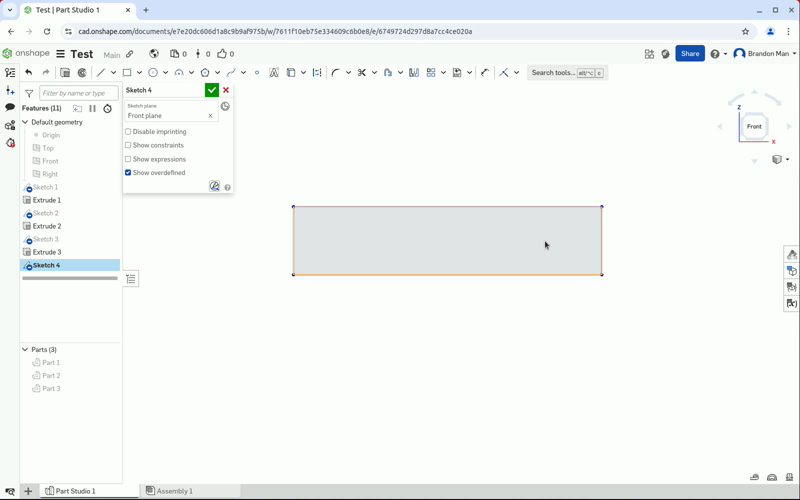
scroll(6)
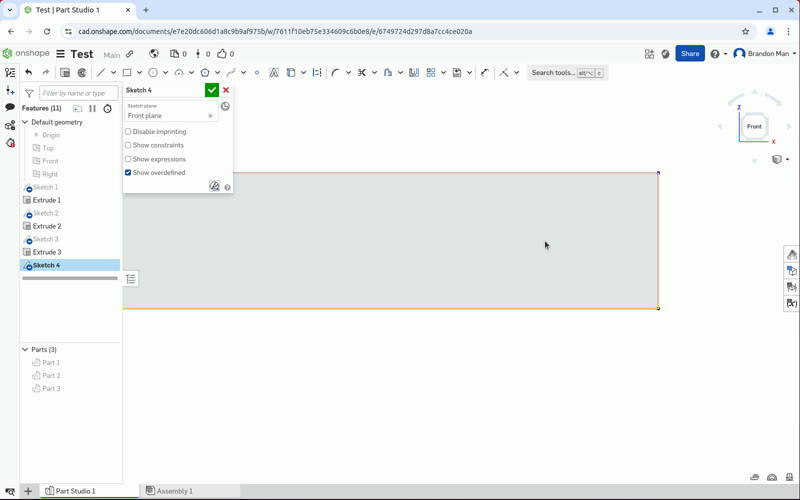
click(545, 240)
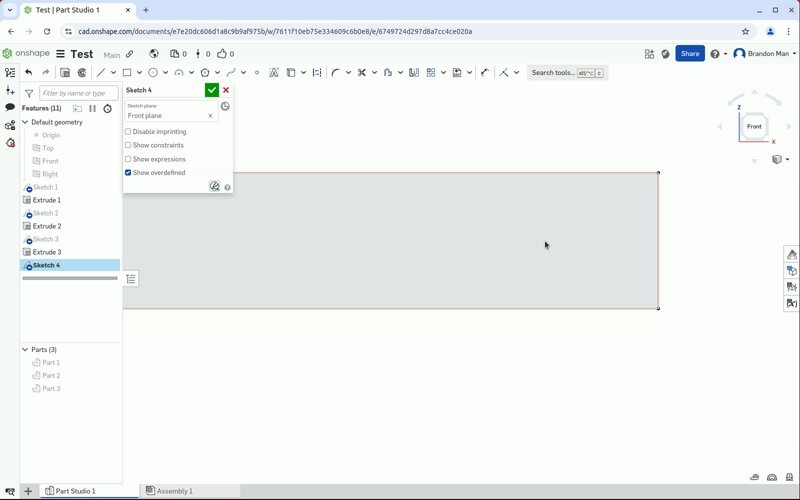
scroll(-6)
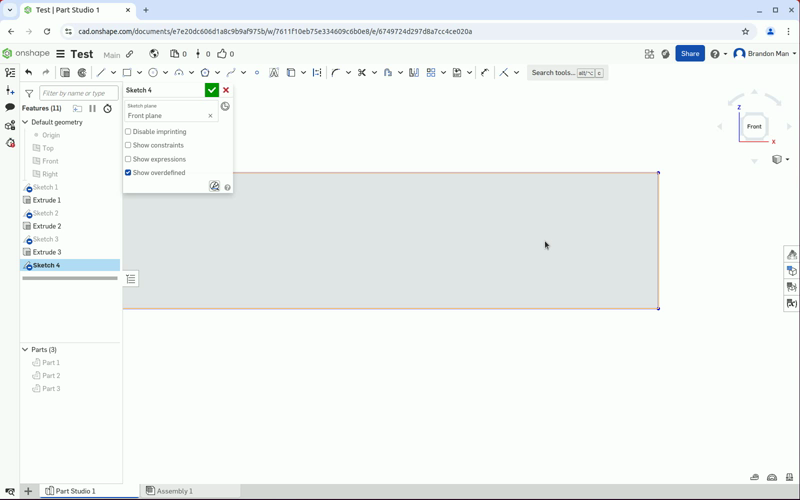
scroll(-6)
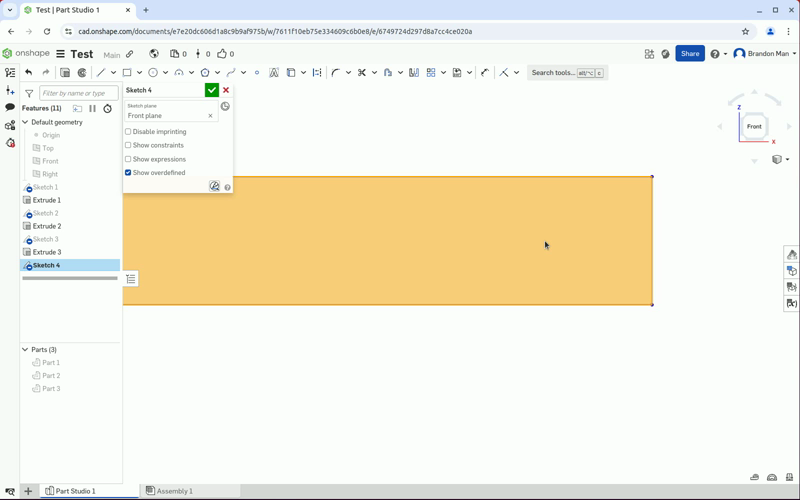
scroll(-6)
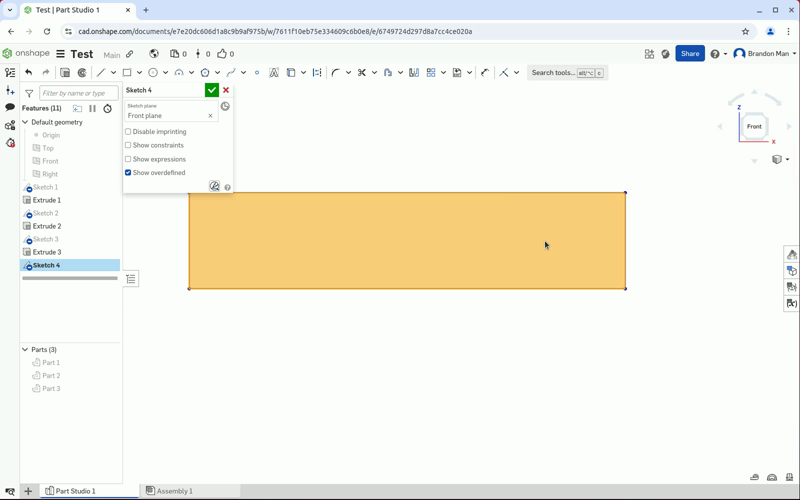
scroll(-6)
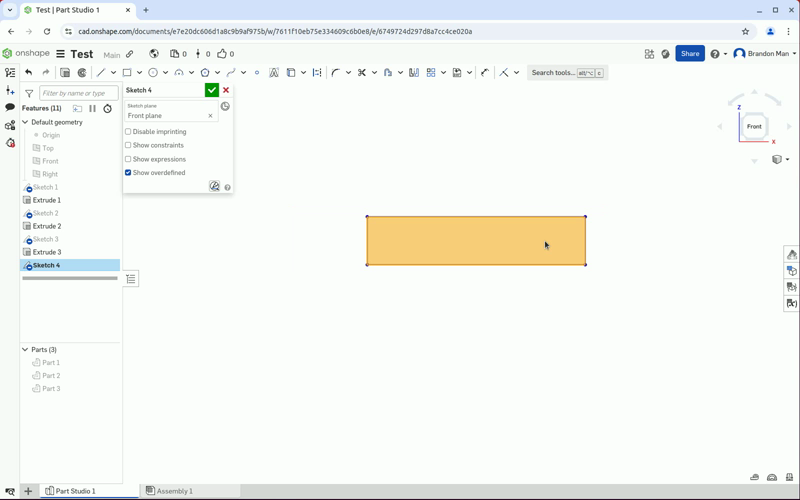
scroll(-6)
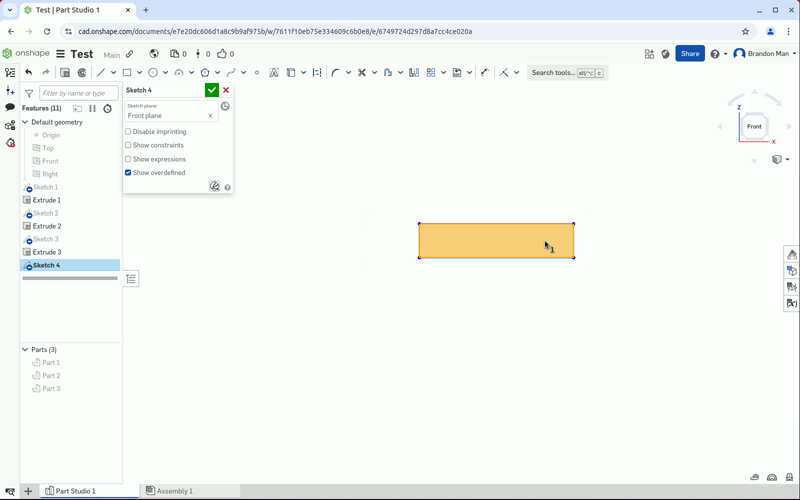
scroll(-6)
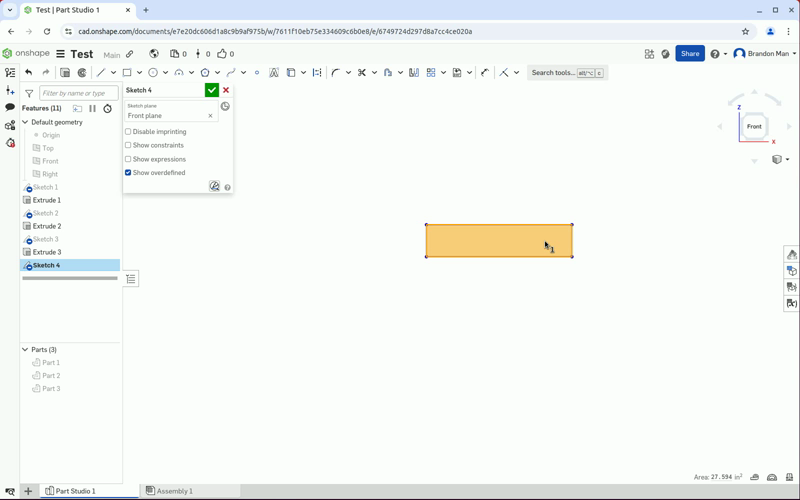
scroll(-6)
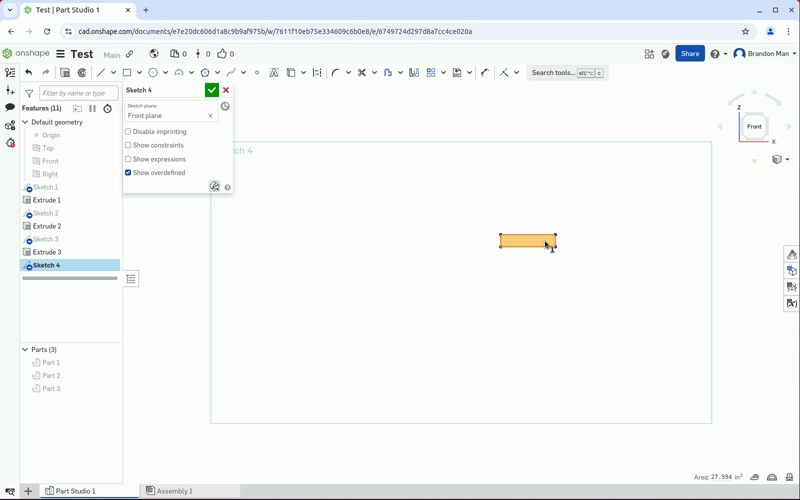
mouse_move(73, 352)
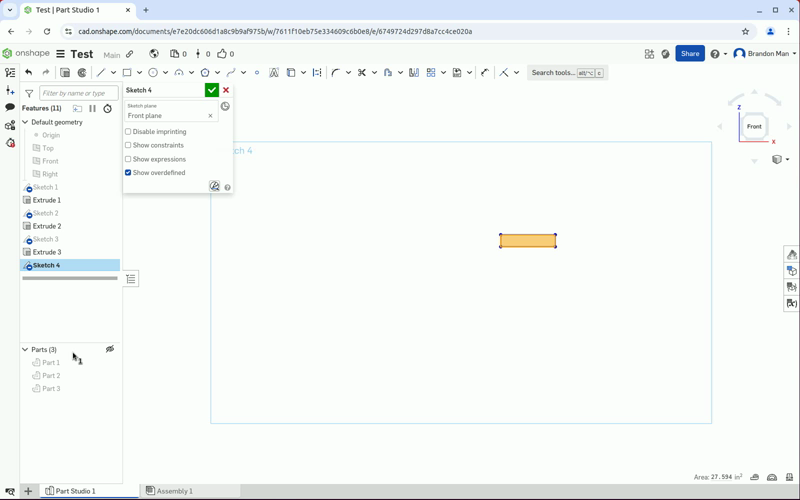
key(shift+y)
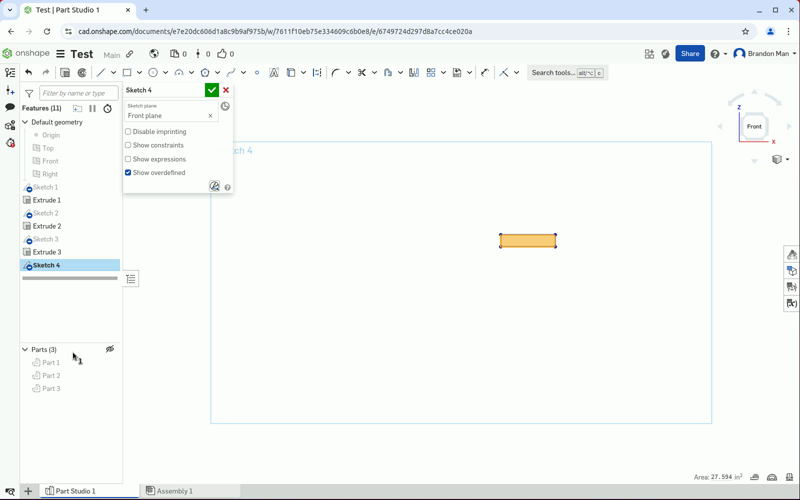
key(shift+e)
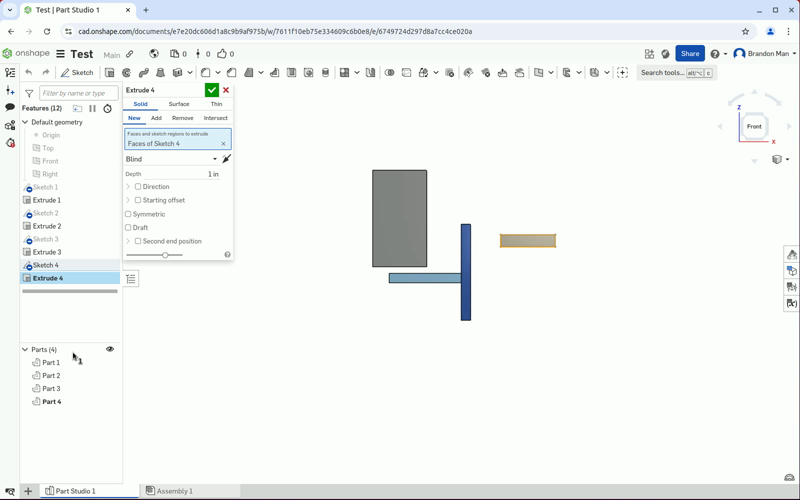
mouse_move(143, 106)
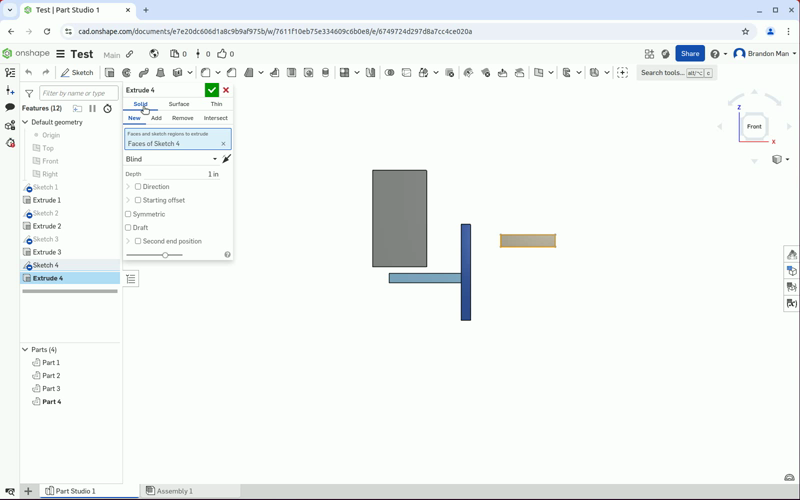
click(143, 106)
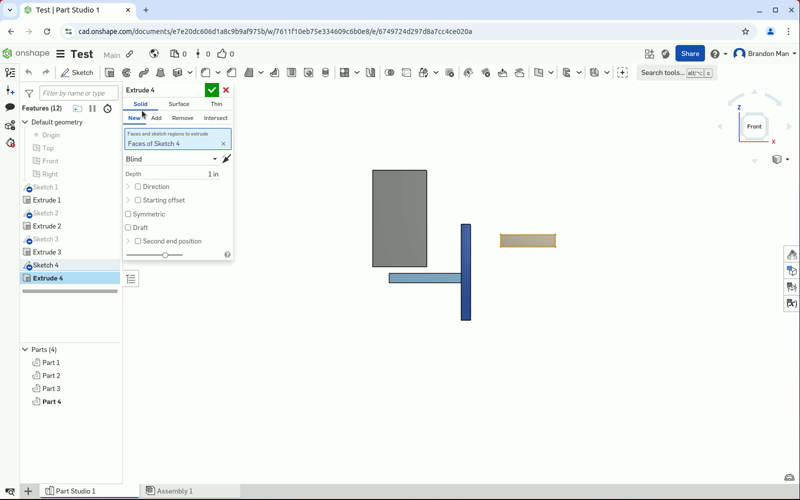
mouse_move(137, 120)
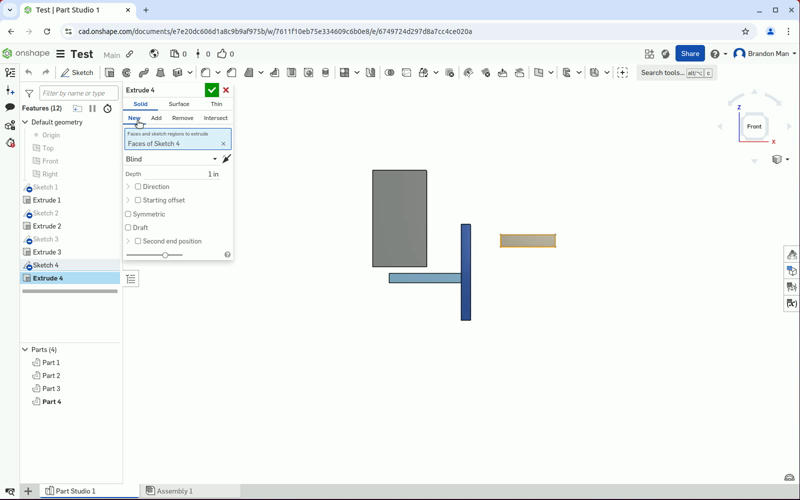
click(137, 120)
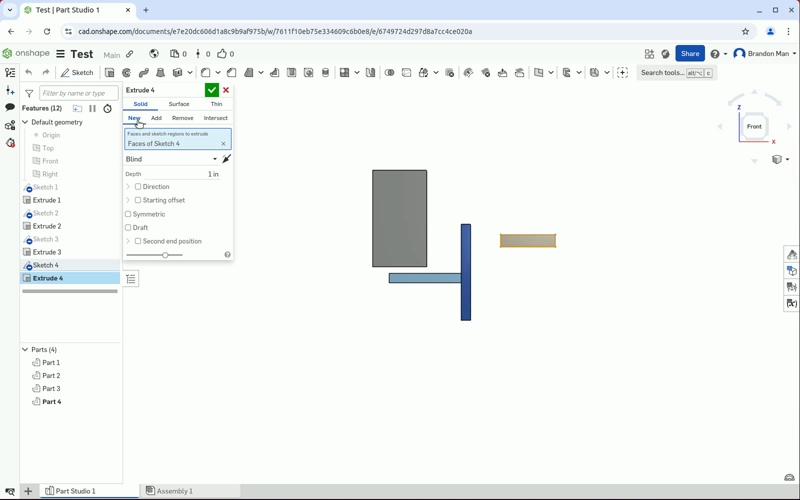
key(tab, 4)
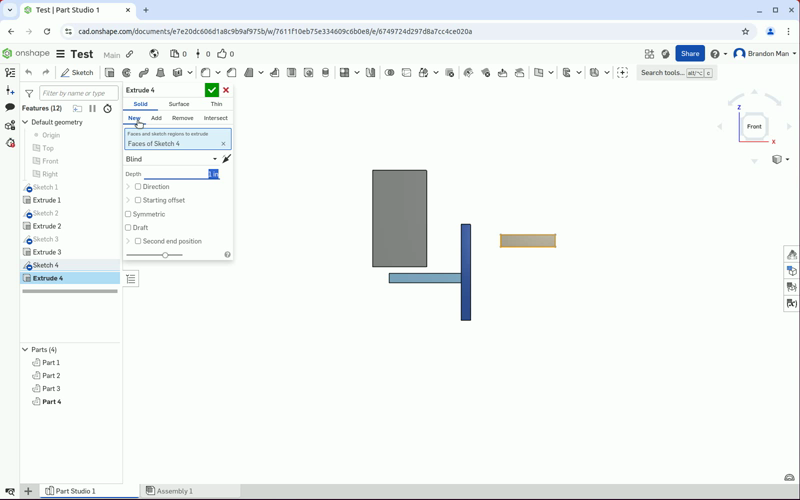
text(1.926)
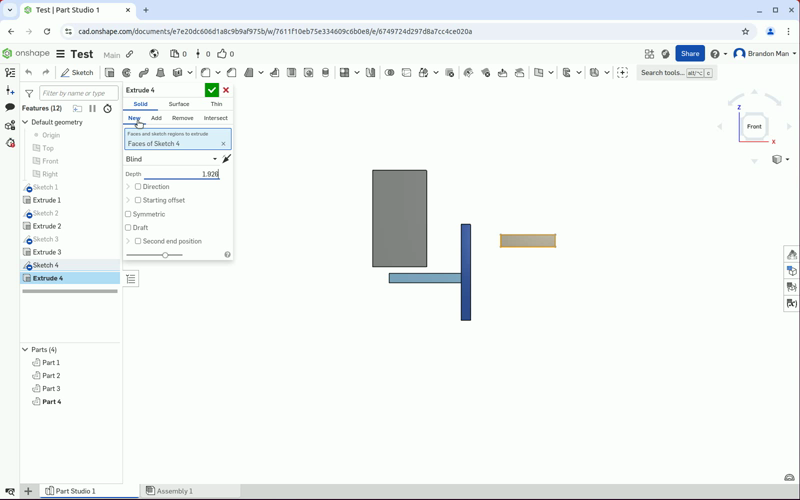
key(enter)
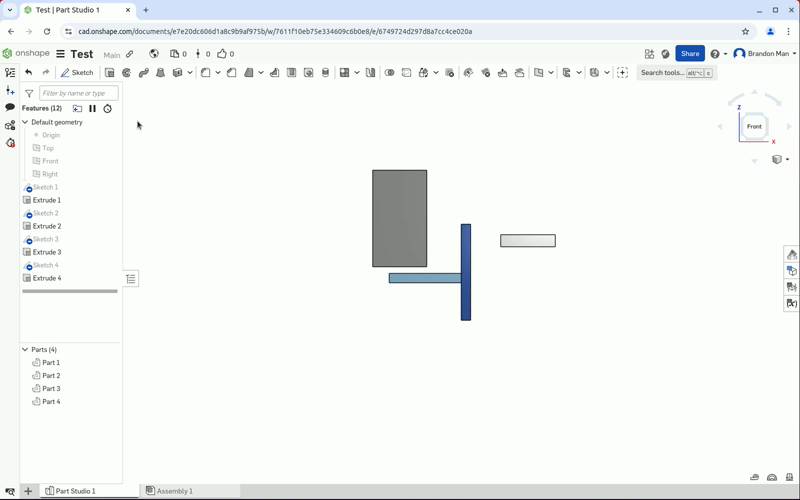
key(shift+h)
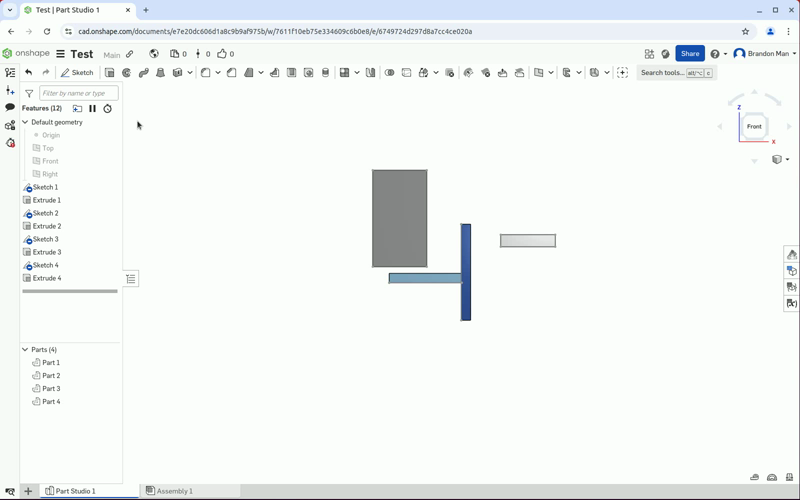
key(shift+h)
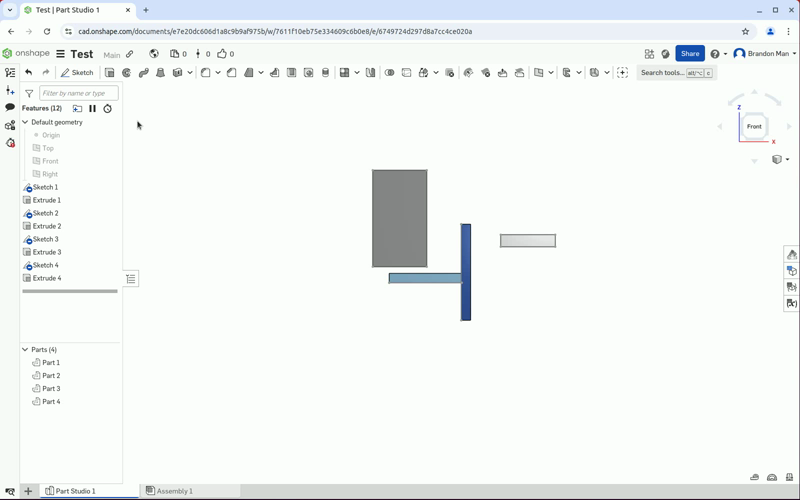
key(shift+7)
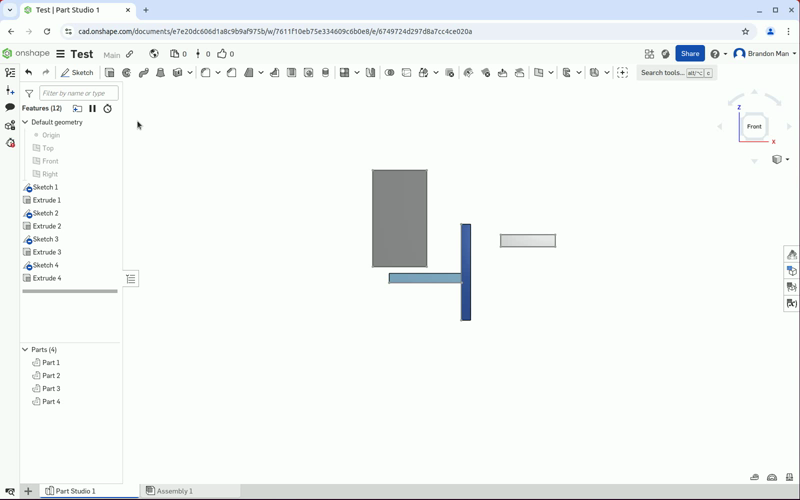
key(left, 2)
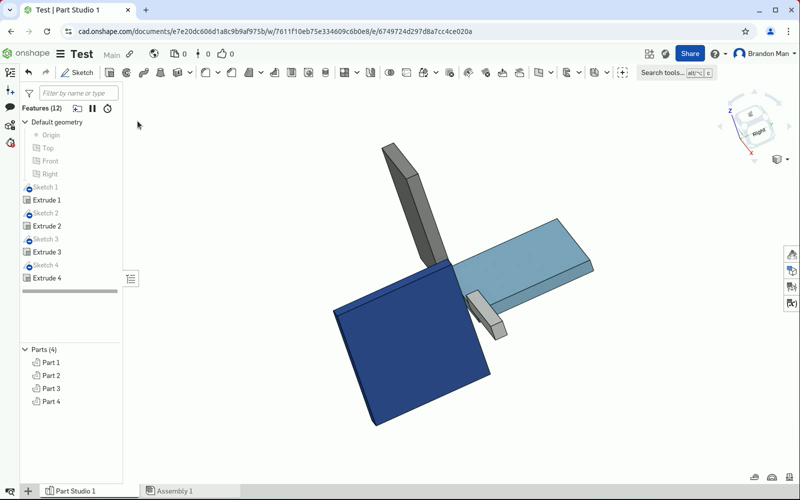
key(down, 2)
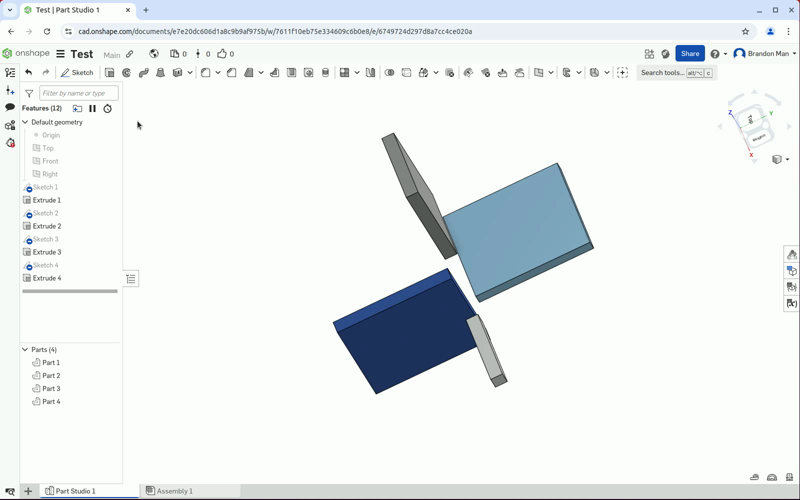
key(up, 2)
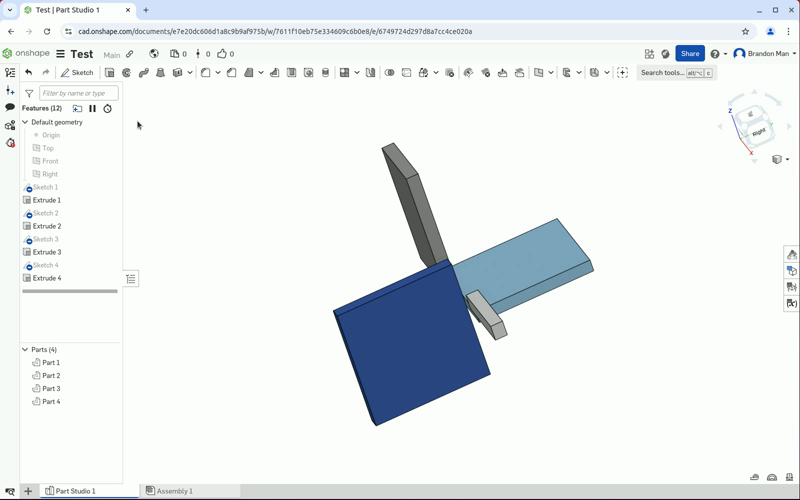
key(right, 2)
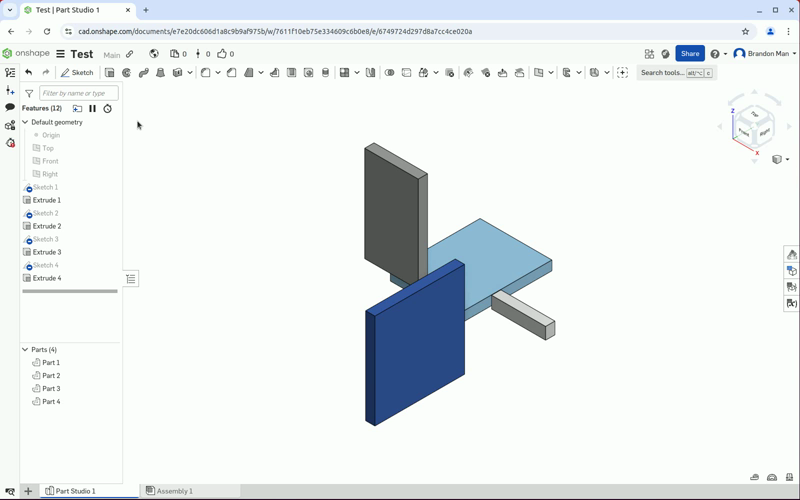
mouse_move(73, 189)
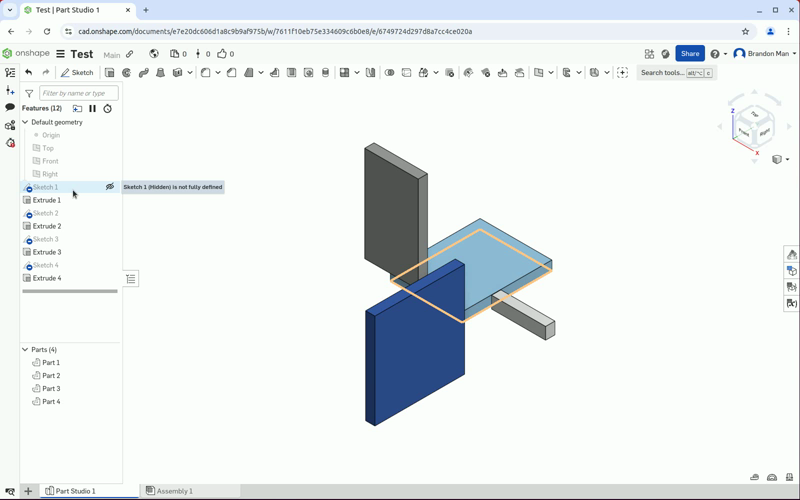
click(73, 189)